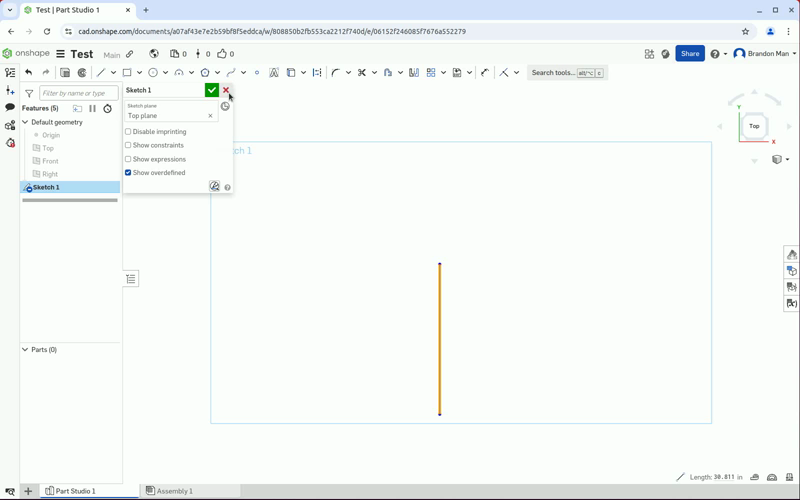
key(shift+h)
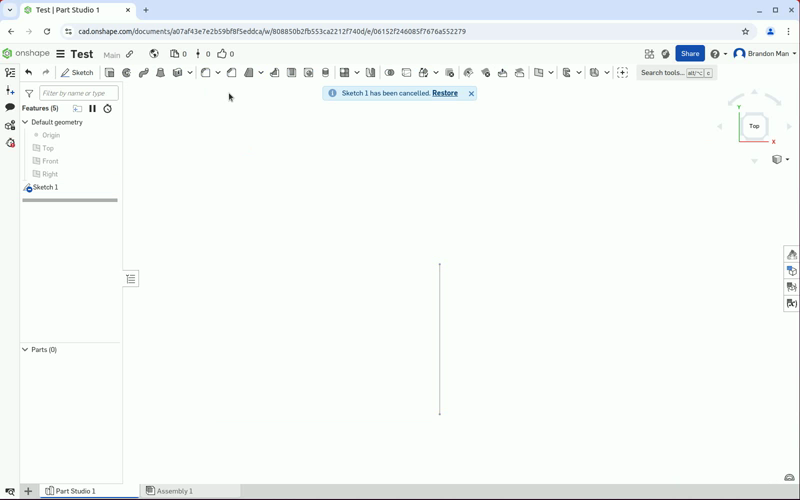
key(shift+s)
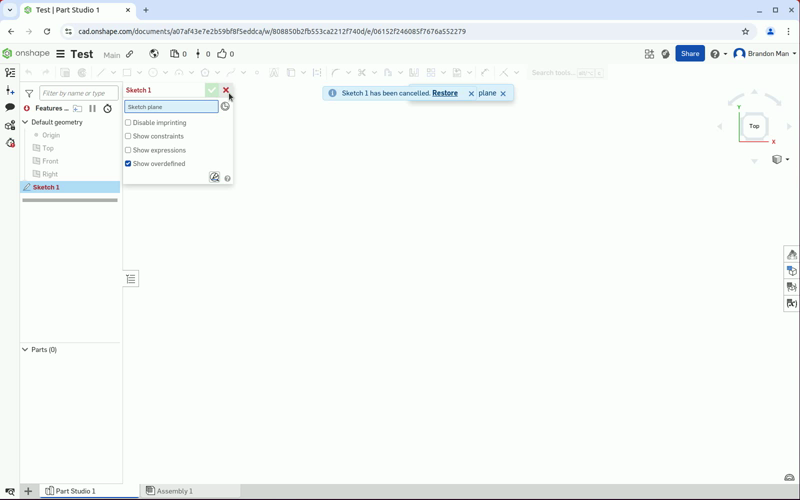
mouse_move(73, 150)
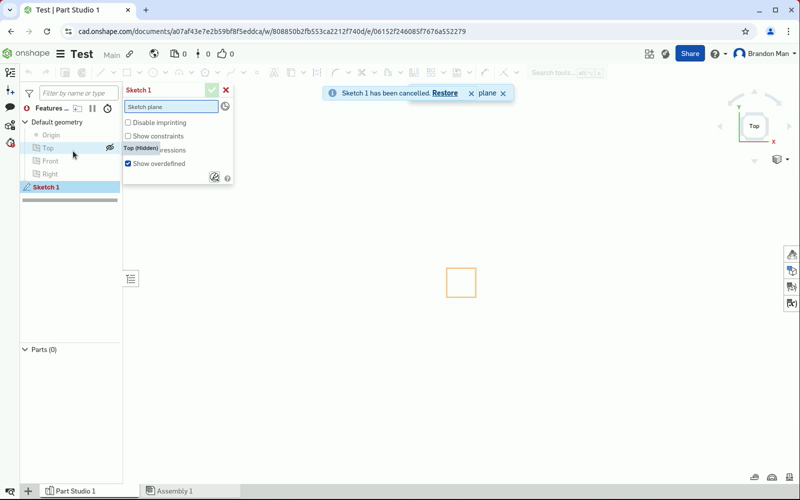
click(73, 150)
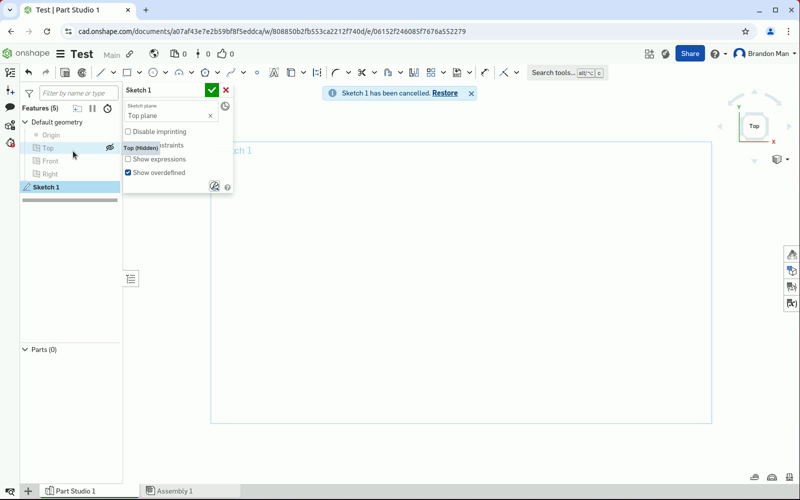
mouse_move(73, 352)
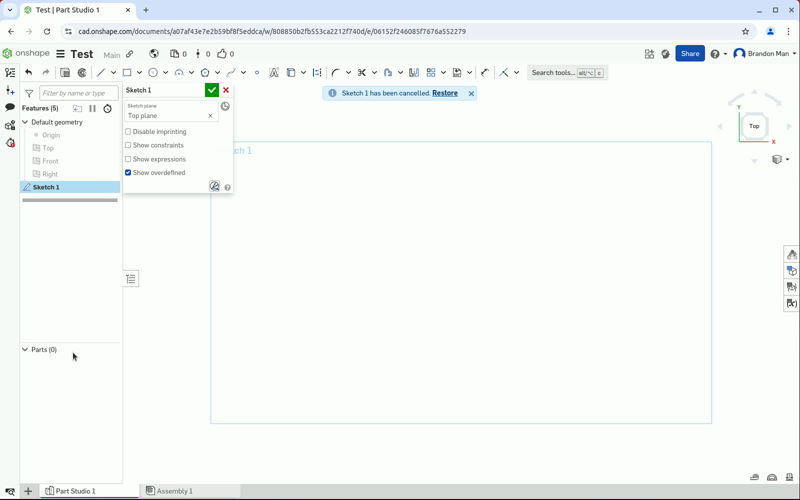
key(y)
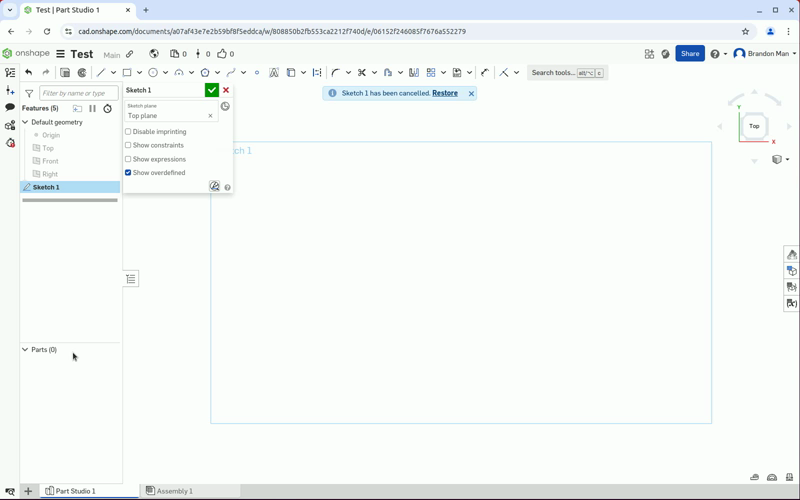
key(c)
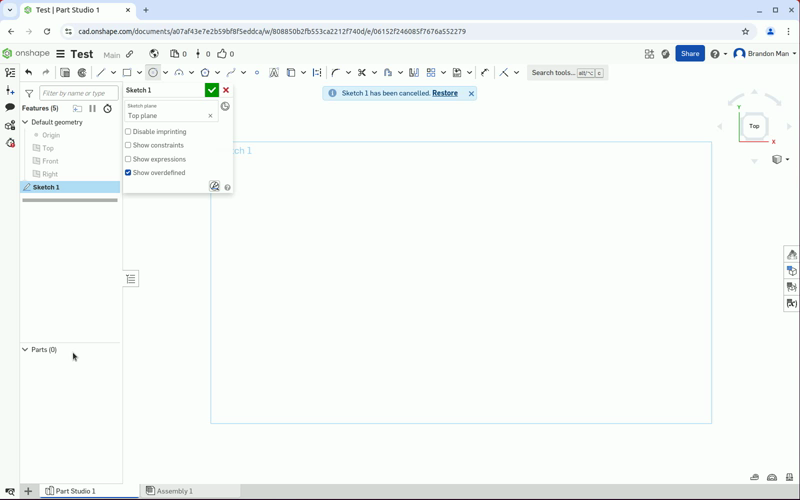
key_down(shift)
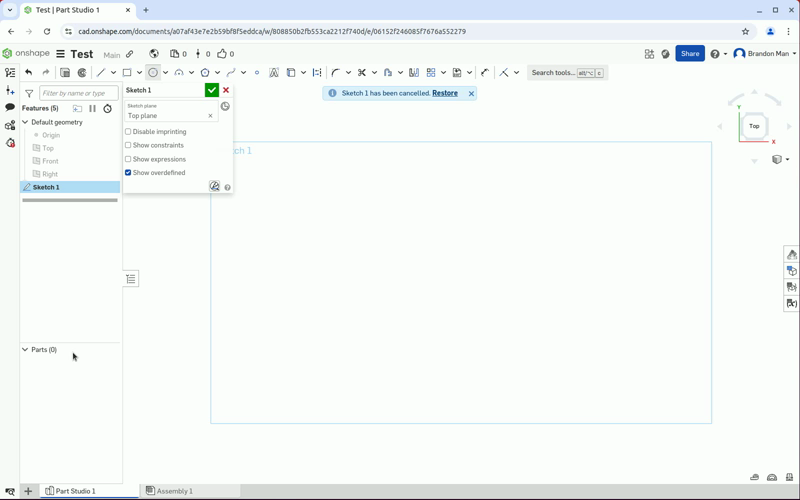
mouse_move(461, 282)
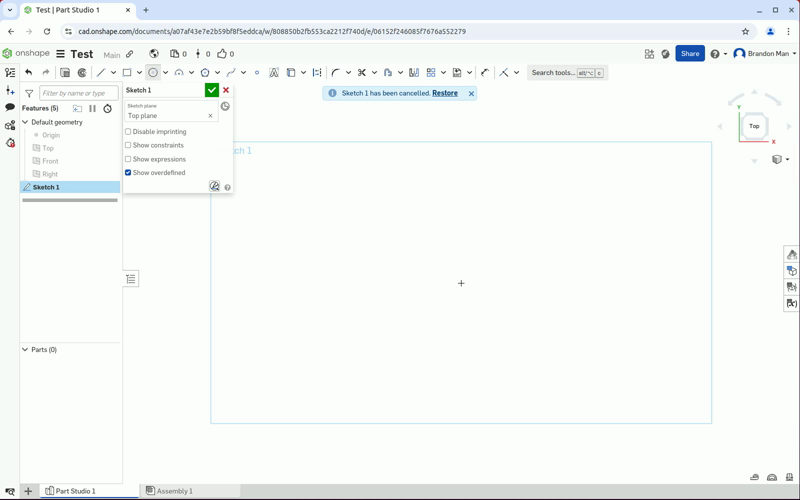
click(461, 282)
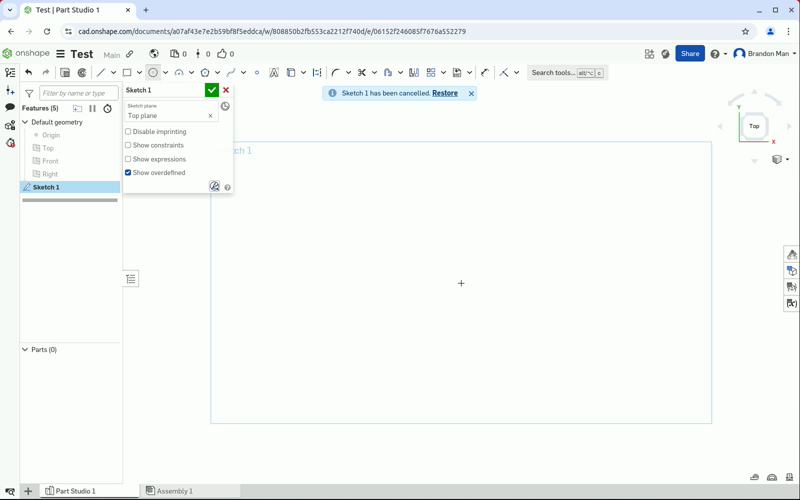
key_up(shift)
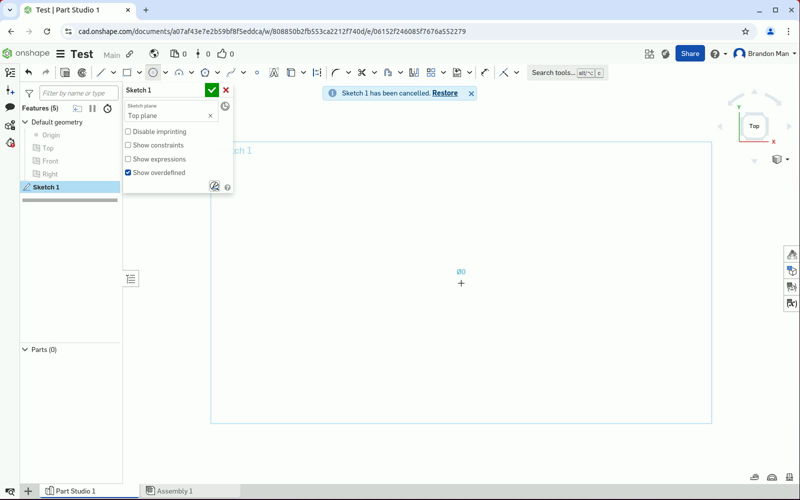
mouse_move(574, 282)
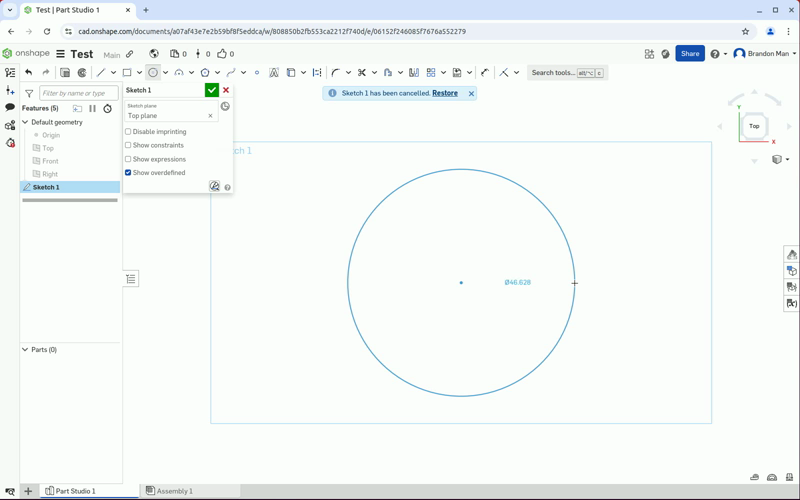
click(574, 282)
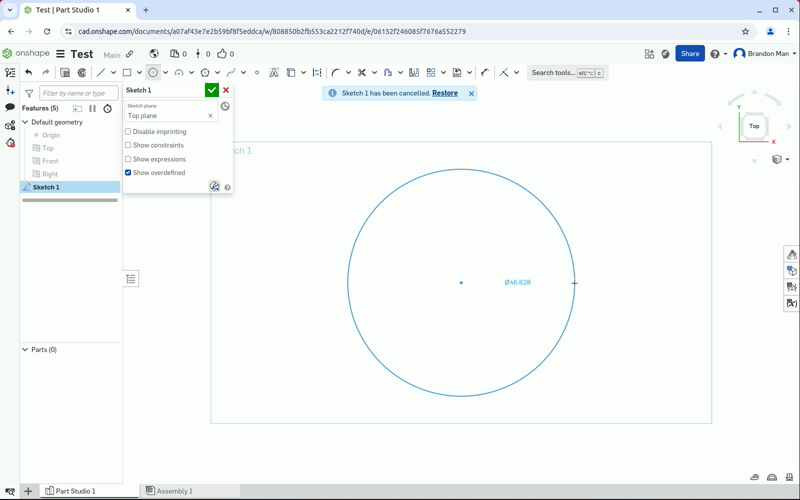
key(esc)
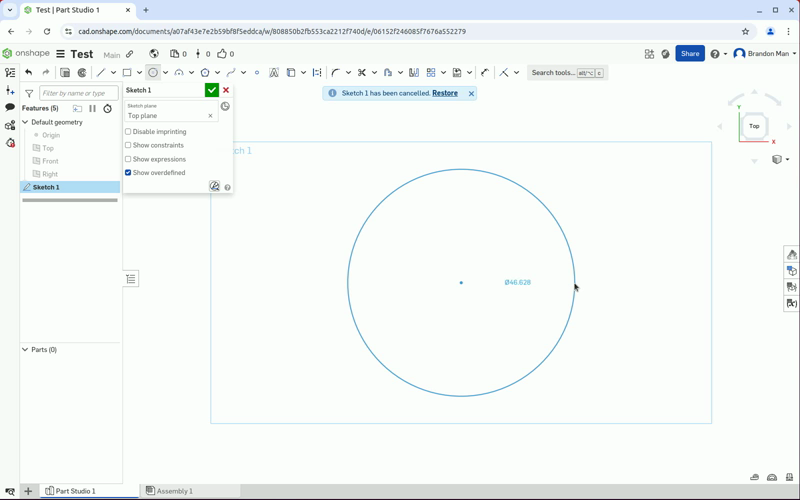
key(c)
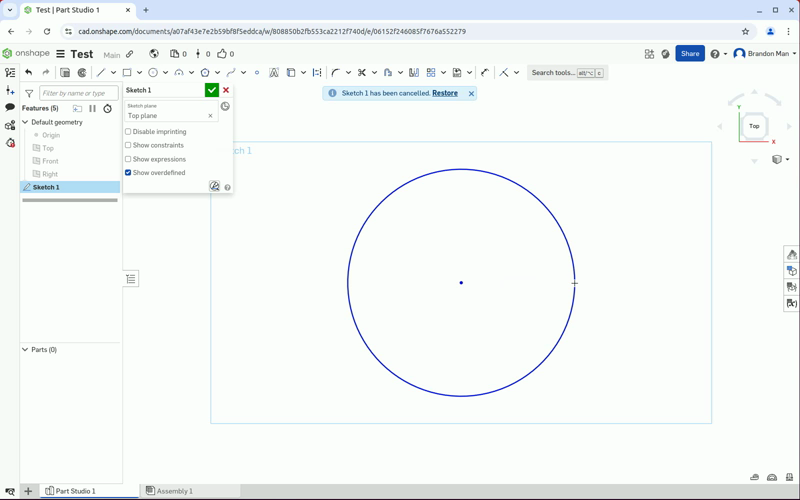
key_down(shift)
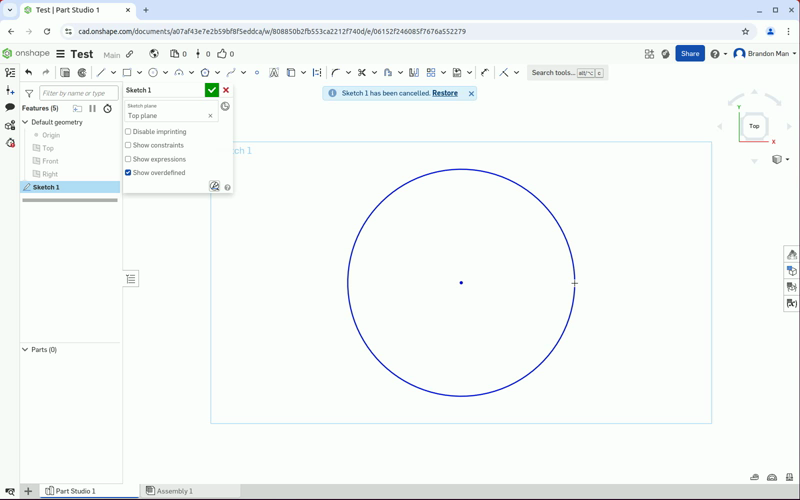
mouse_move(461, 282)
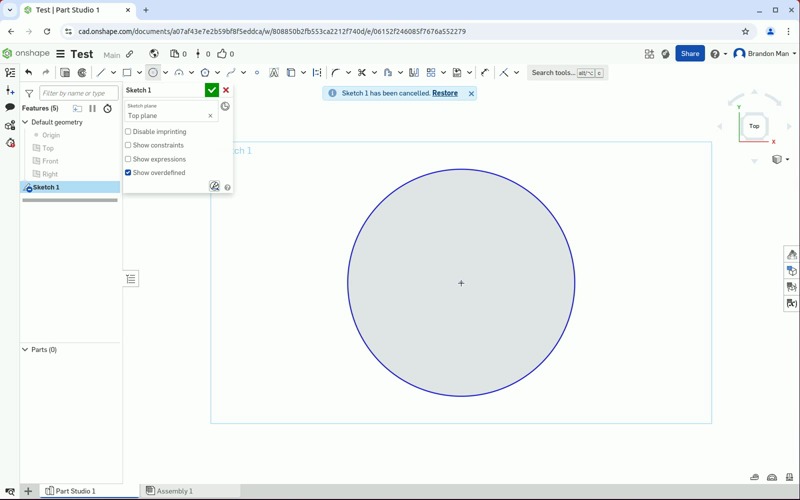
click(461, 282)
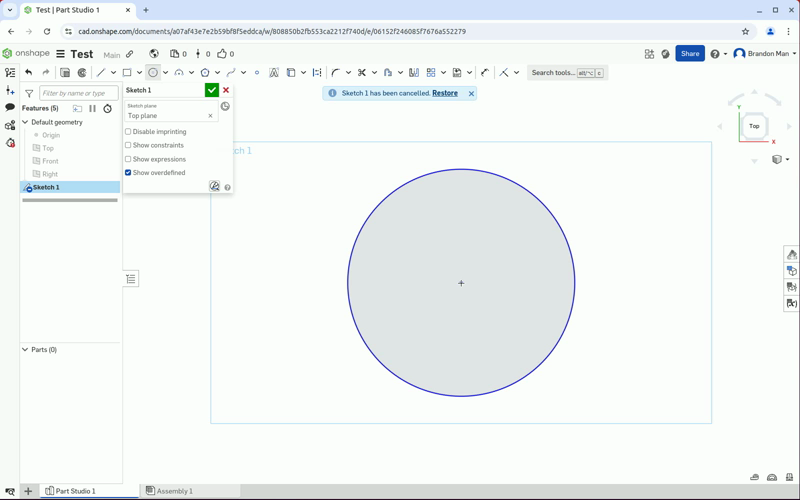
key_up(shift)
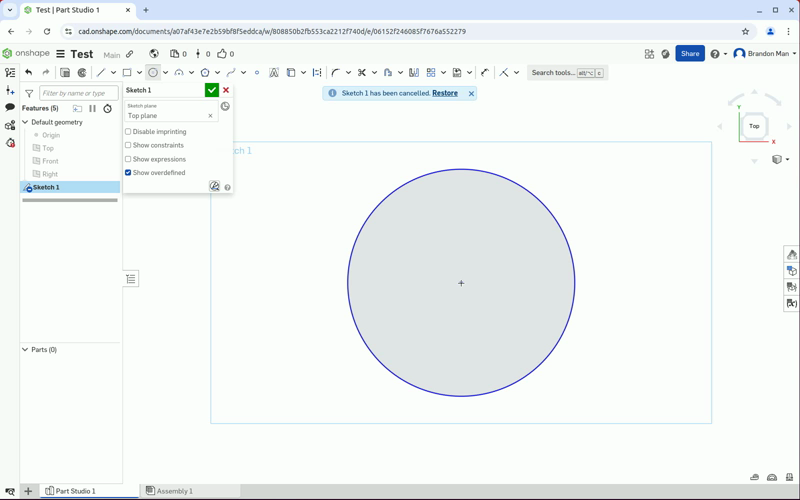
mouse_move(466, 282)
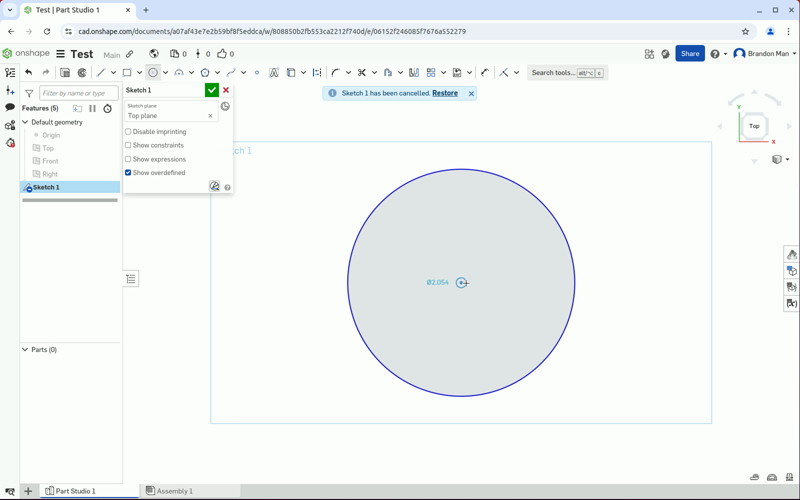
click(466, 282)
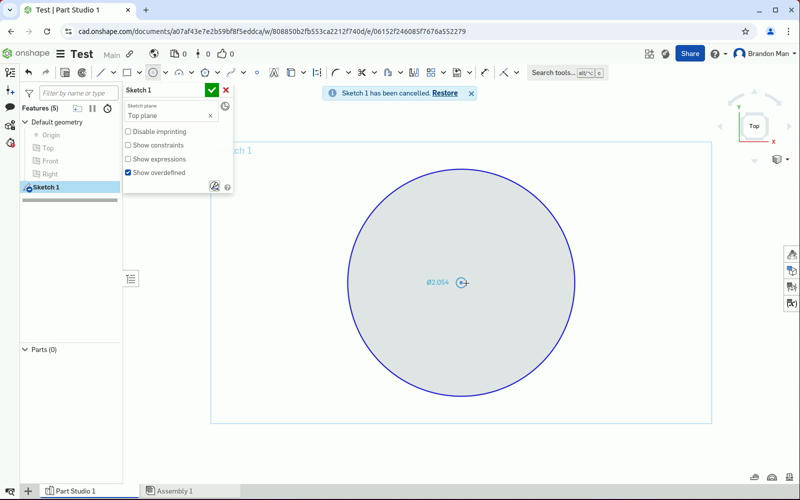
key(esc)
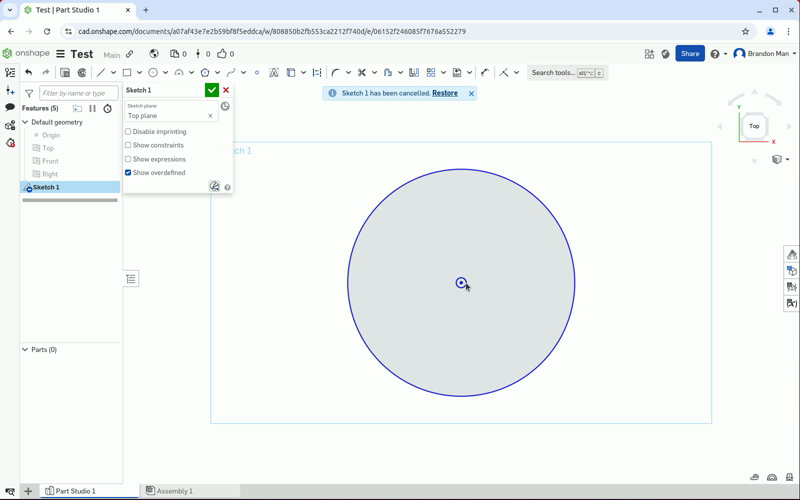
mouse_move(428, 311)
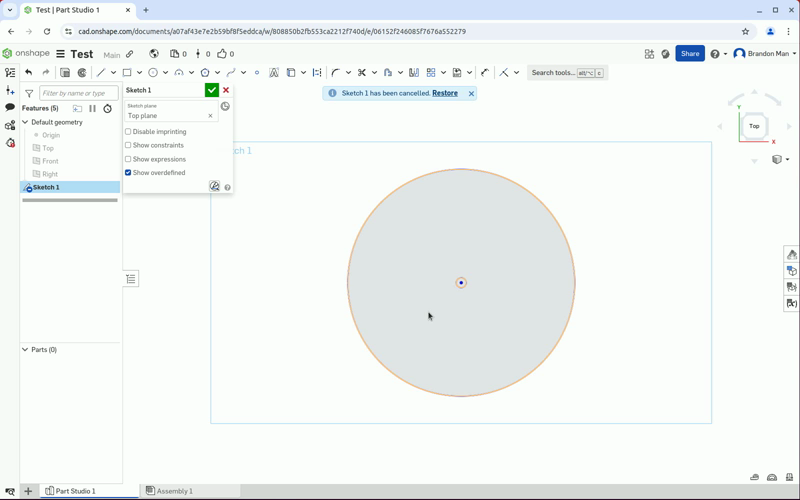
click(428, 311)
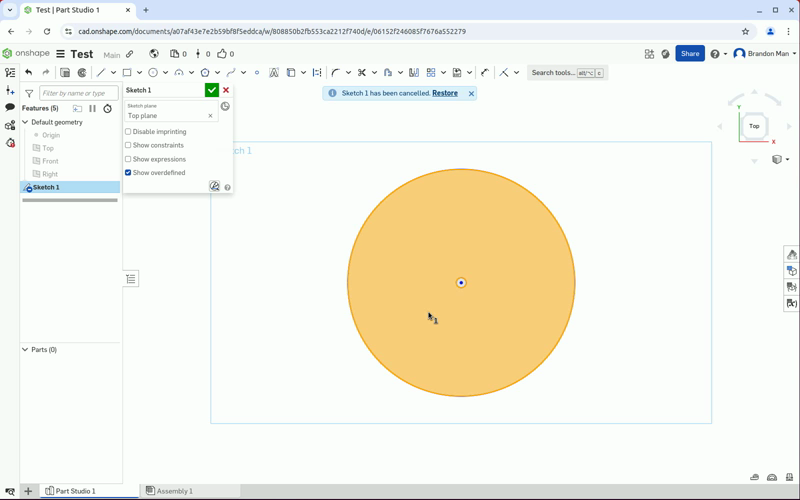
mouse_move(73, 352)
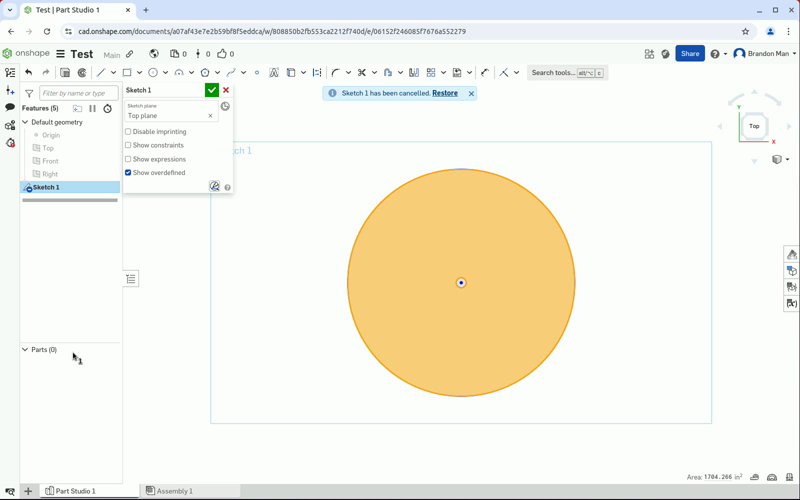
key(shift+y)
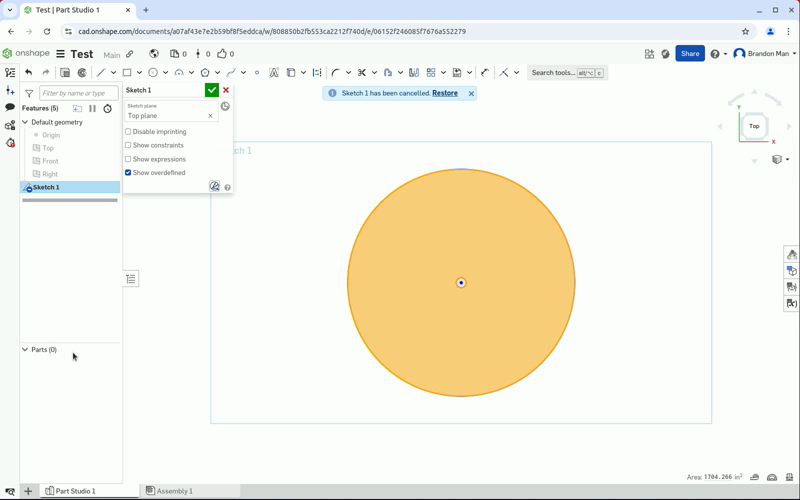
key(shift+e)
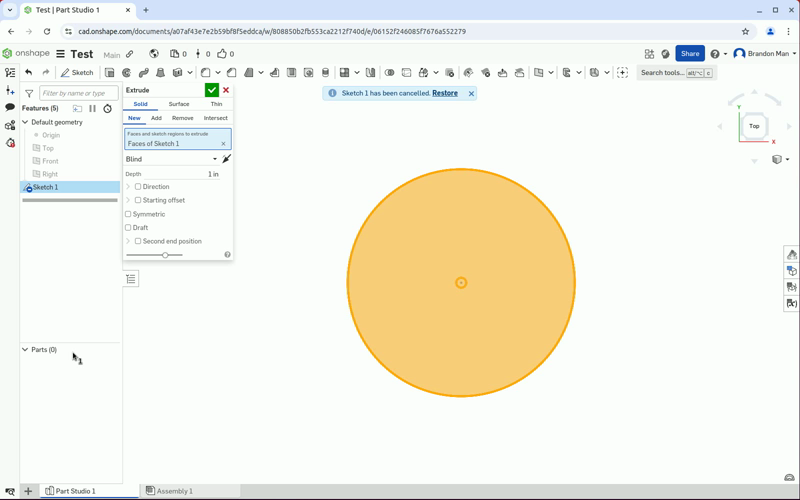
mouse_move(143, 106)
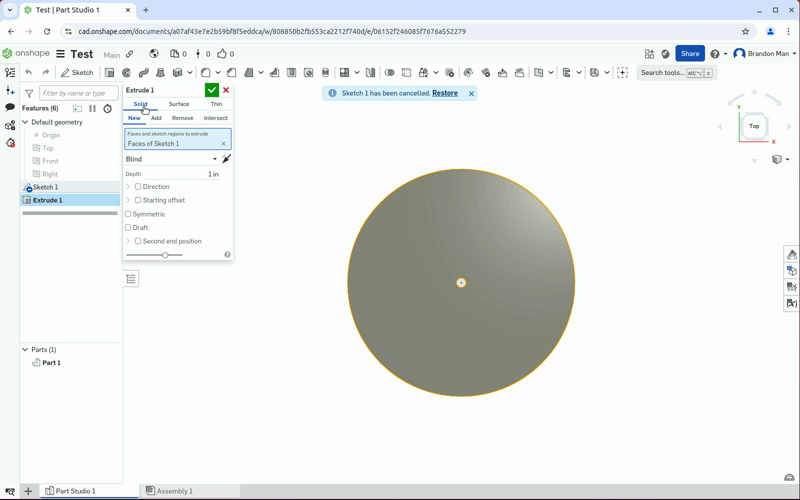
click(143, 106)
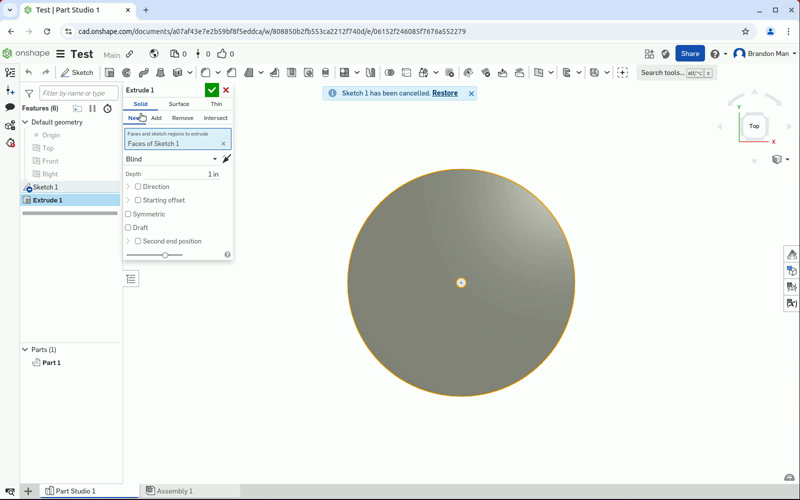
mouse_move(137, 120)
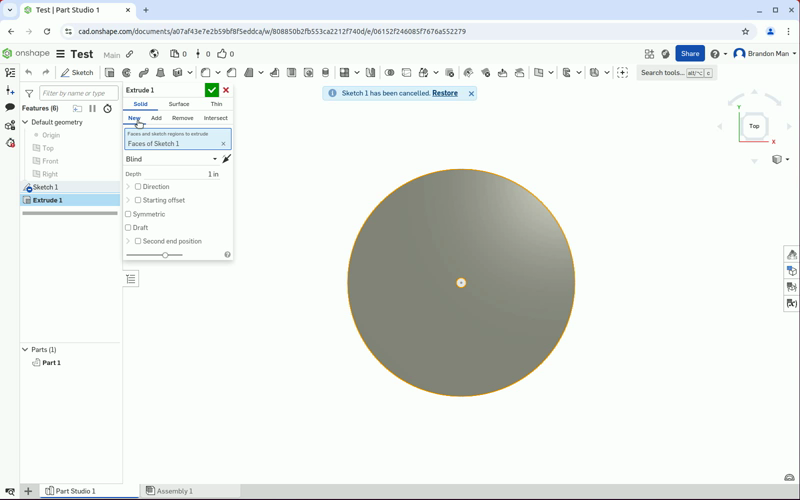
click(137, 120)
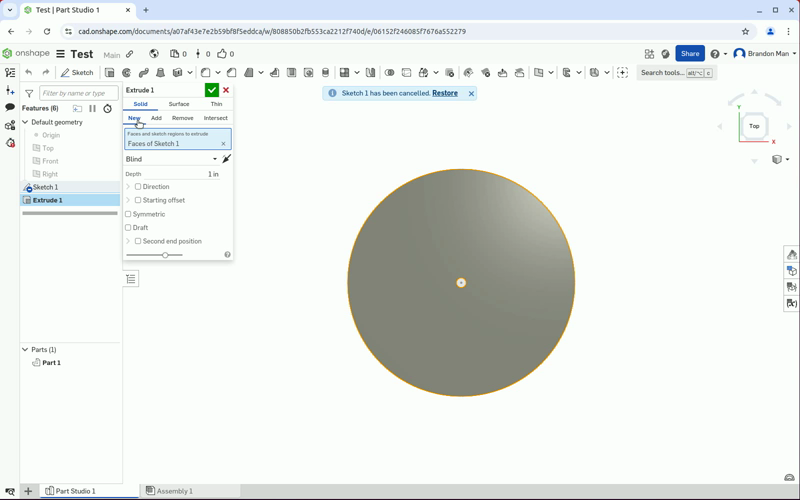
key(tab, 4)
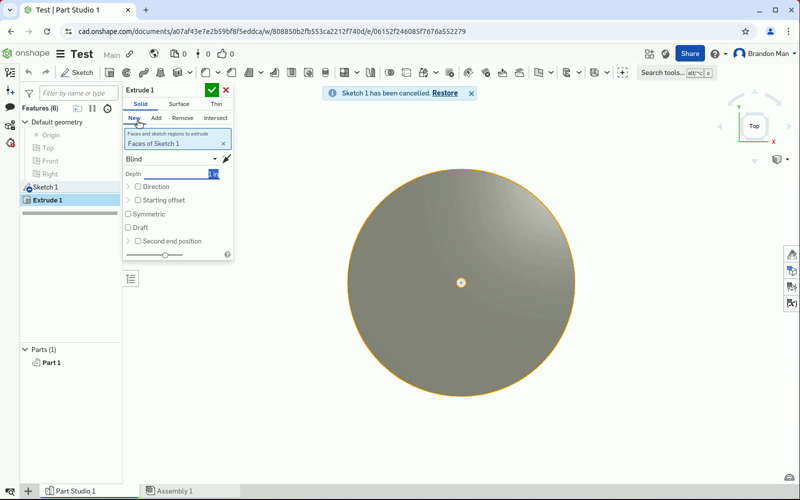
text(-2.648)
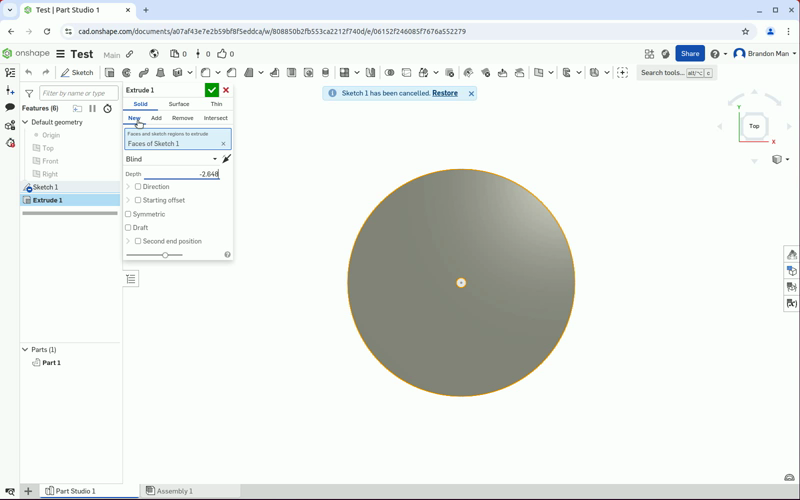
key(enter)
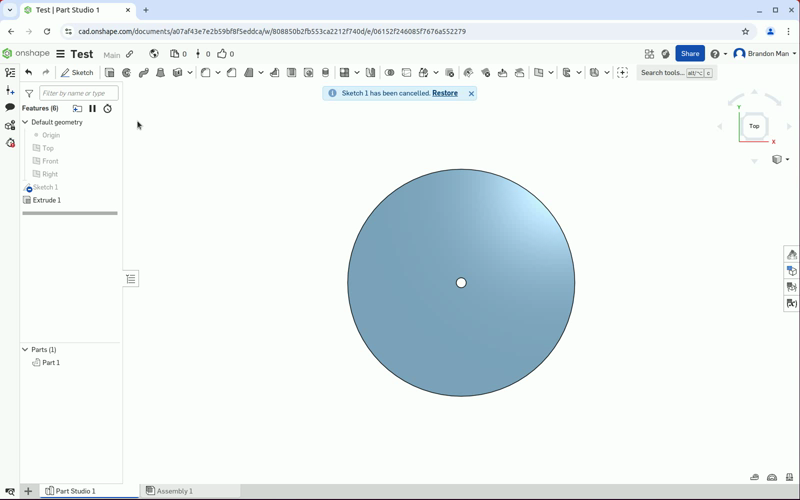
key(shift+h)
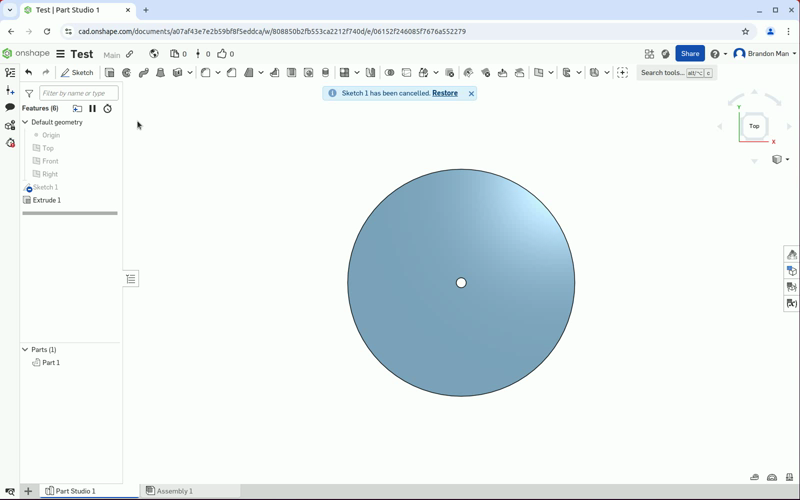
key(shift+h)
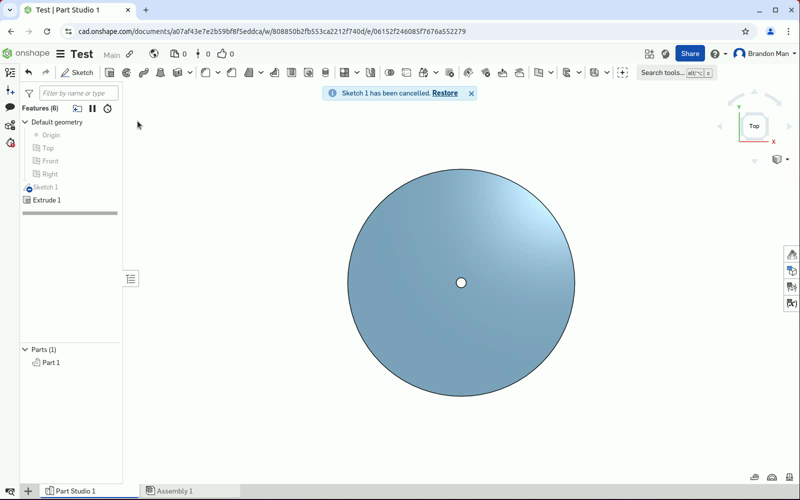
mouse_move(73, 189)
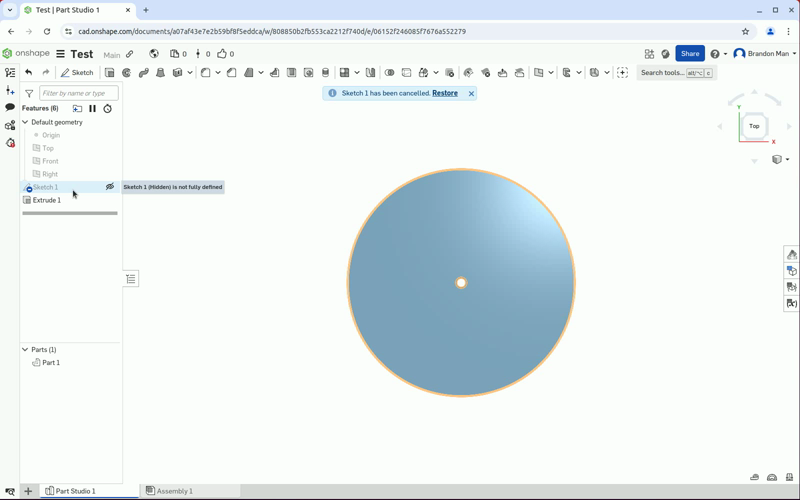
click(73, 189)
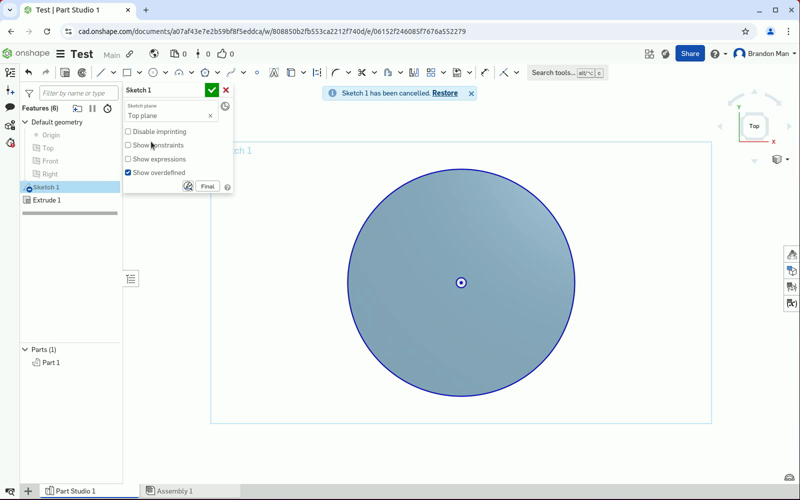
mouse_move(229, 92)
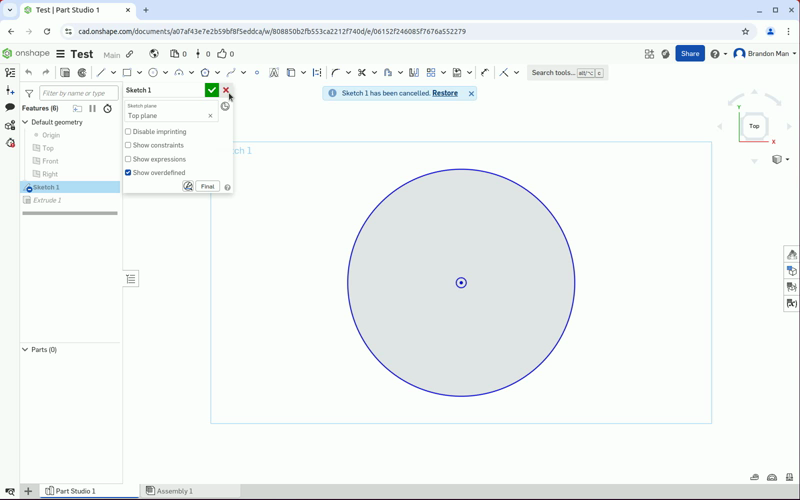
click(229, 92)
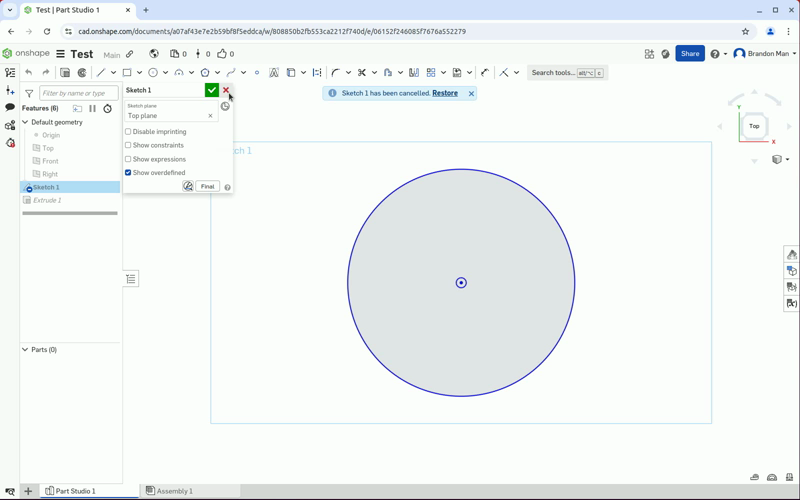
key(shift+s)
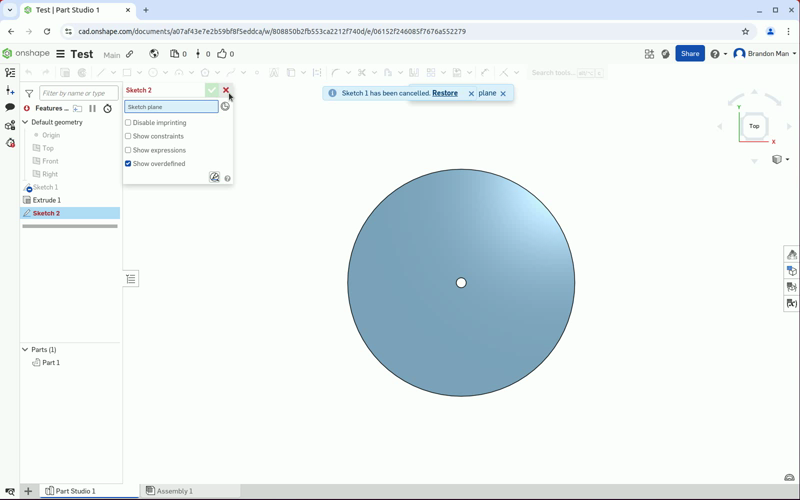
mouse_move(73, 150)
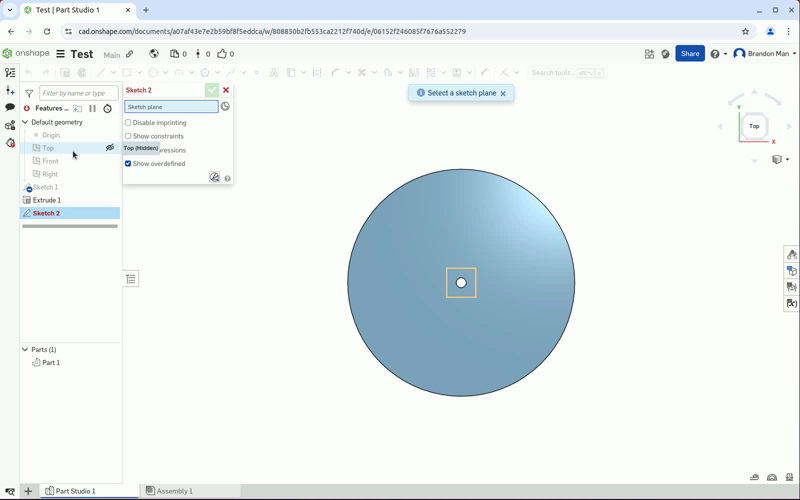
click(73, 150)
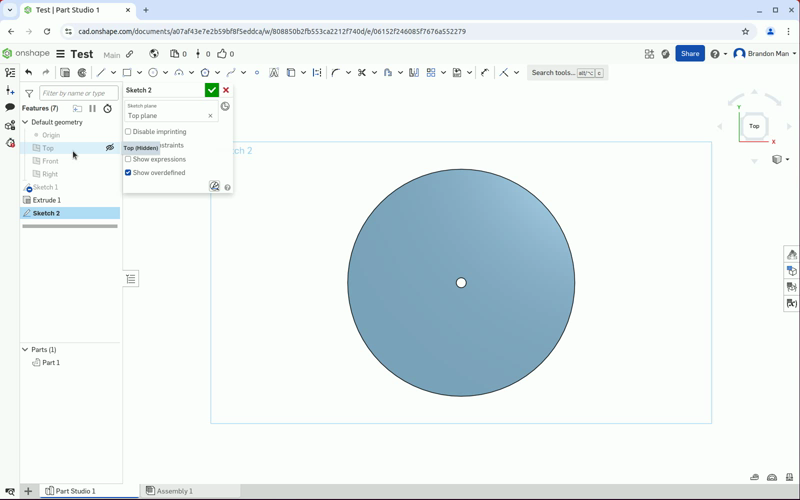
mouse_move(73, 352)
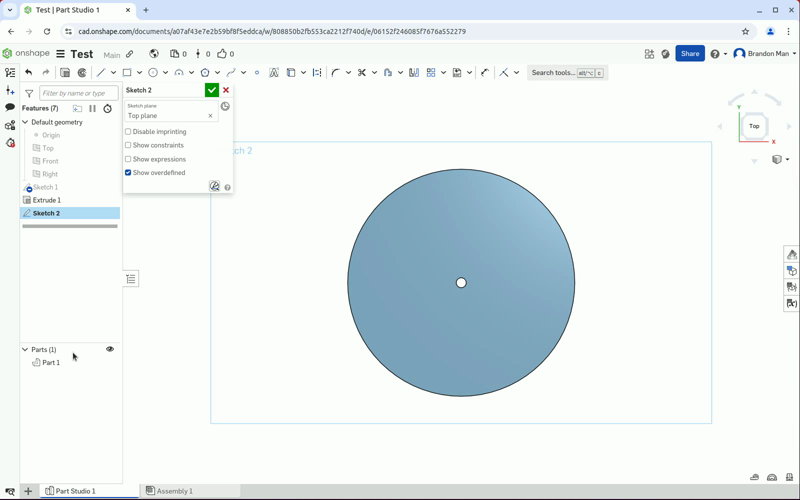
key(y)
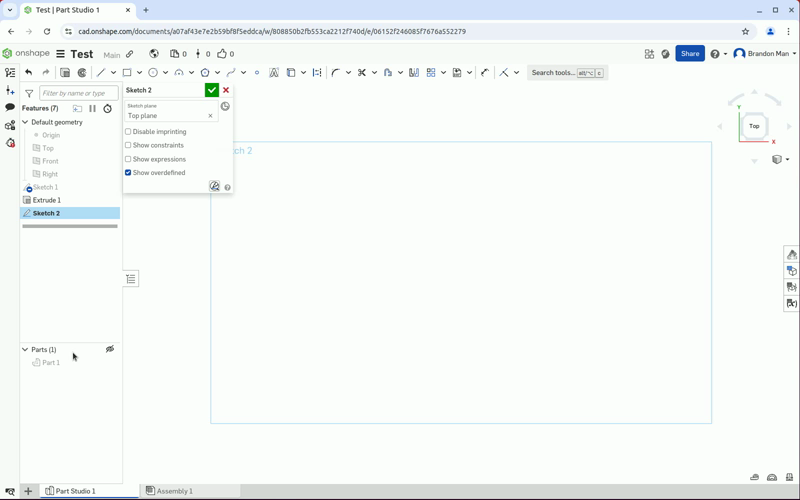
key(l)
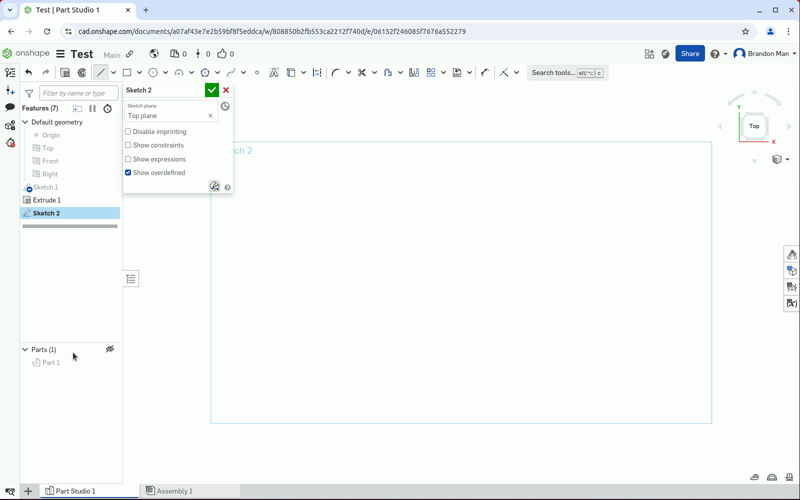
key_down(shift)
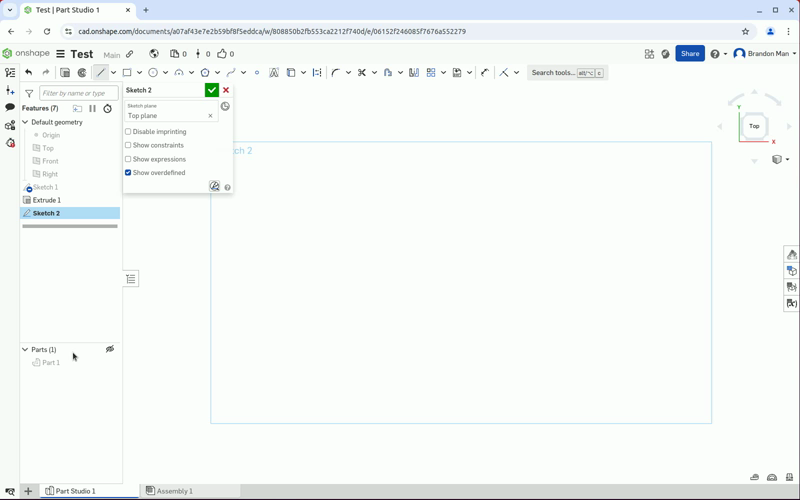
mouse_move(371, 312)
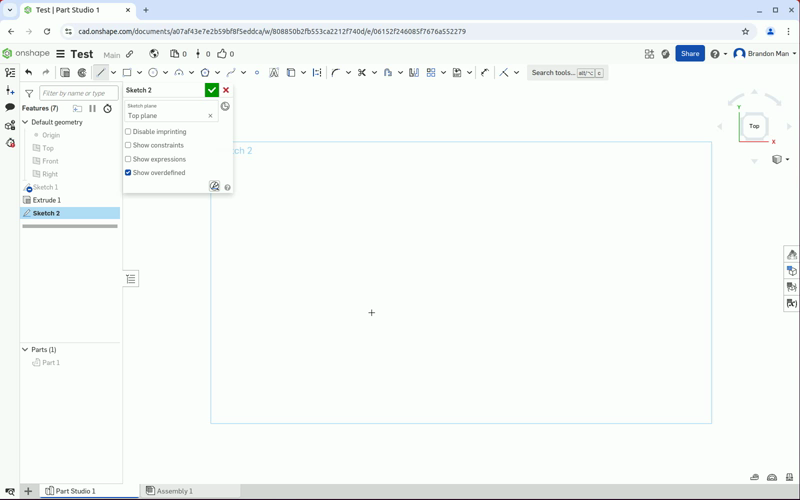
click(371, 312)
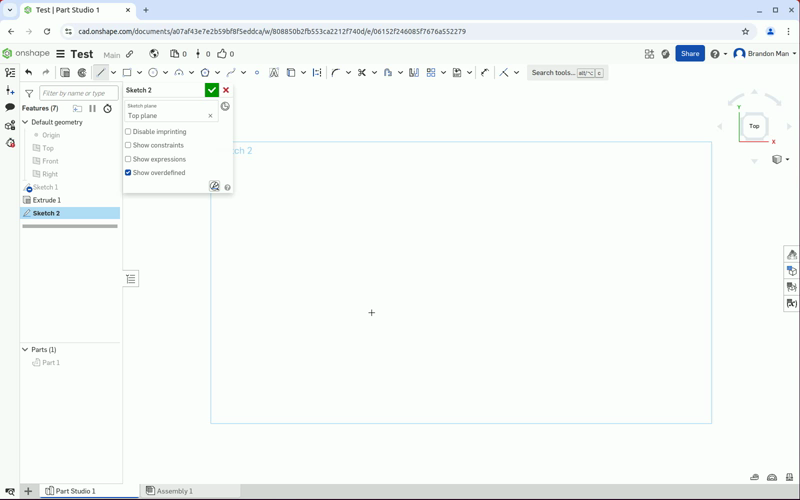
key_up(shift)
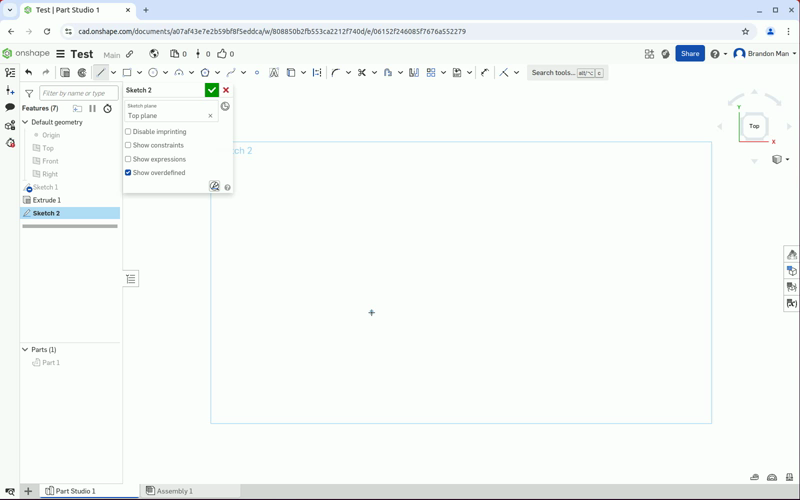
key_down(shift)
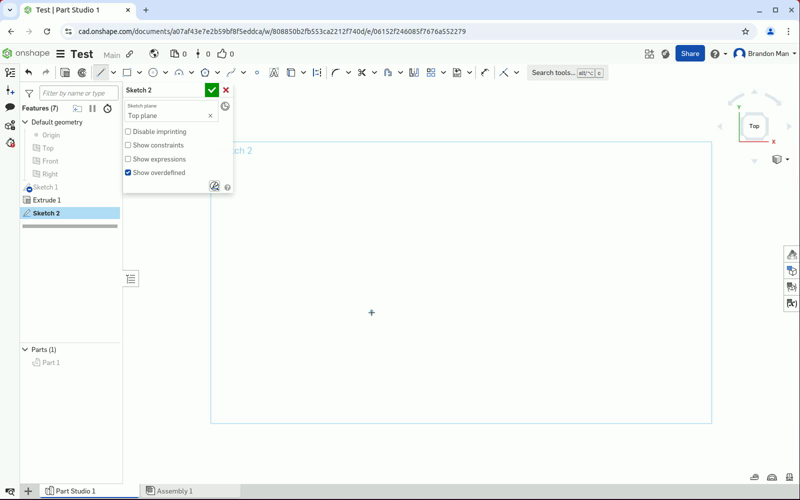
mouse_move(401, 312)
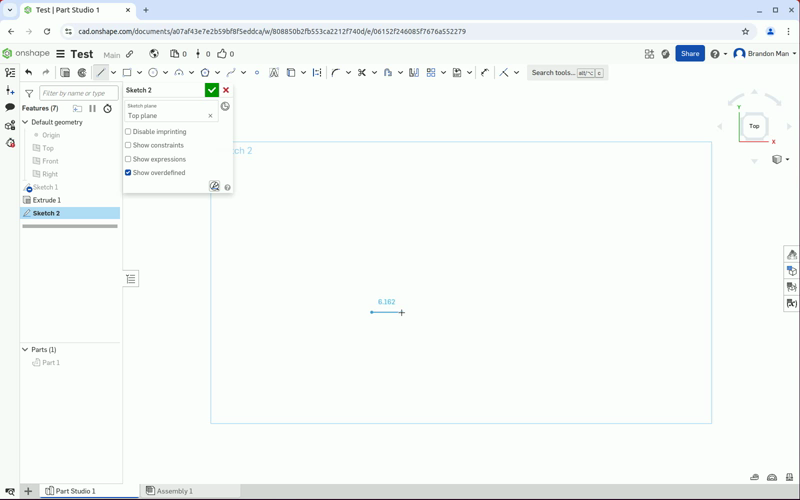
mouse_move(405, 358)
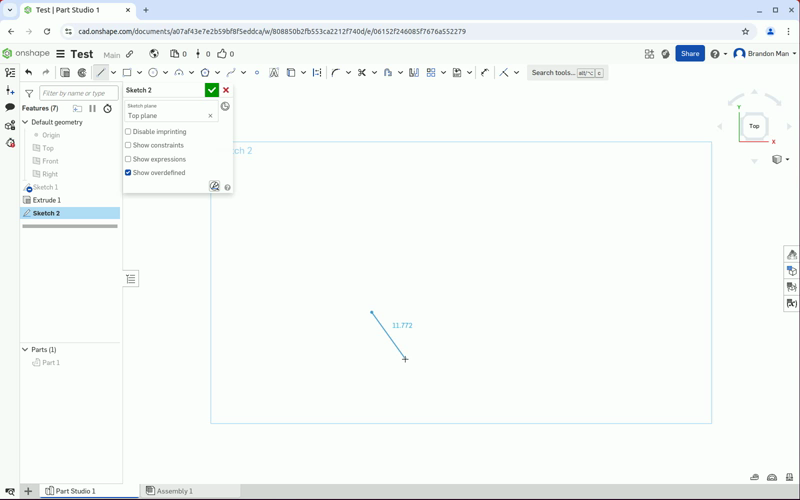
click(405, 358)
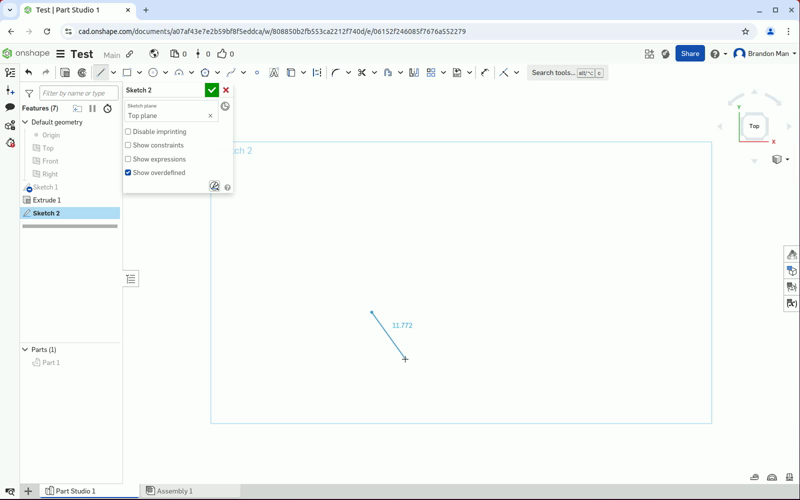
key_up(shift)
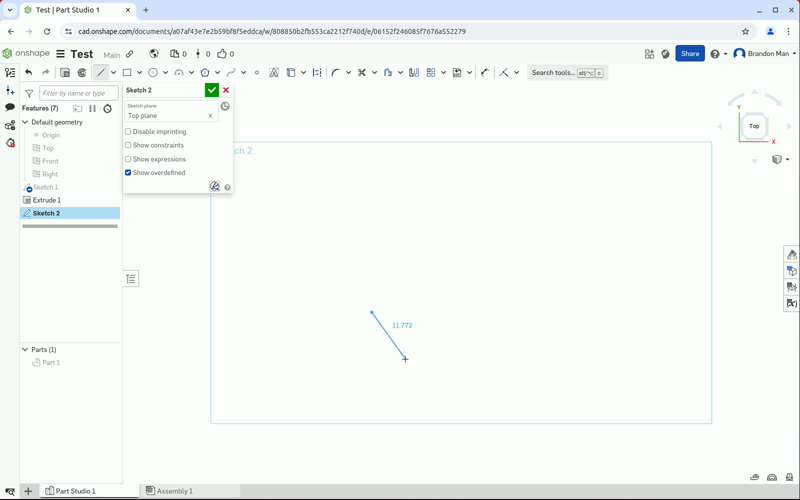
key_down(shift)
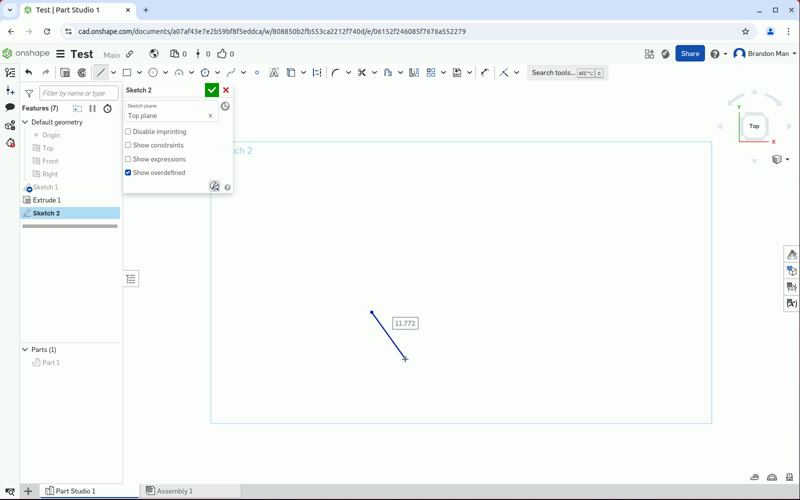
mouse_move(435, 358)
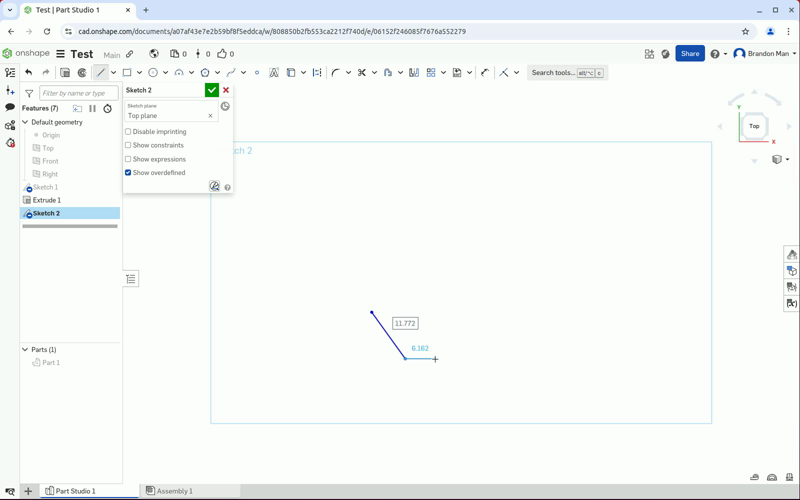
mouse_move(461, 377)
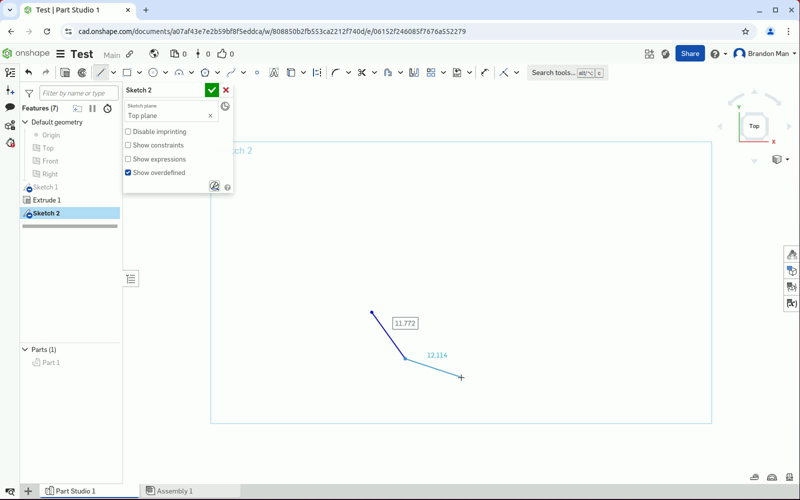
click(461, 377)
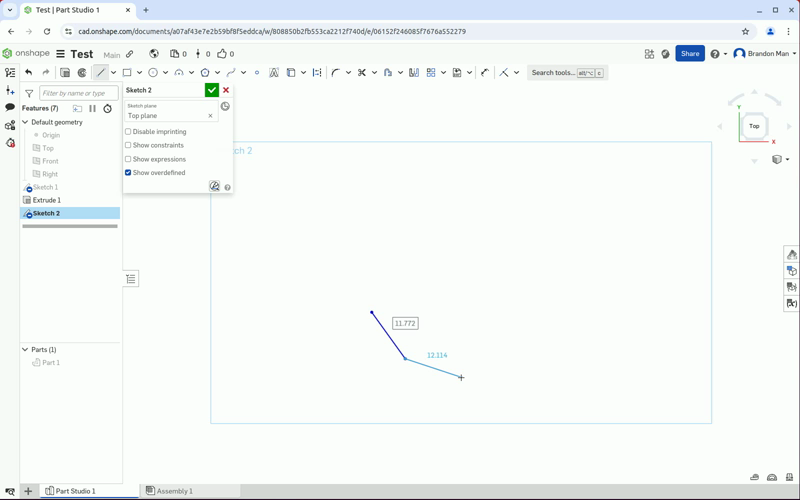
key_up(shift)
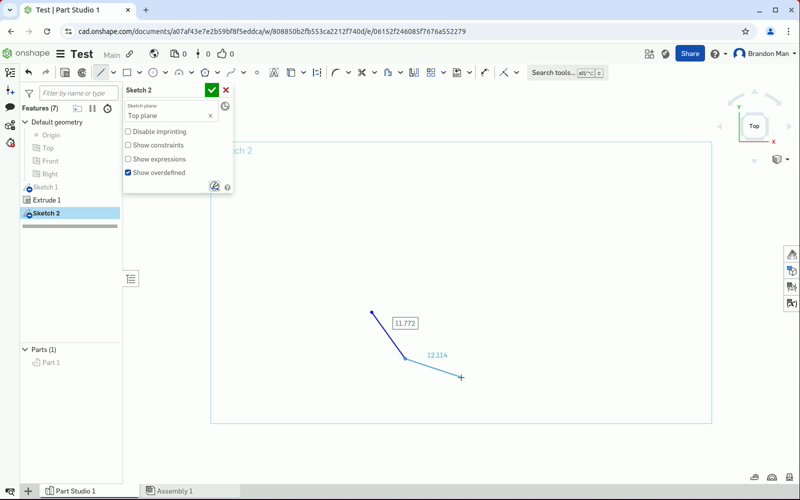
key_down(shift)
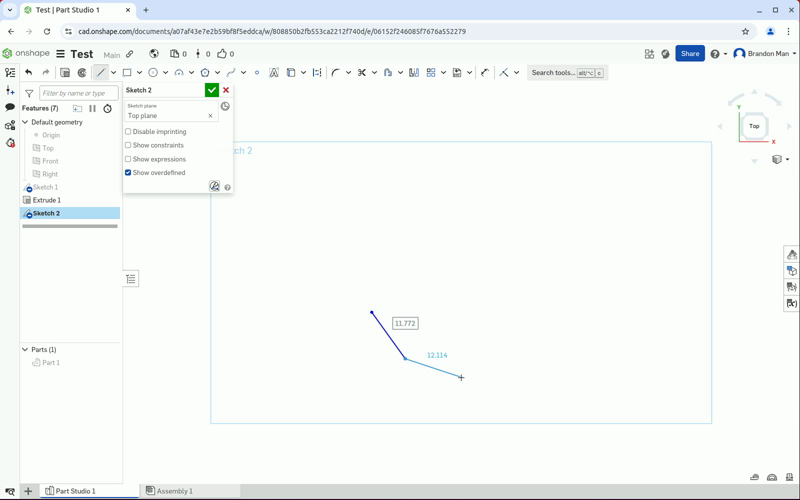
mouse_move(491, 377)
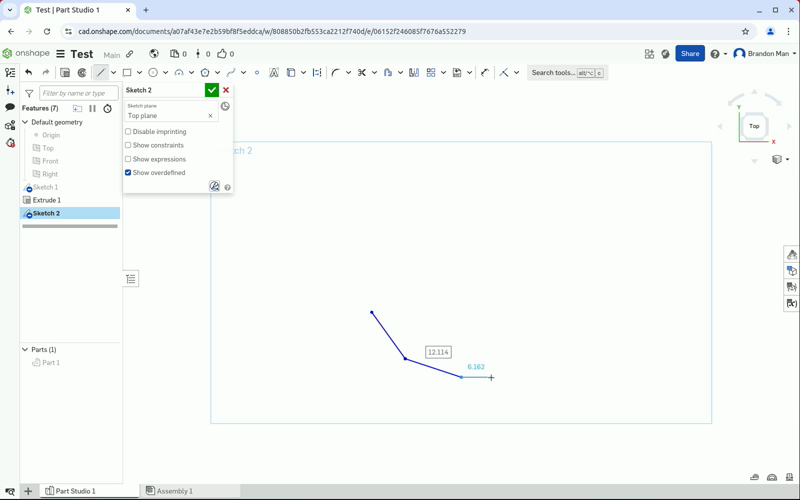
mouse_move(515, 358)
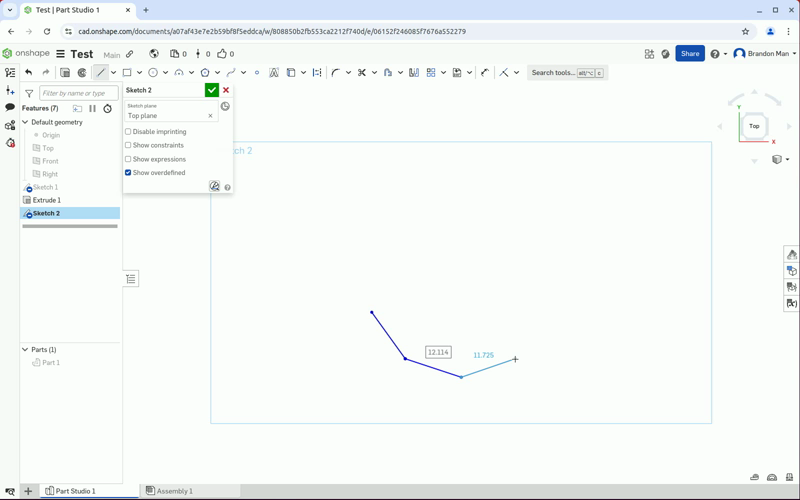
click(515, 358)
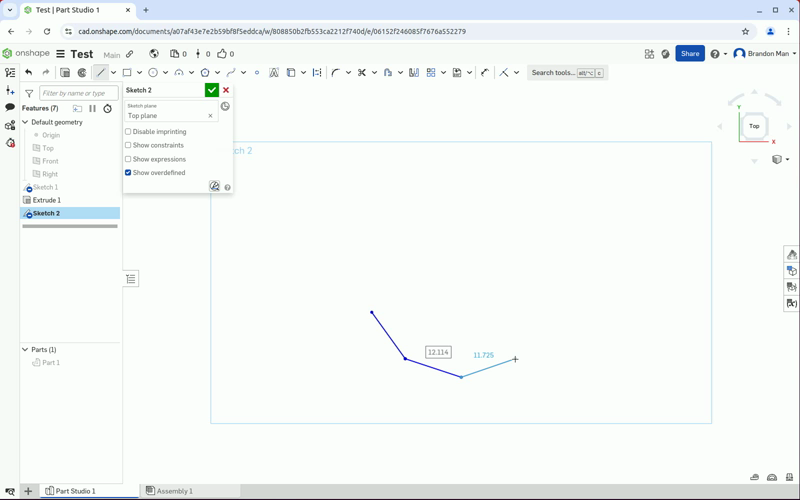
key_up(shift)
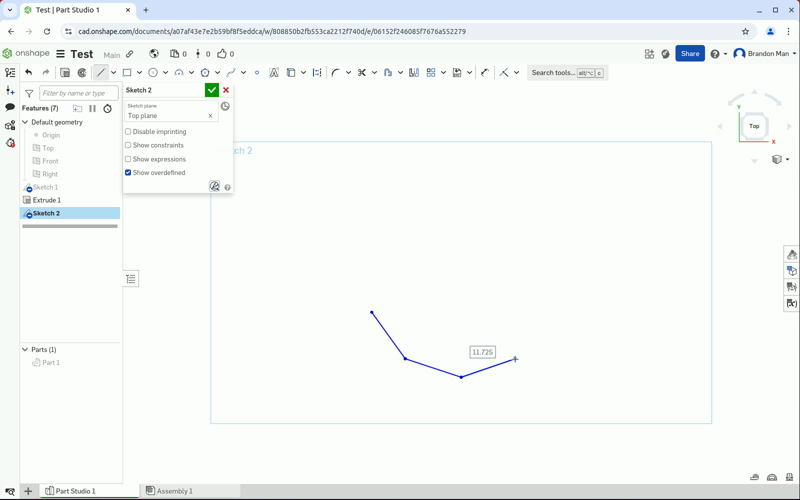
key_down(shift)
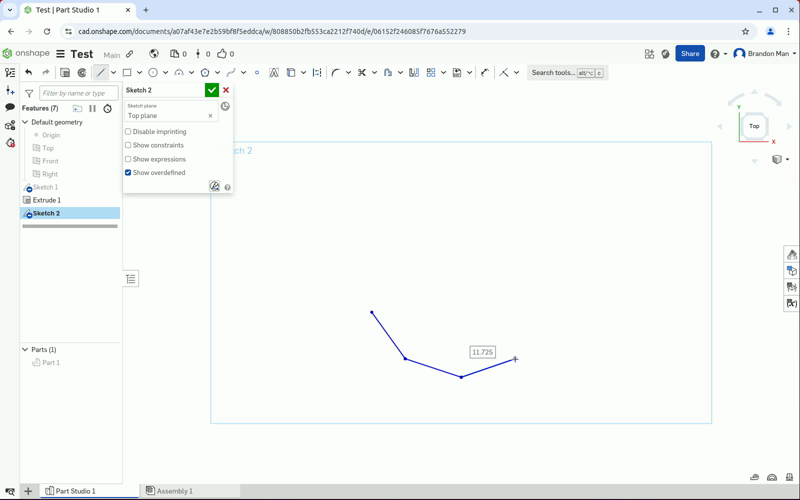
mouse_move(545, 358)
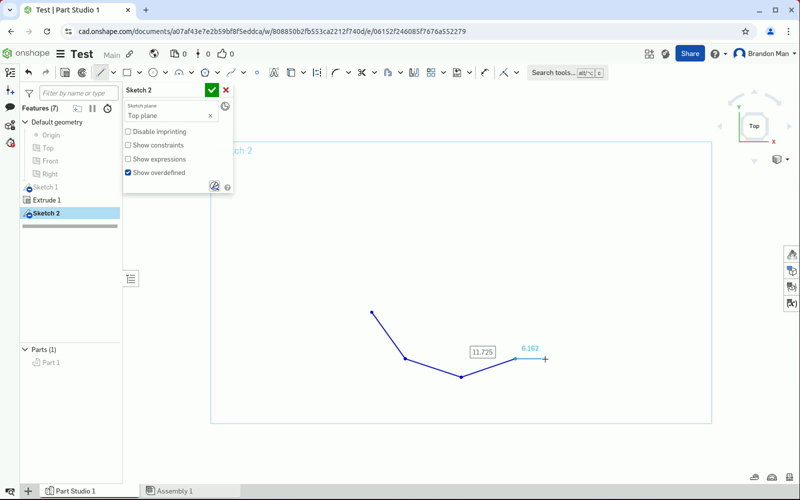
mouse_move(549, 312)
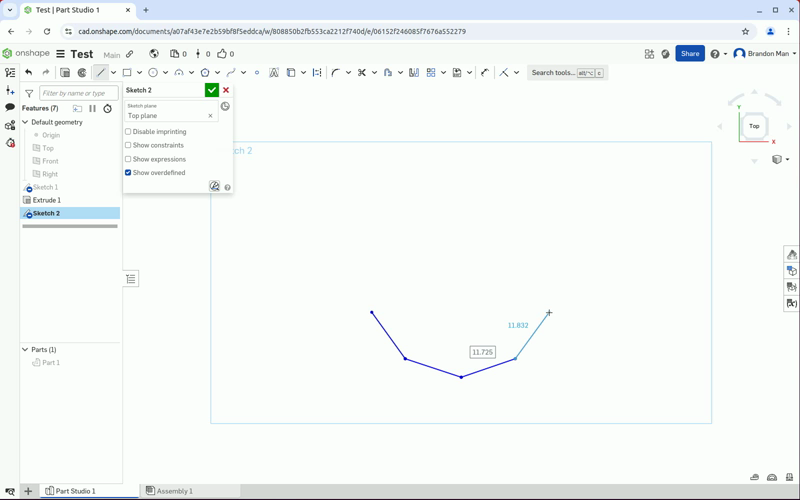
click(549, 312)
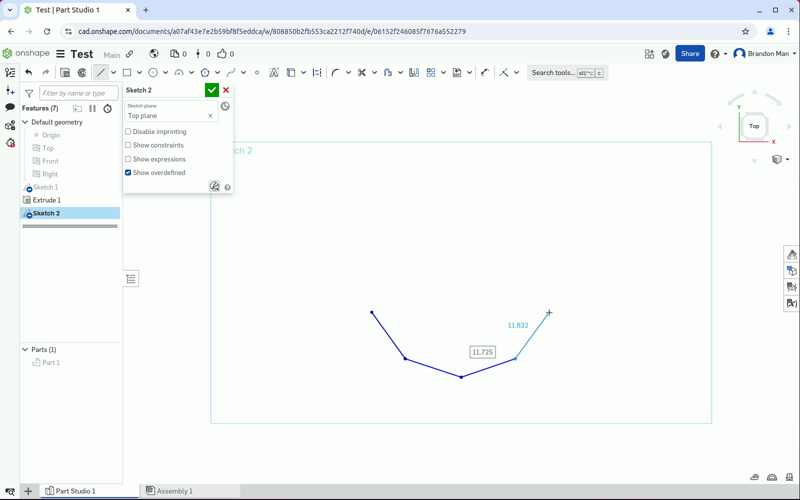
key_up(shift)
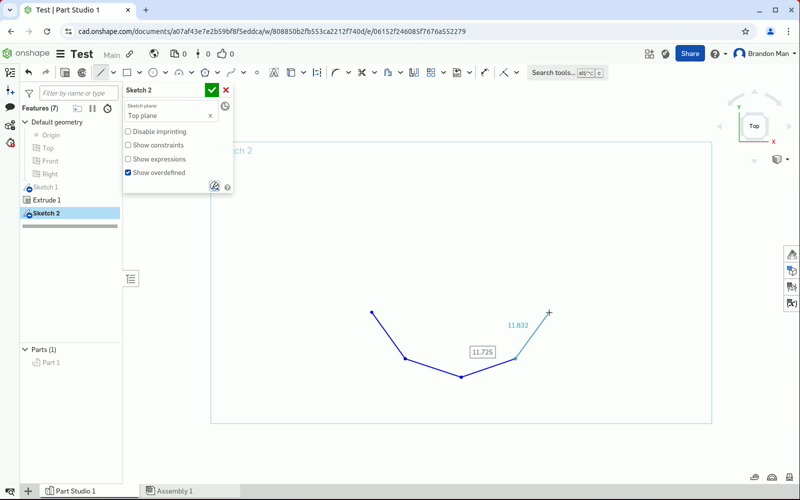
key_down(shift)
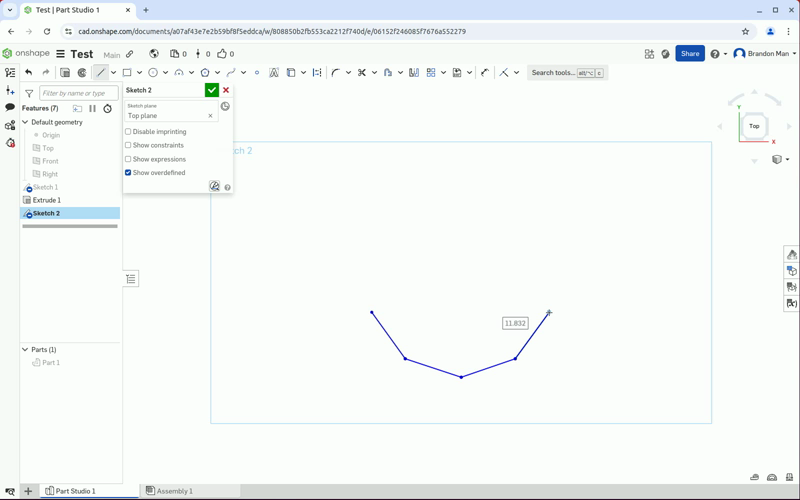
mouse_move(579, 312)
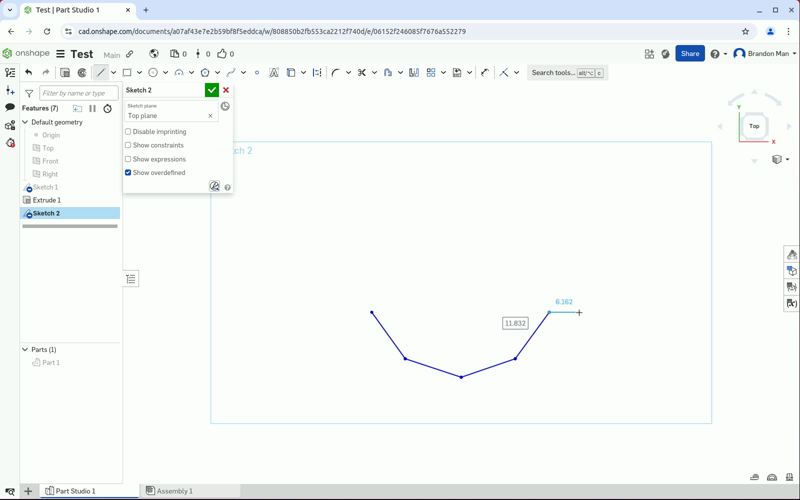
mouse_move(549, 254)
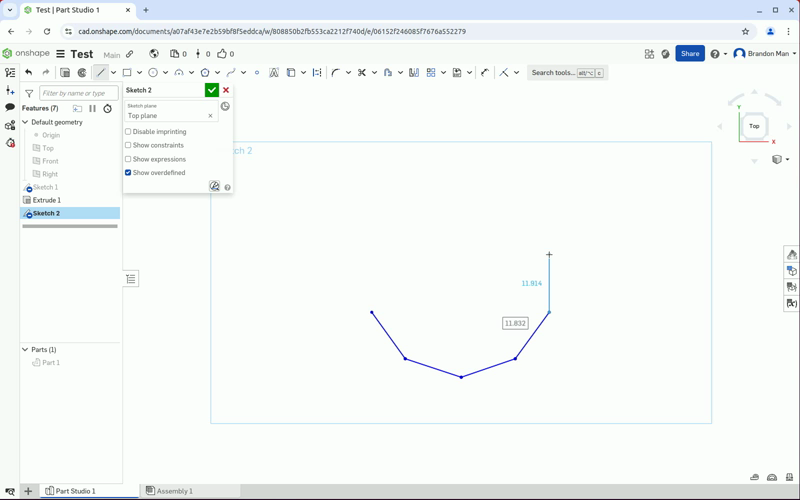
click(549, 254)
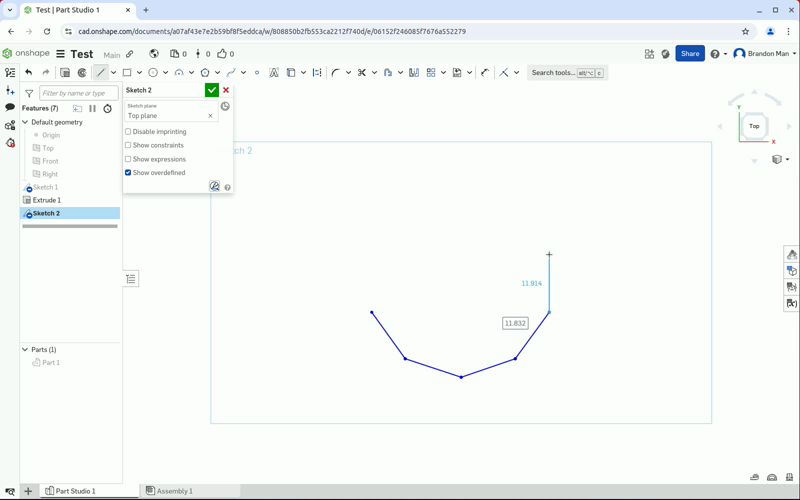
key_up(shift)
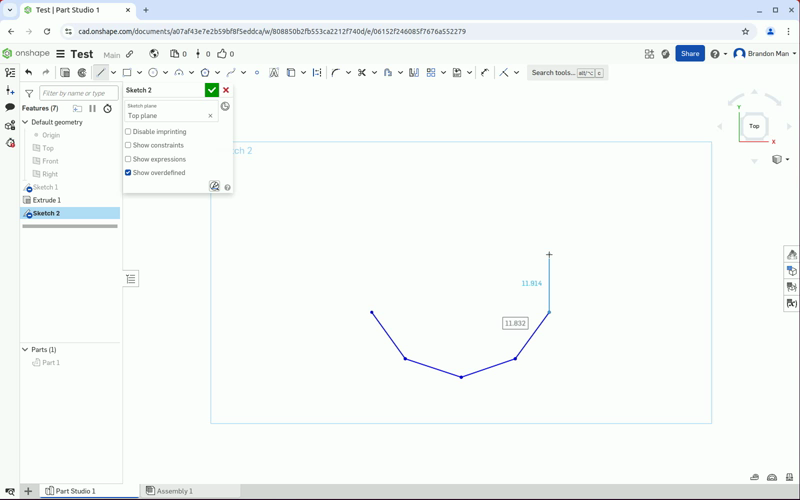
key_down(shift)
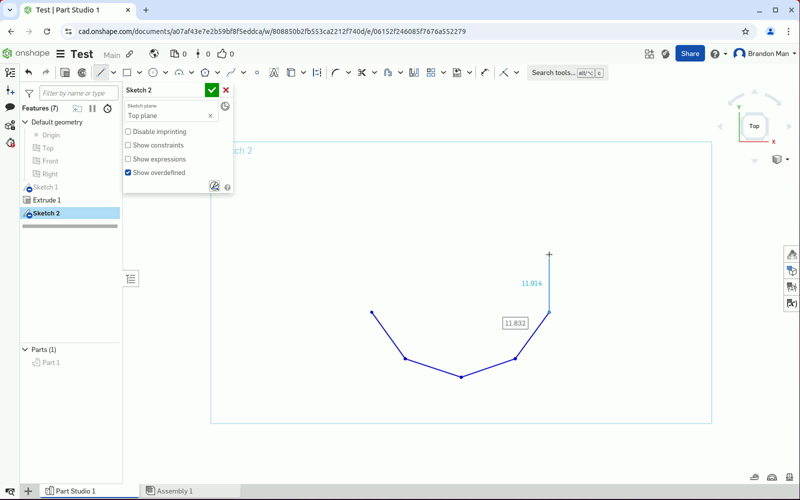
mouse_move(579, 254)
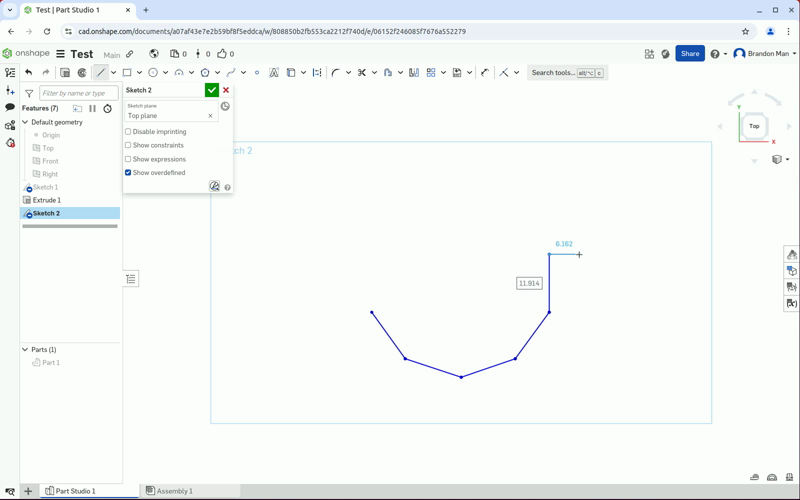
mouse_move(515, 207)
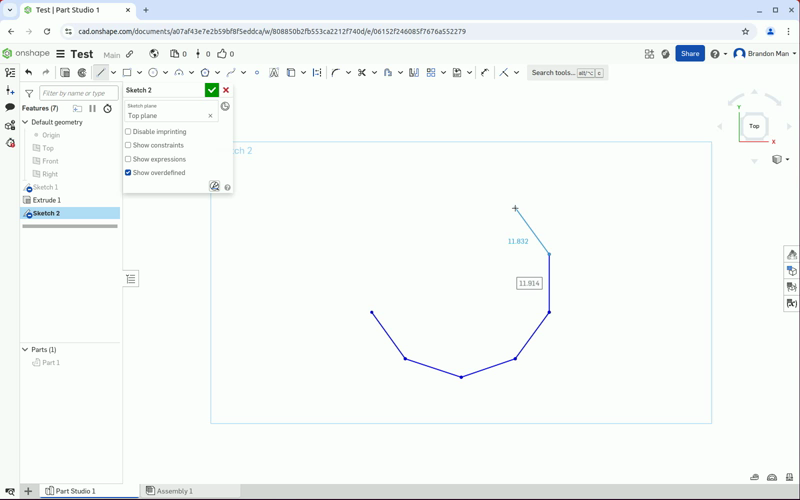
click(515, 207)
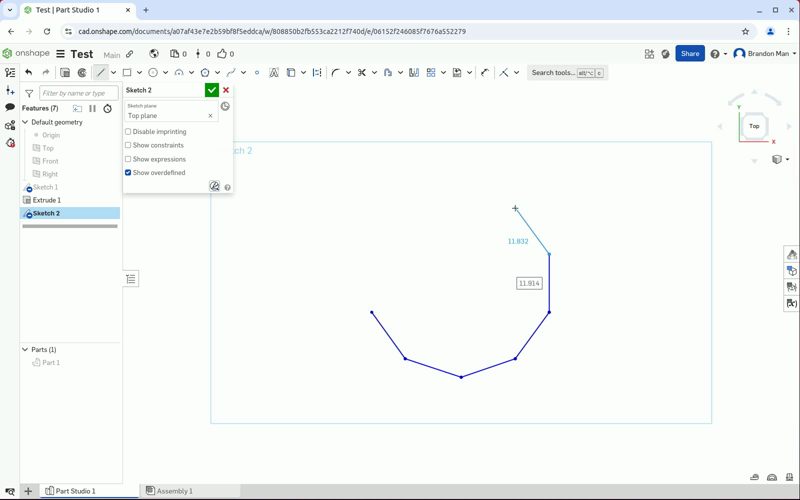
key_up(shift)
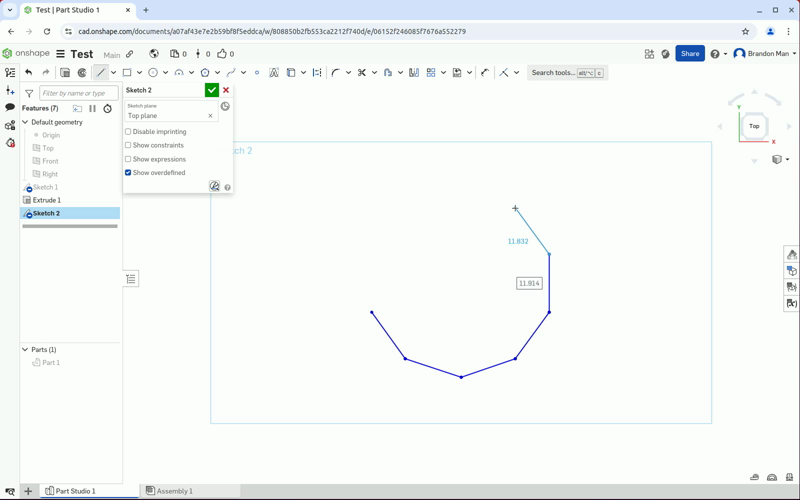
key_down(shift)
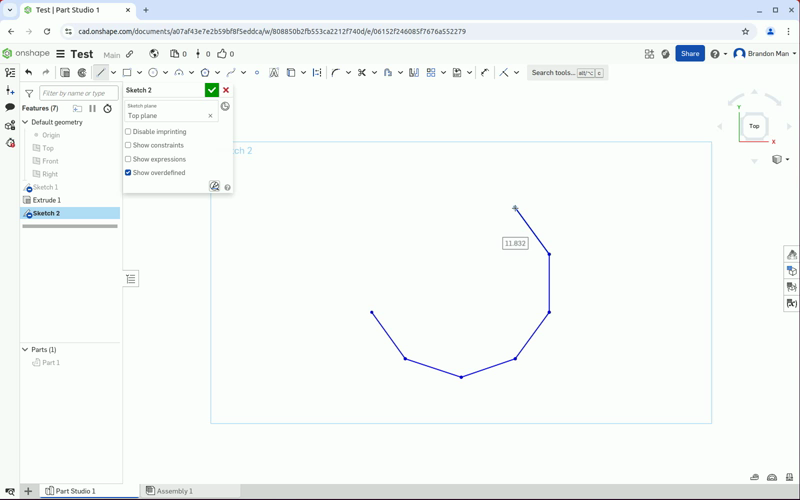
mouse_move(545, 207)
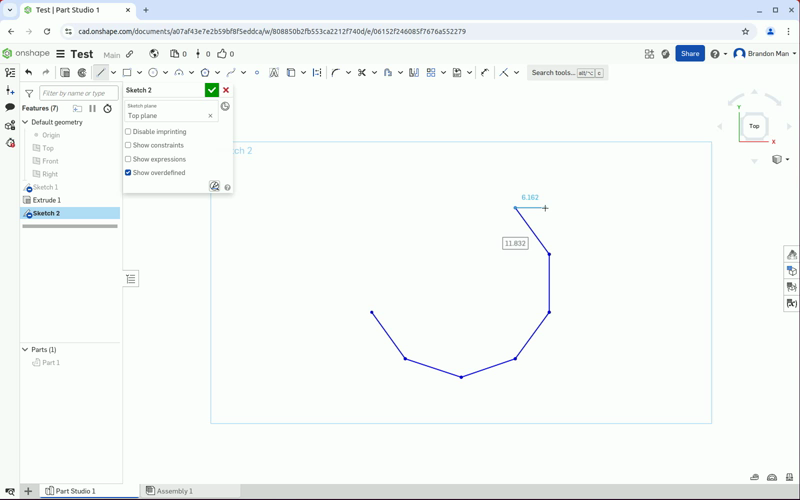
mouse_move(461, 190)
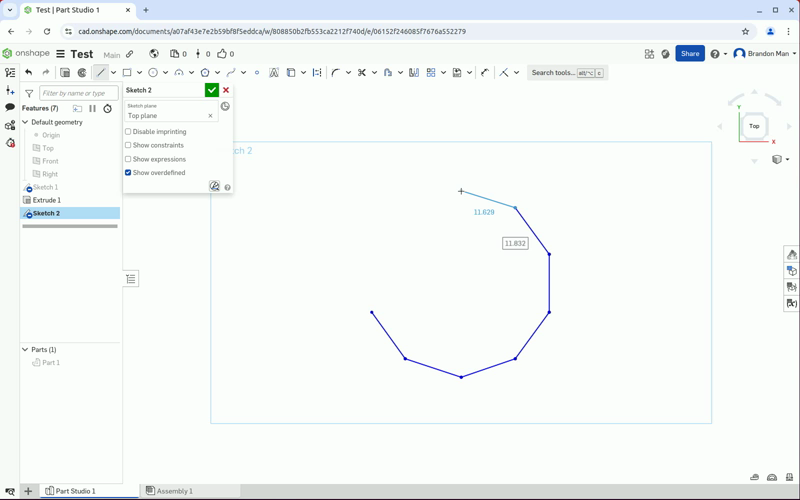
click(461, 190)
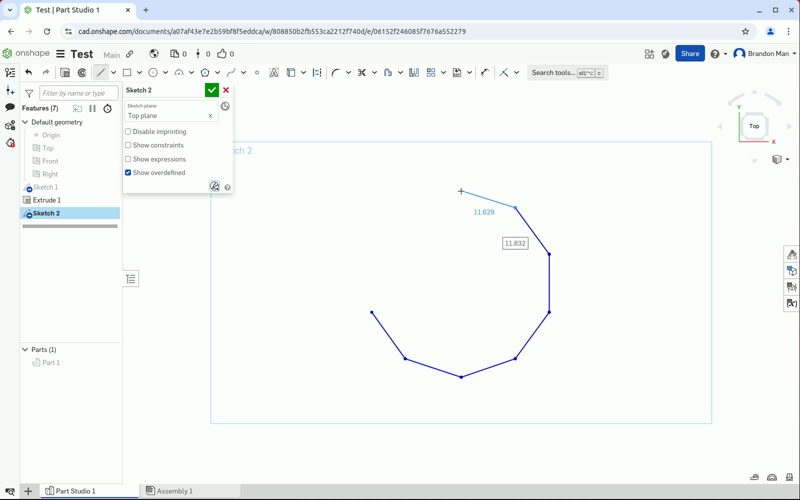
key_up(shift)
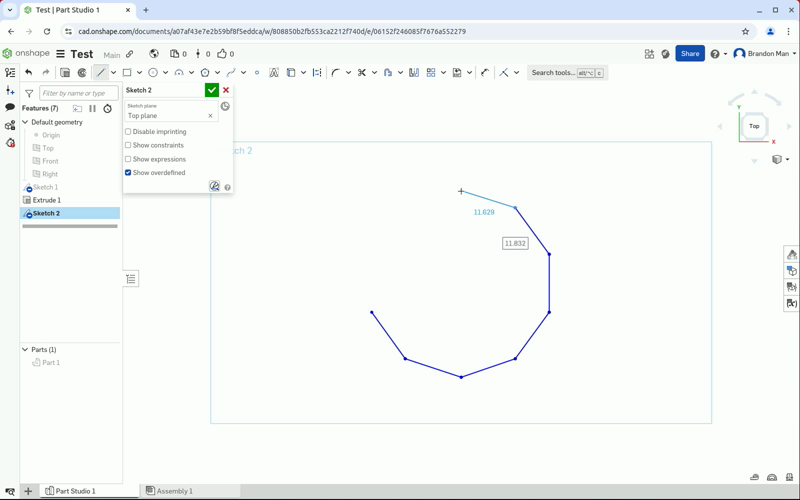
key_down(shift)
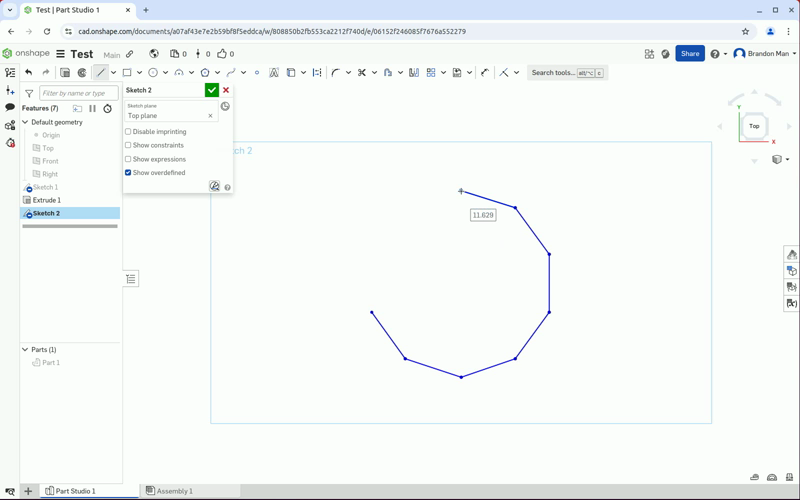
mouse_move(491, 190)
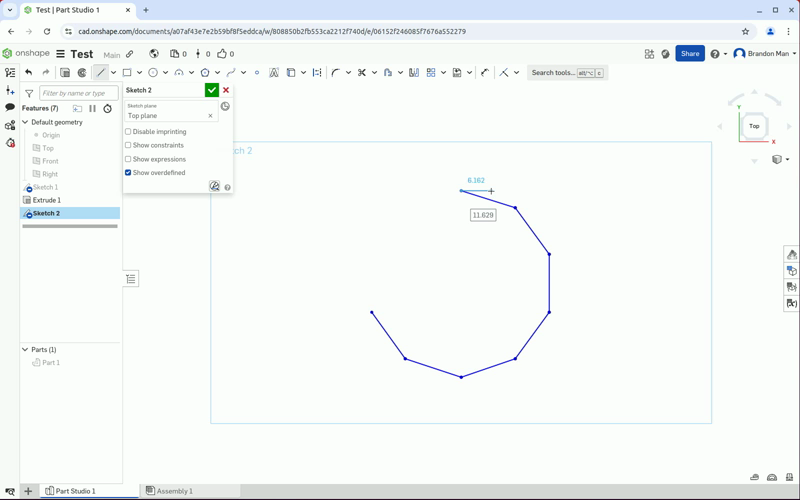
mouse_move(405, 207)
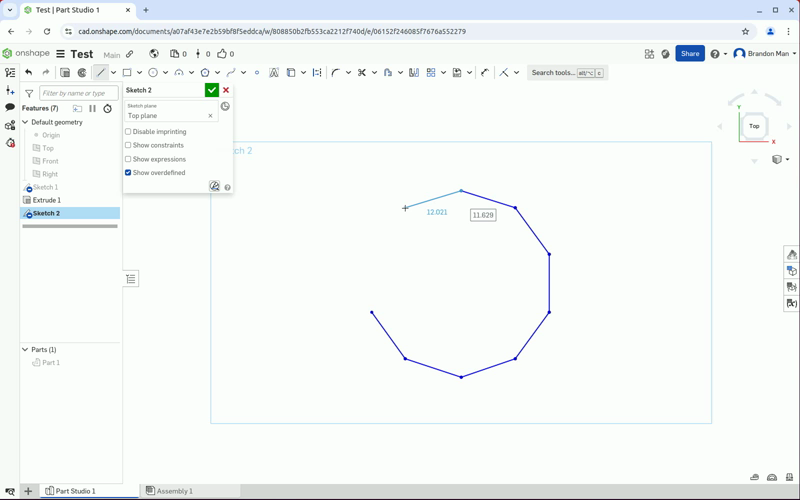
click(405, 207)
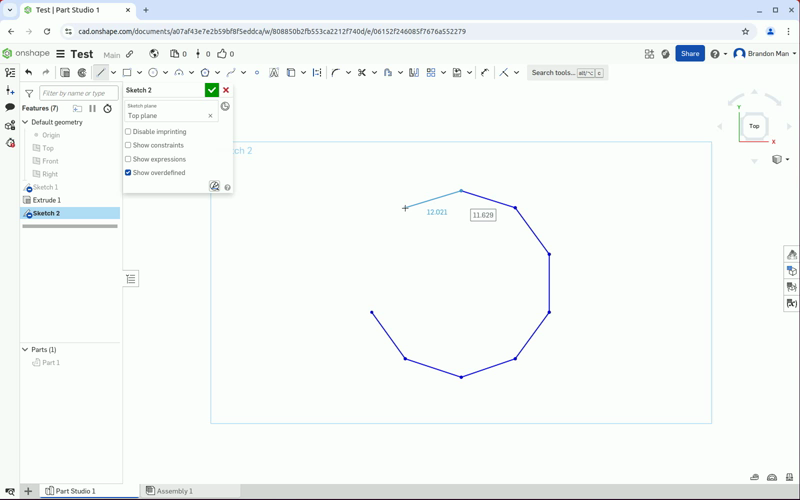
key_up(shift)
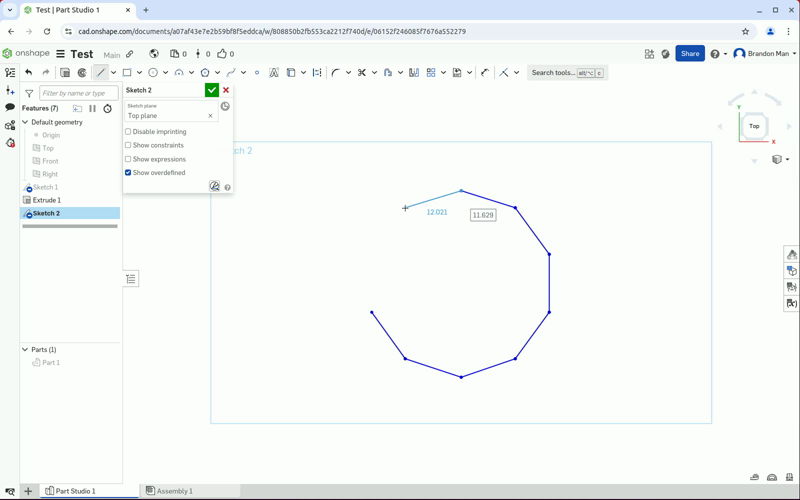
key_down(shift)
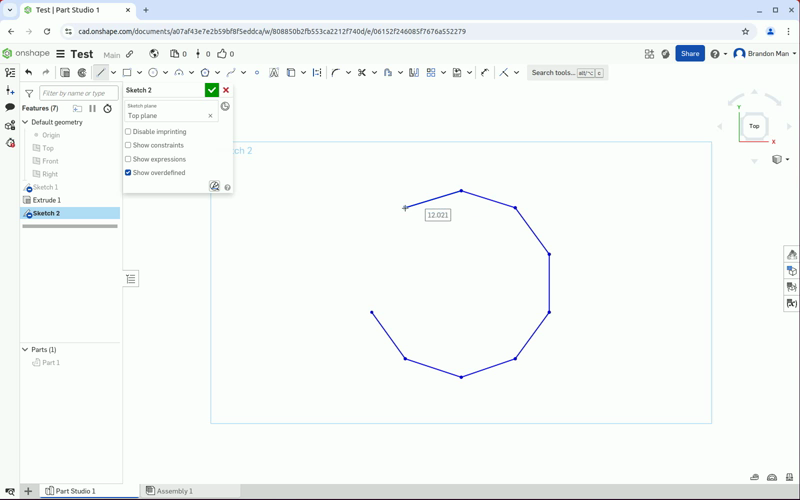
mouse_move(435, 207)
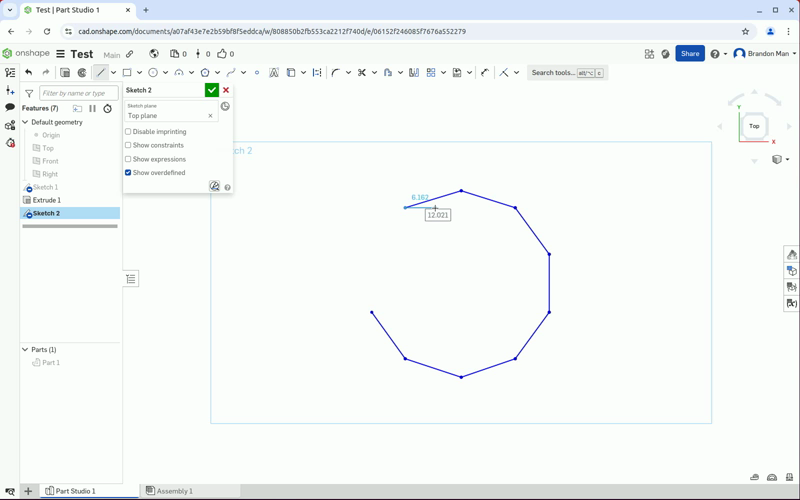
mouse_move(371, 254)
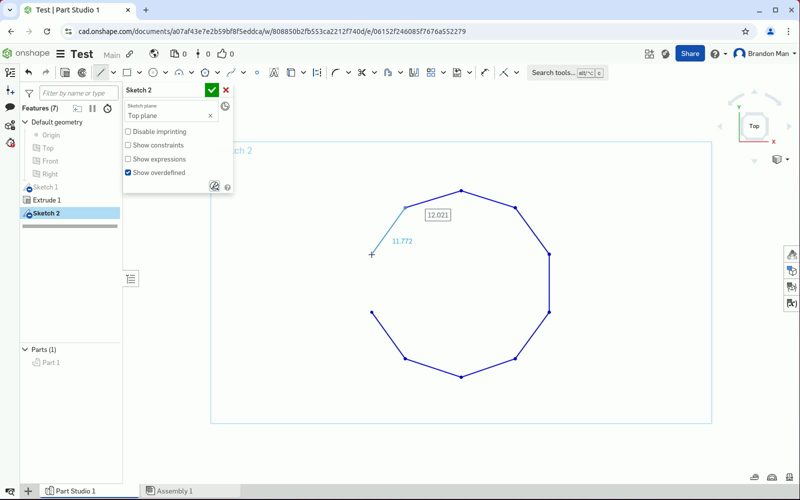
click(371, 254)
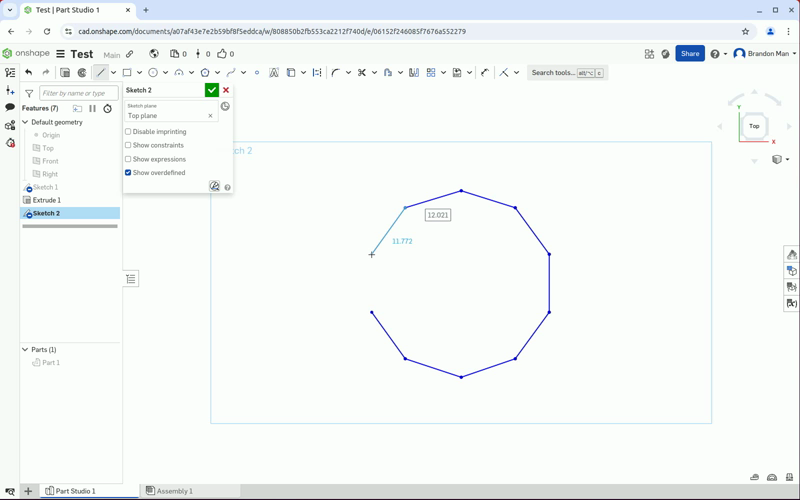
key_up(shift)
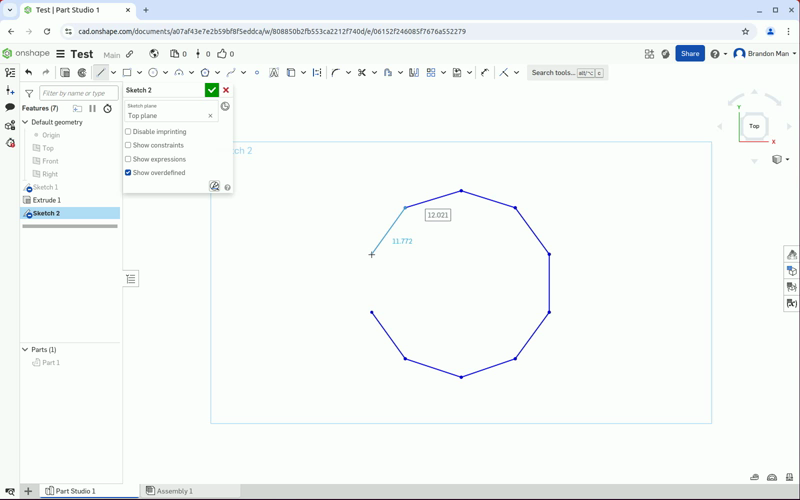
mouse_move(401, 254)
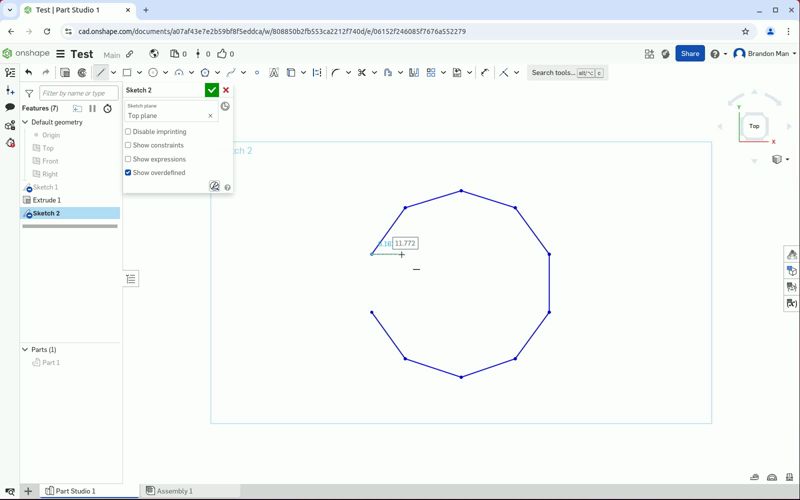
key_down(shift)
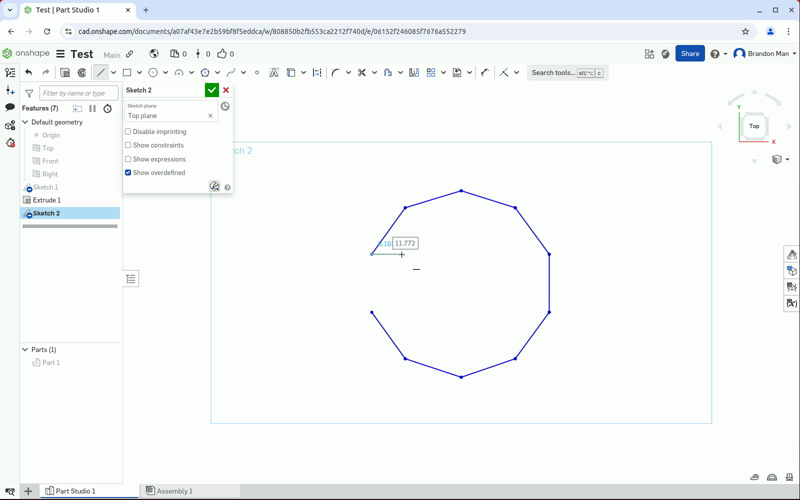
mouse_move(371, 312)
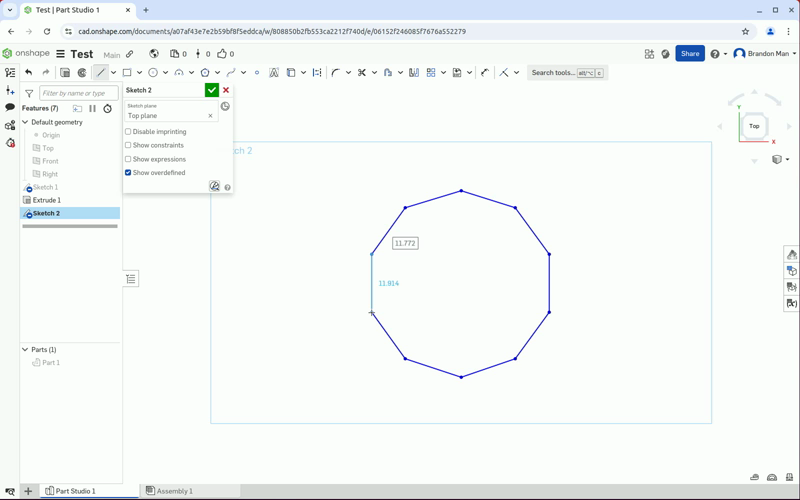
key_up(shift)
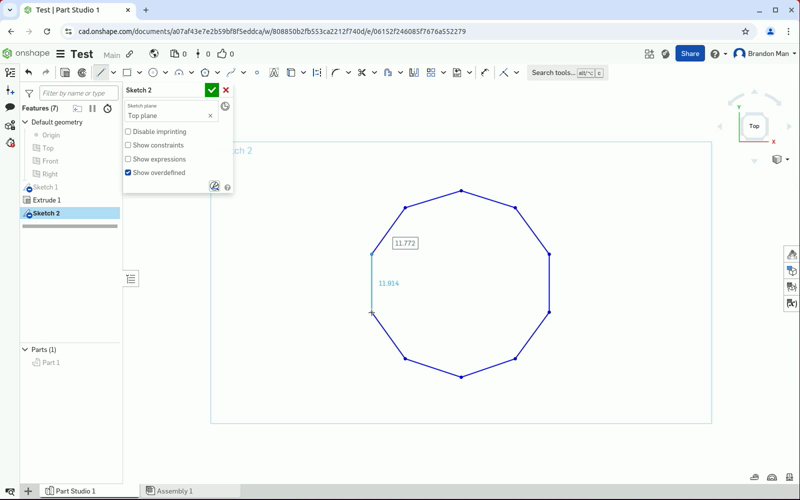
click(371, 312)
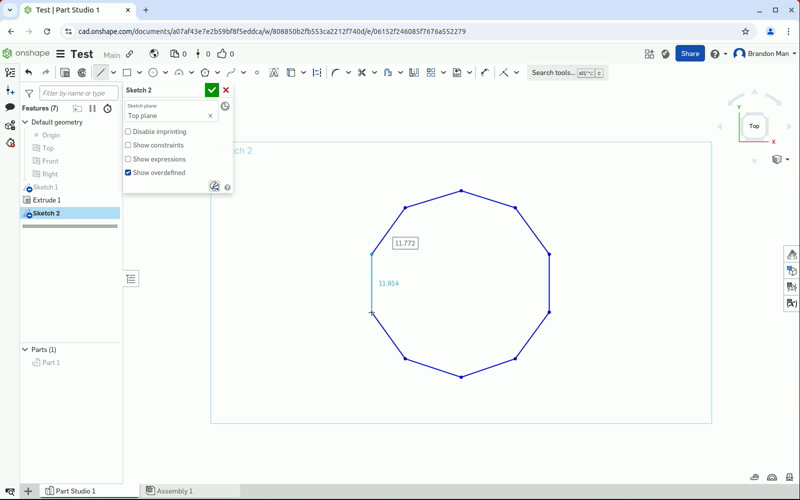
key(esc)
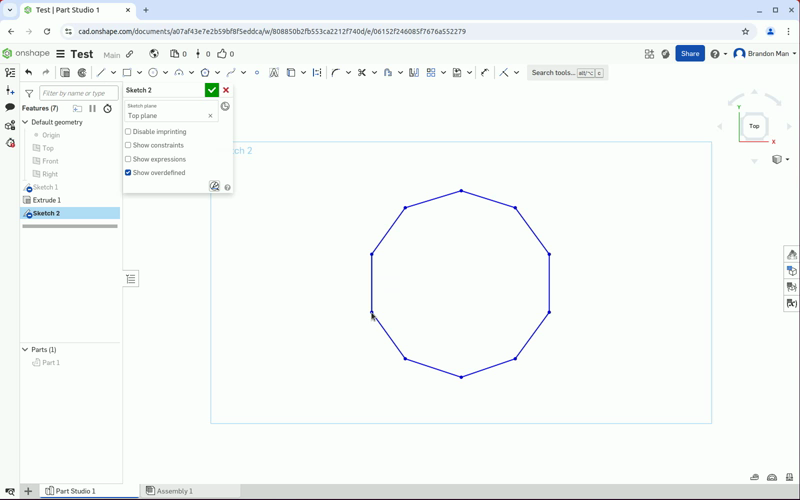
key(l)
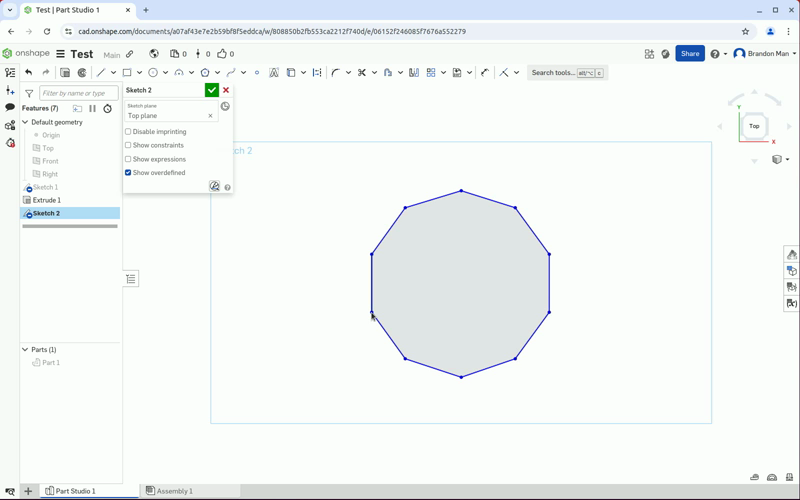
key_down(shift)
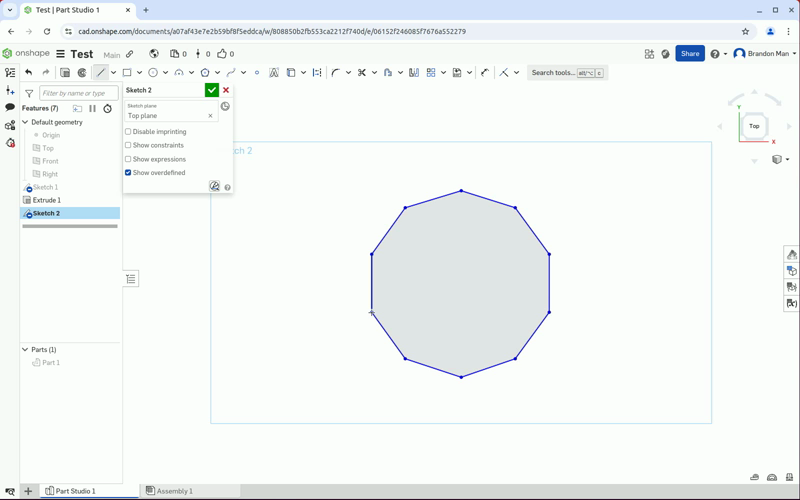
mouse_move(375, 310)
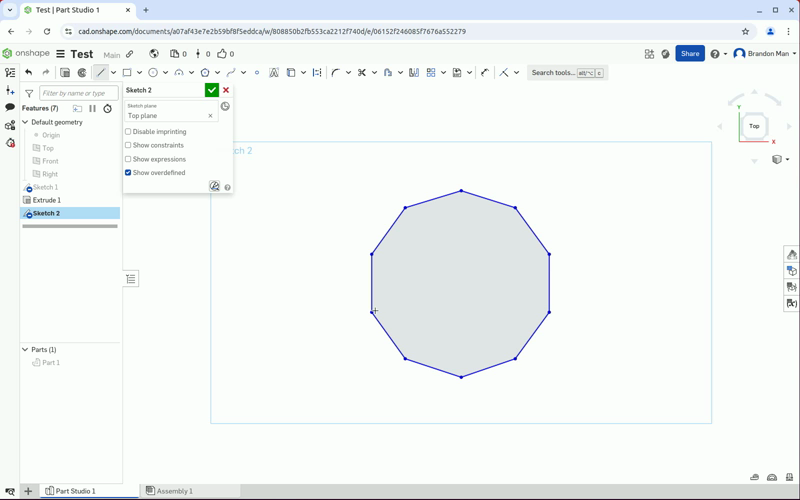
scroll(6)
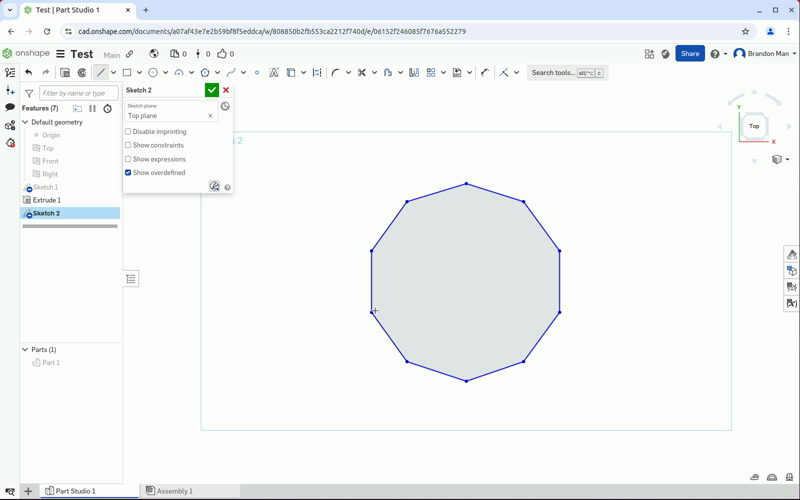
scroll(6)
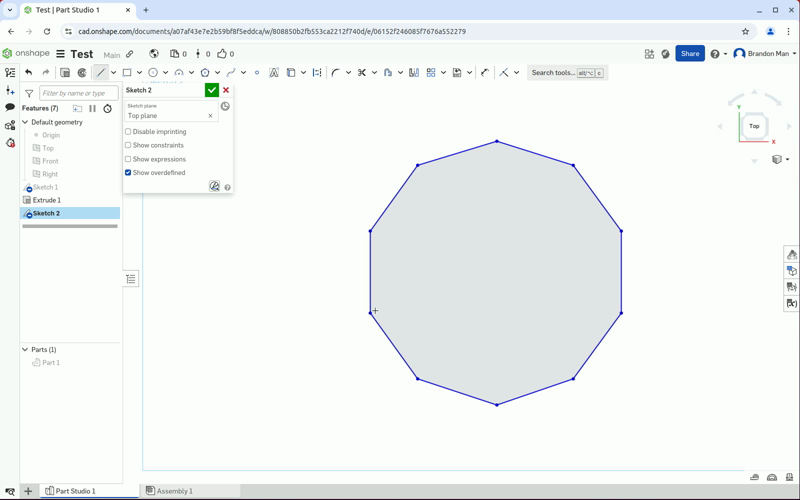
scroll(6)
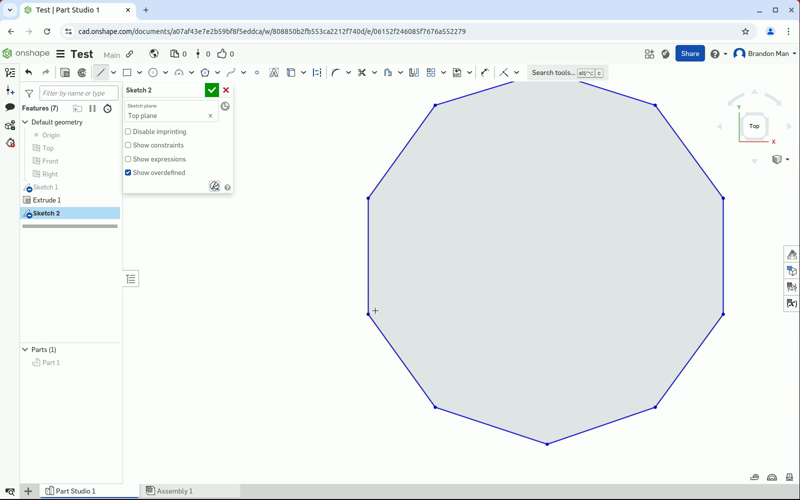
scroll(6)
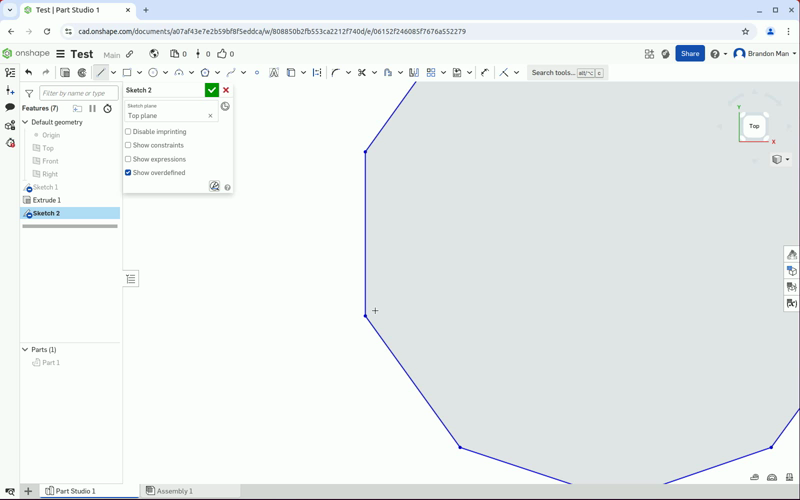
scroll(6)
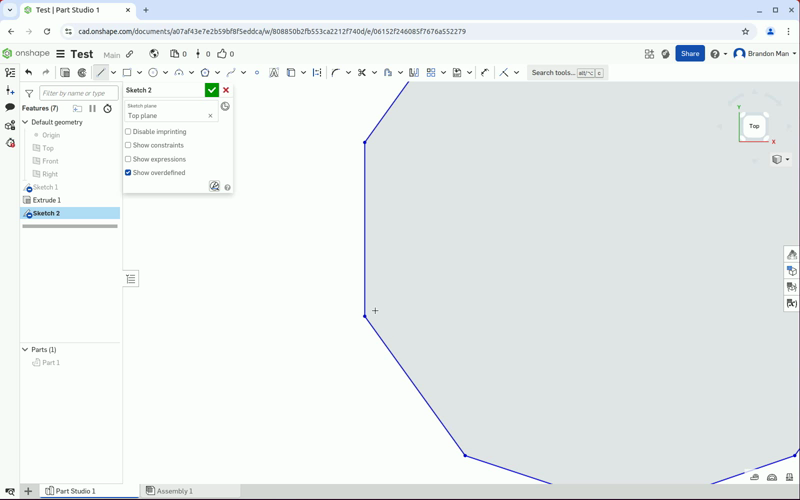
scroll(6)
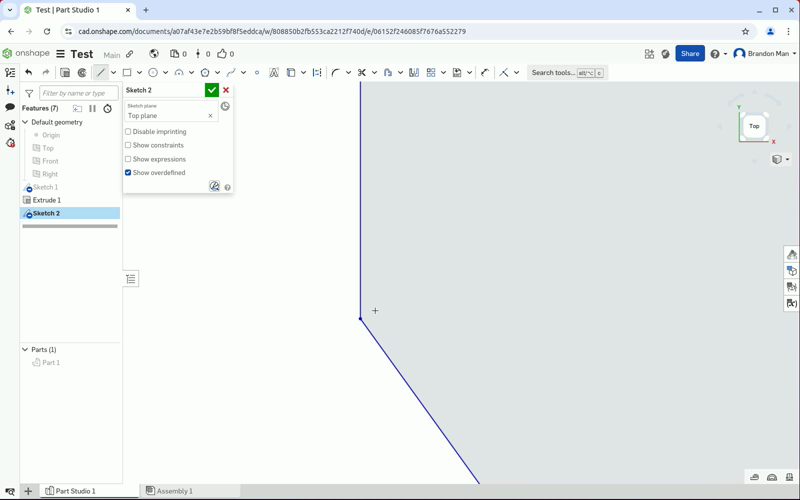
scroll(6)
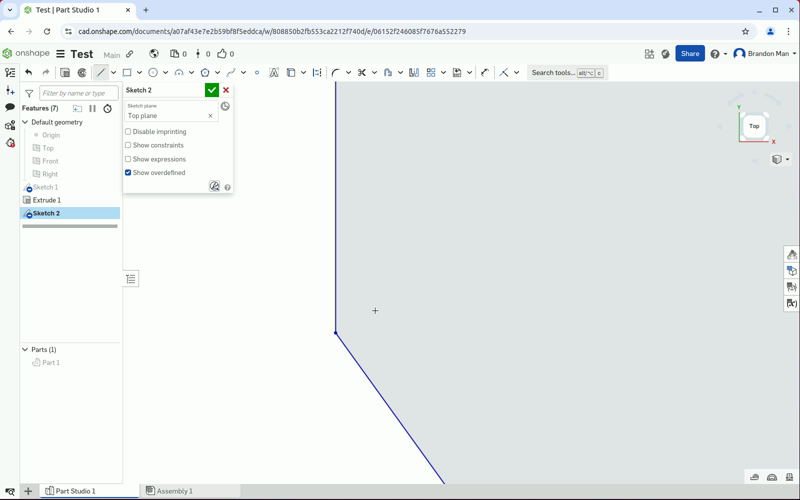
click(375, 310)
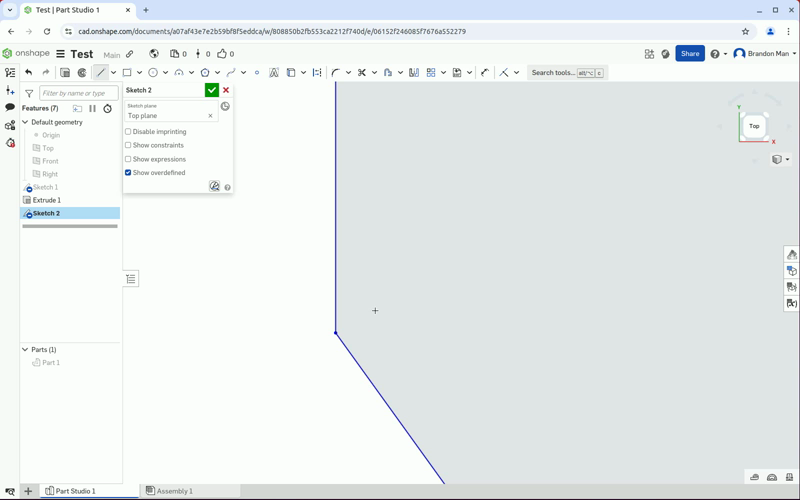
scroll(-6)
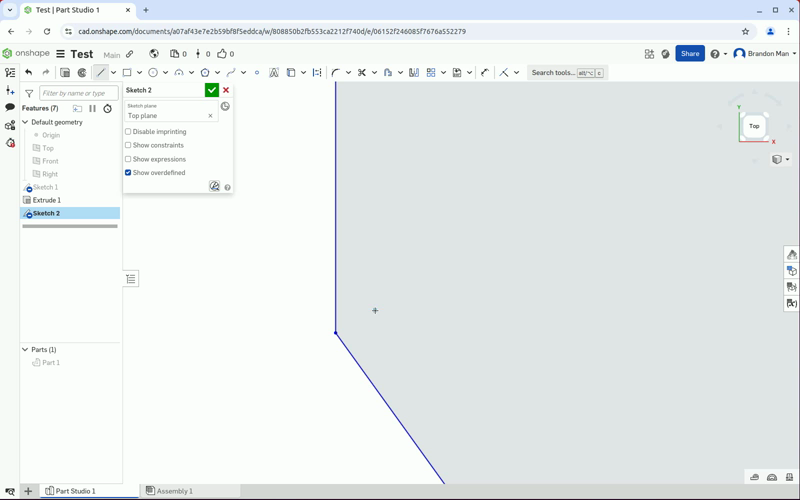
scroll(-6)
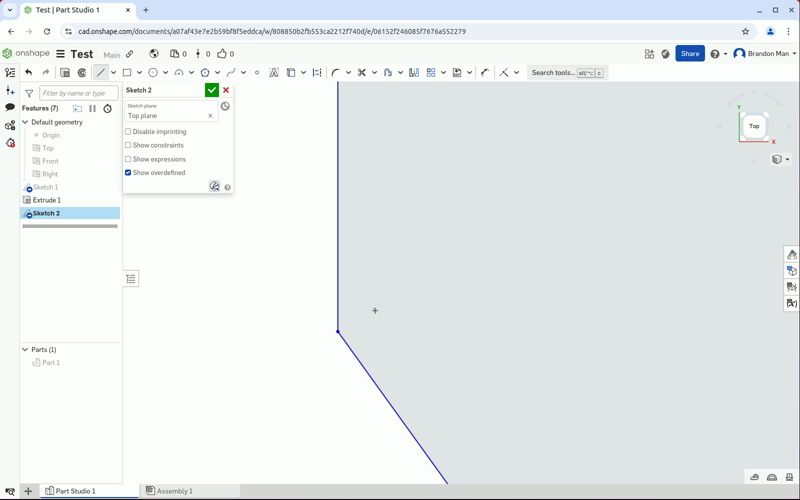
scroll(-6)
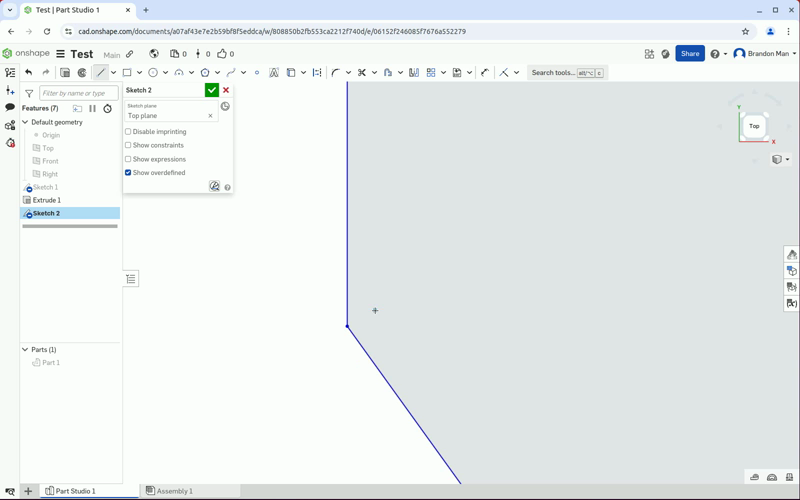
scroll(-6)
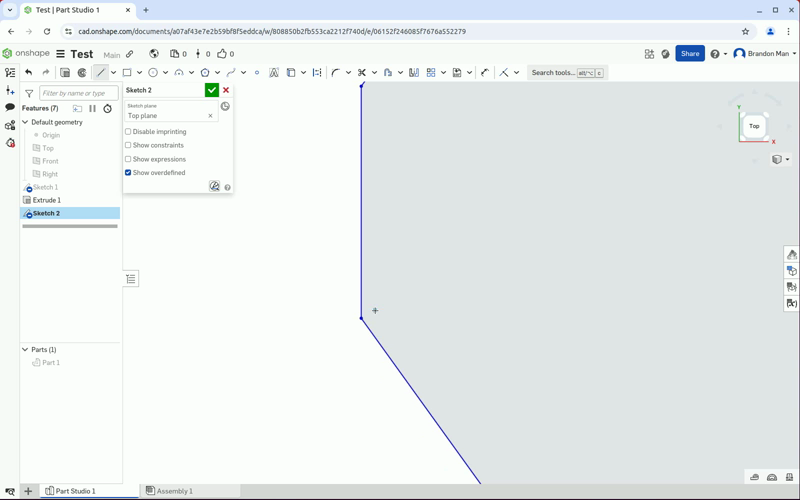
scroll(-6)
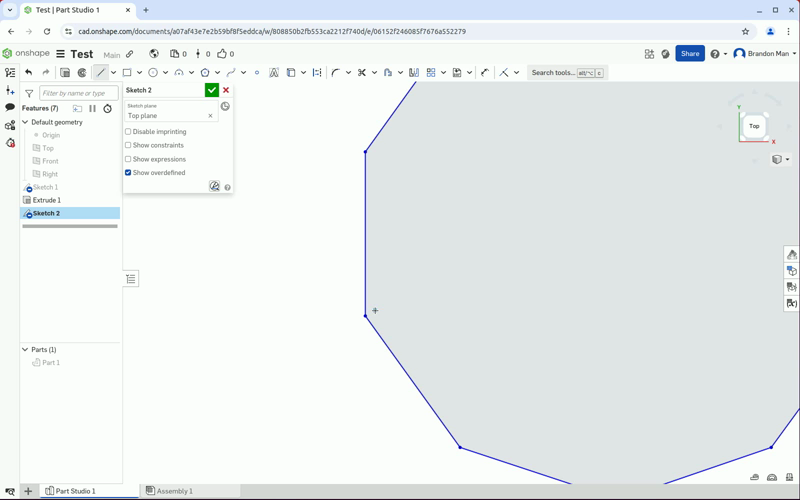
scroll(-6)
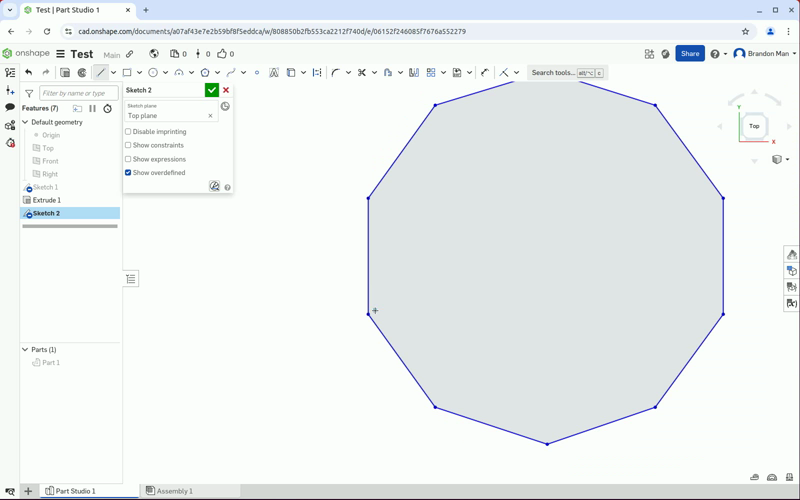
scroll(-6)
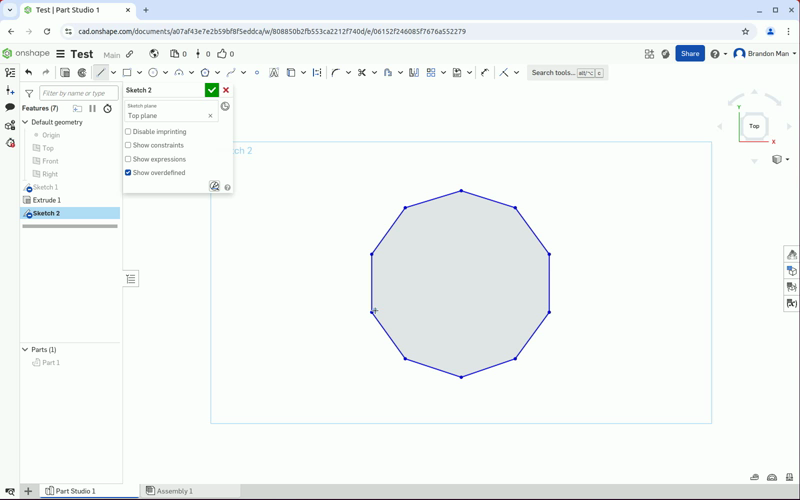
key_up(shift)
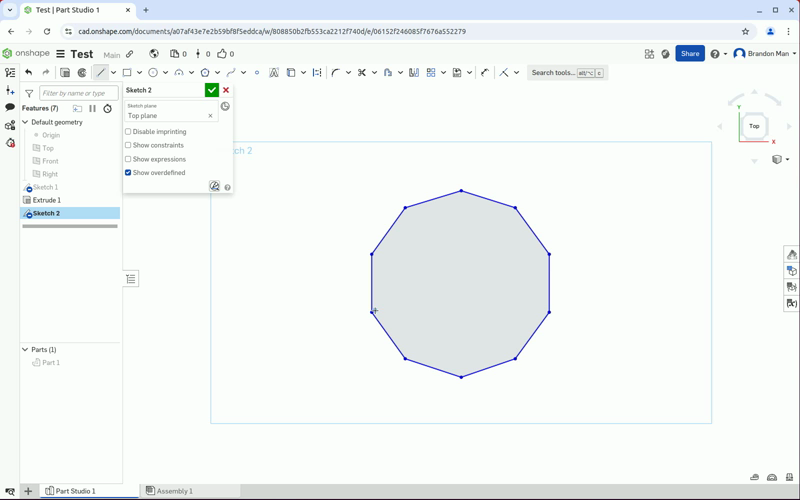
key_down(shift)
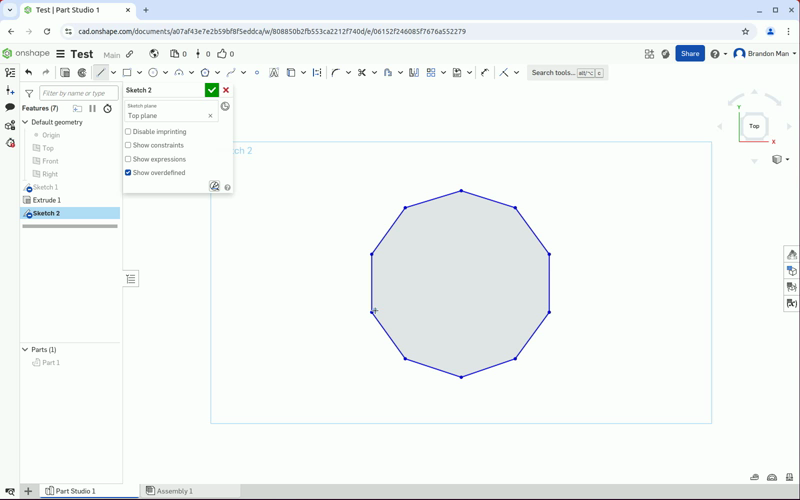
mouse_move(405, 310)
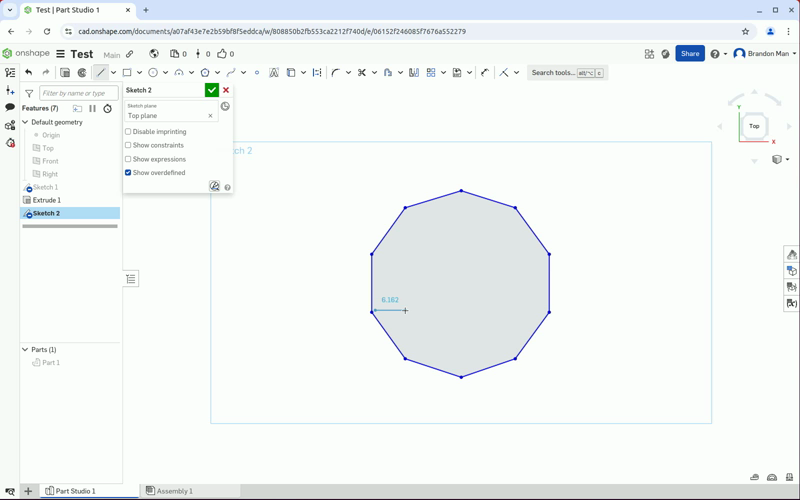
mouse_move(409, 355)
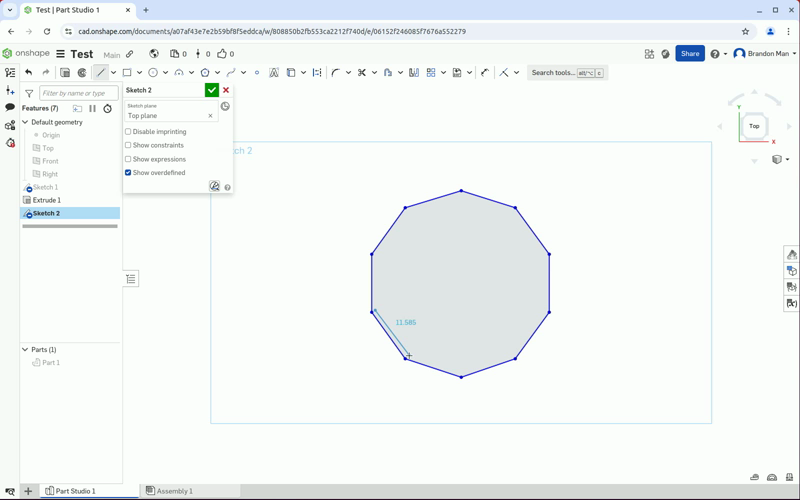
click(409, 355)
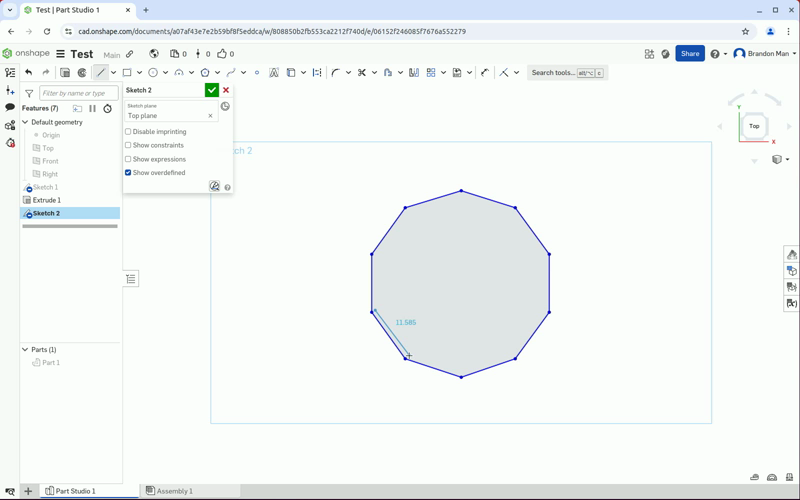
key_up(shift)
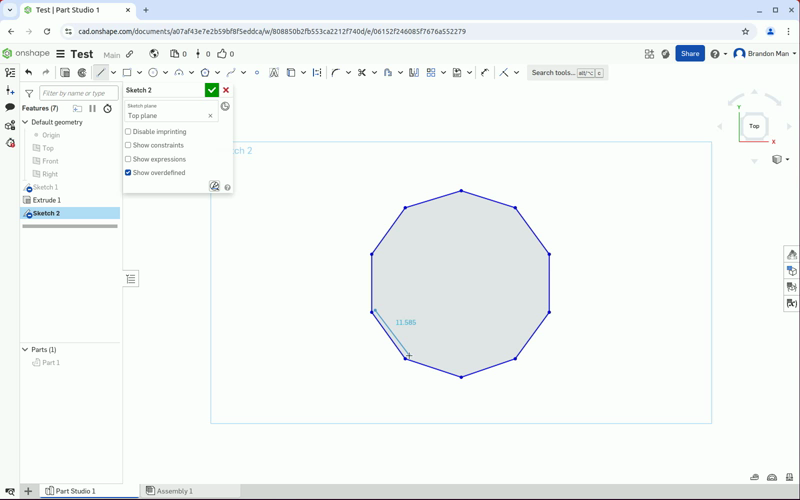
key_down(shift)
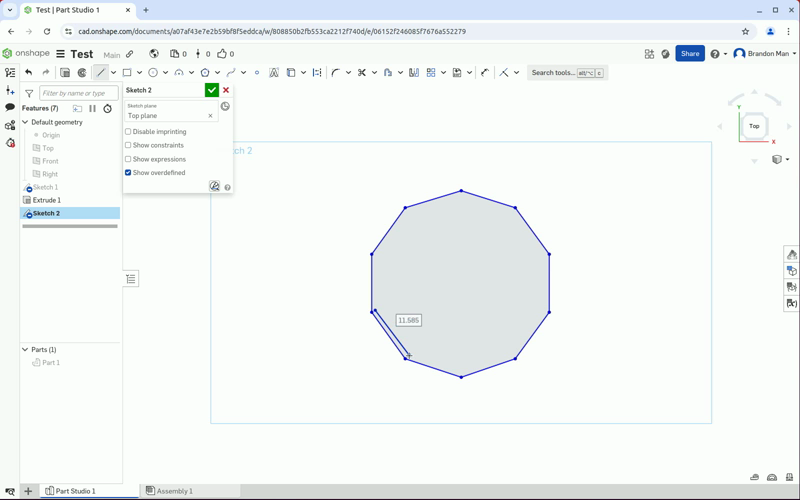
mouse_move(439, 355)
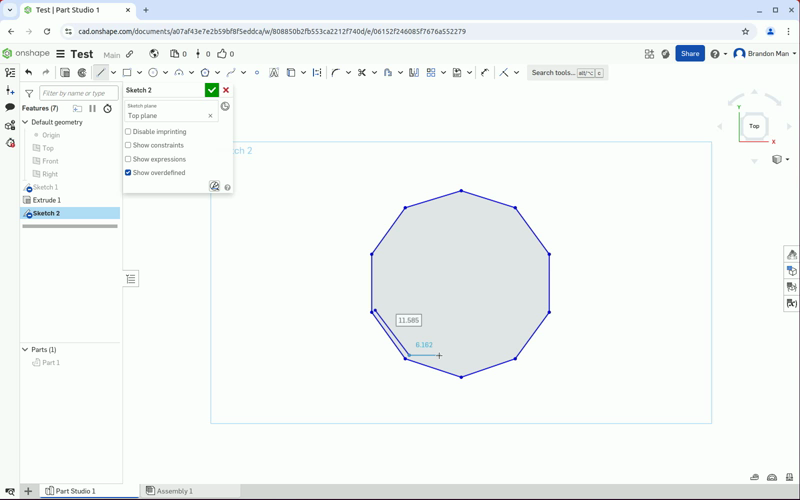
mouse_move(461, 372)
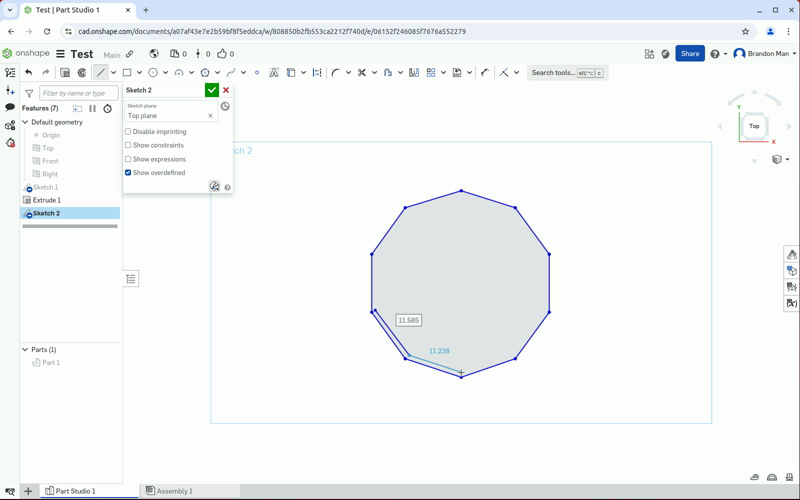
click(461, 372)
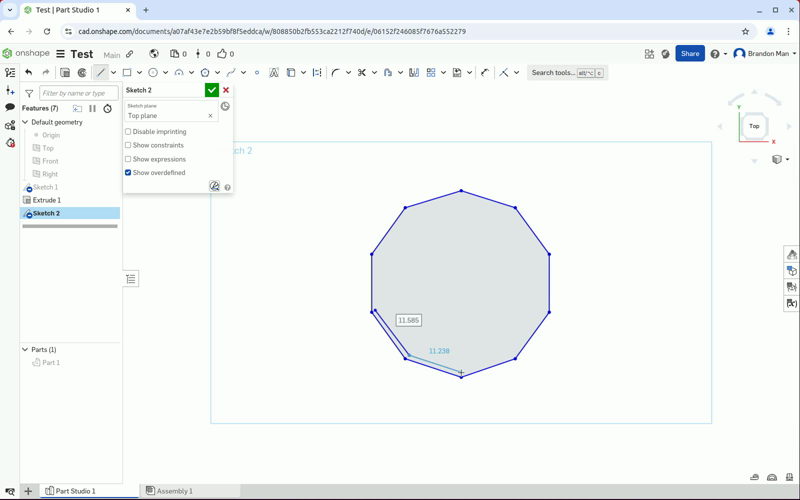
key_up(shift)
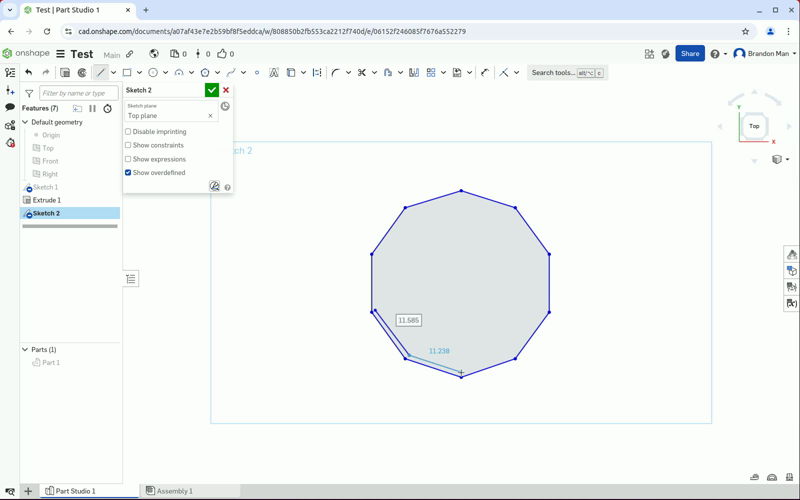
key_down(shift)
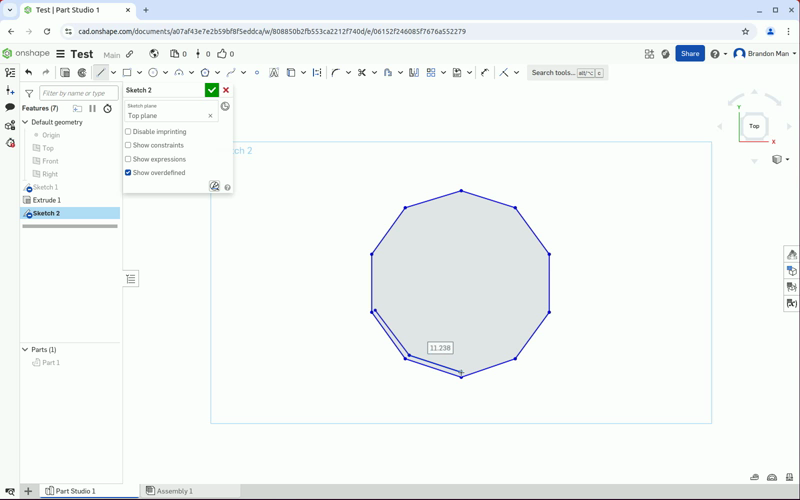
mouse_move(491, 372)
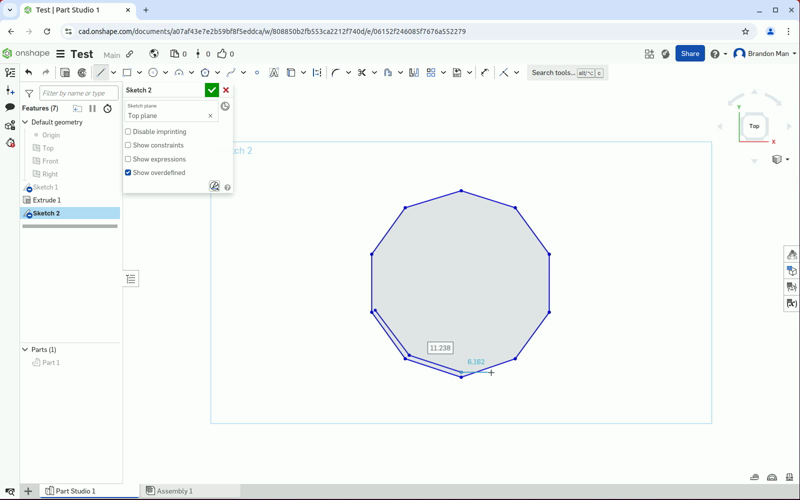
mouse_move(511, 355)
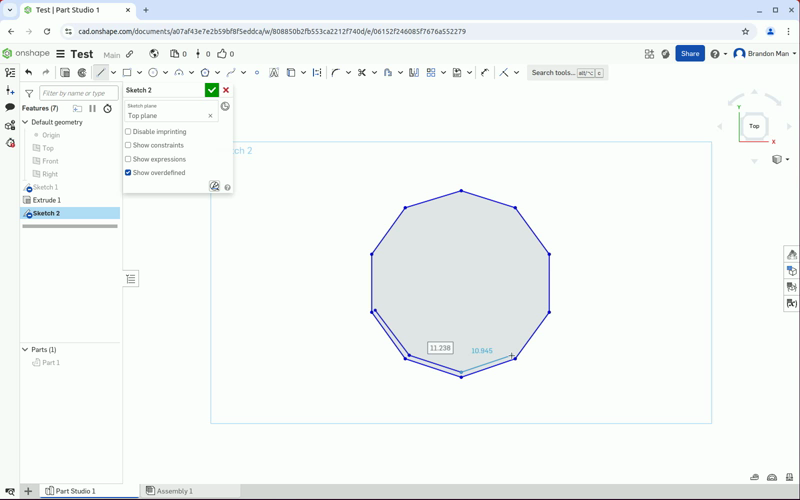
click(511, 355)
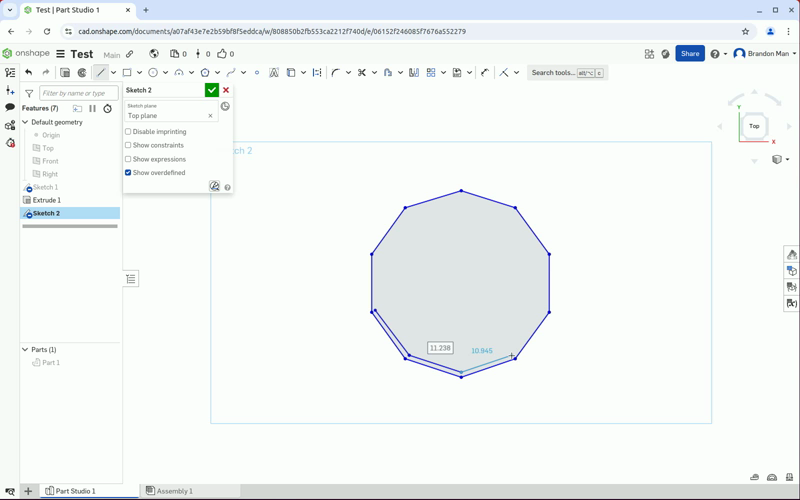
key_up(shift)
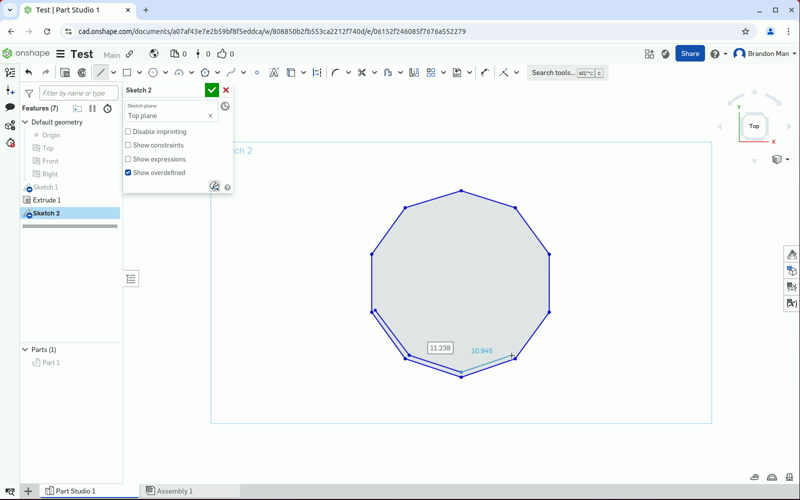
key_down(shift)
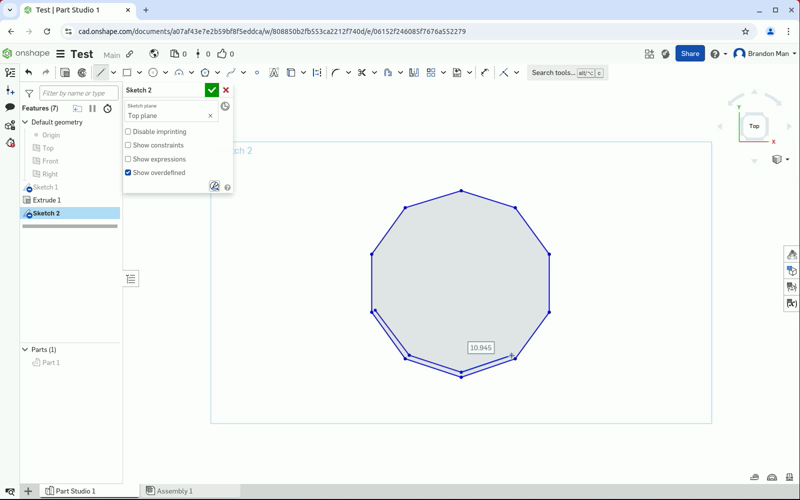
mouse_move(541, 355)
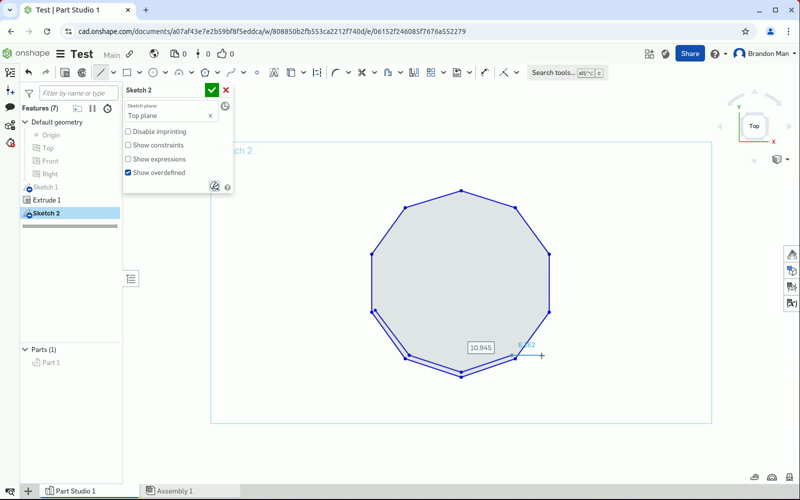
mouse_move(545, 310)
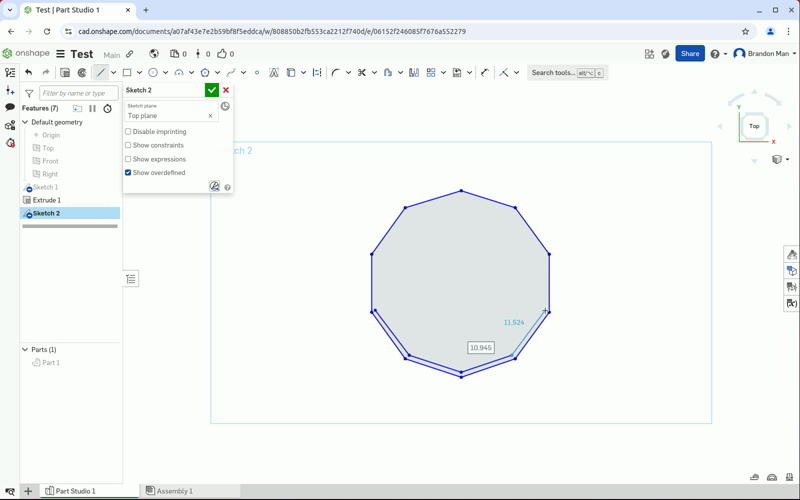
scroll(6)
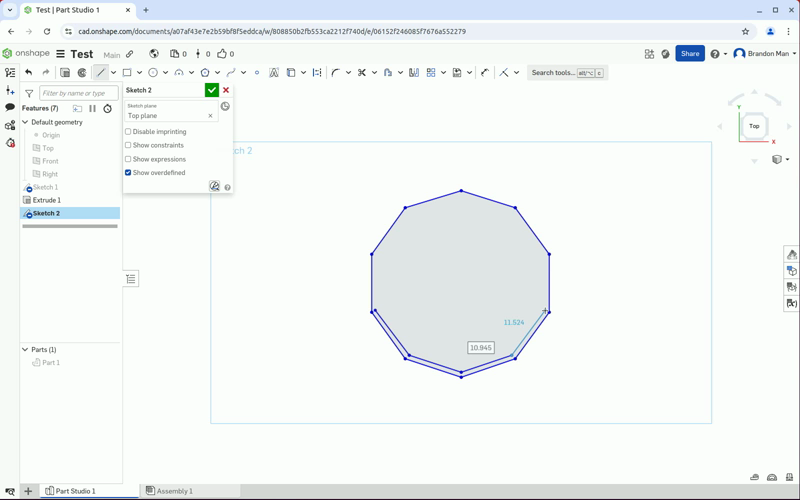
scroll(6)
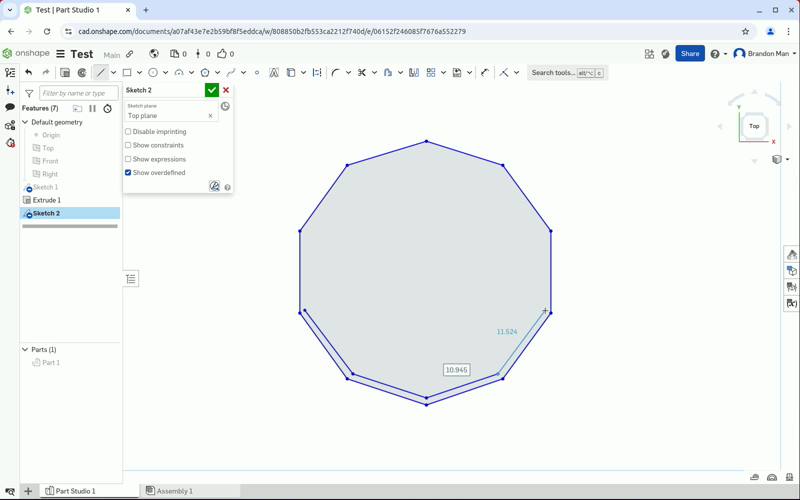
scroll(6)
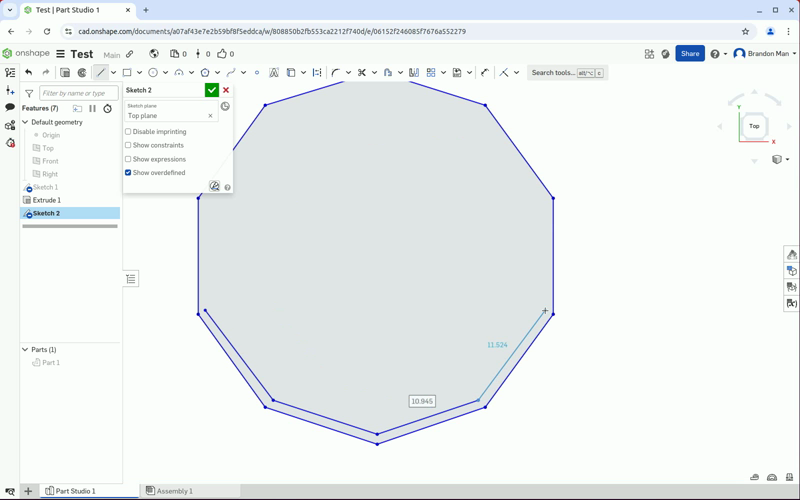
scroll(6)
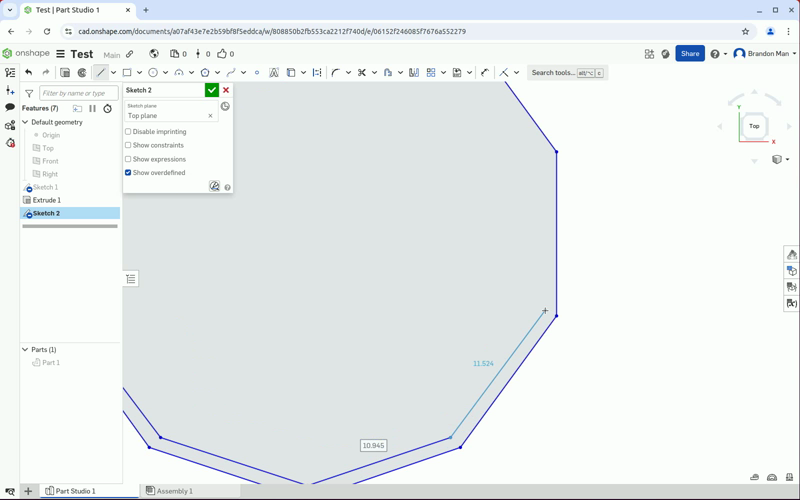
scroll(6)
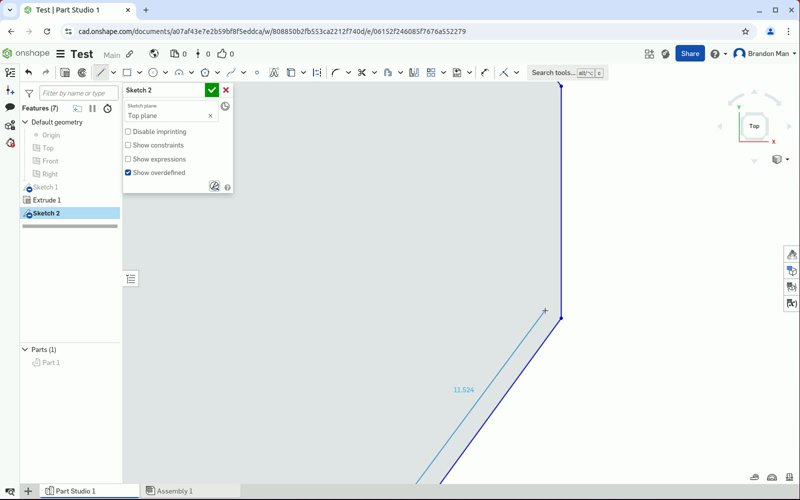
scroll(6)
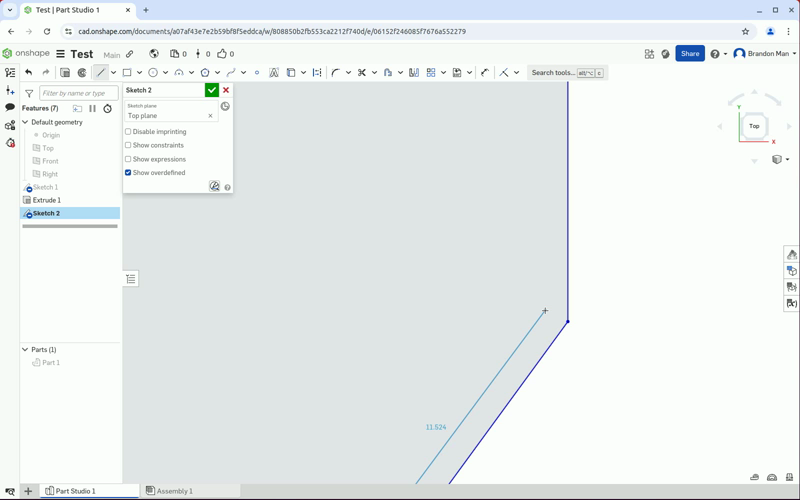
scroll(6)
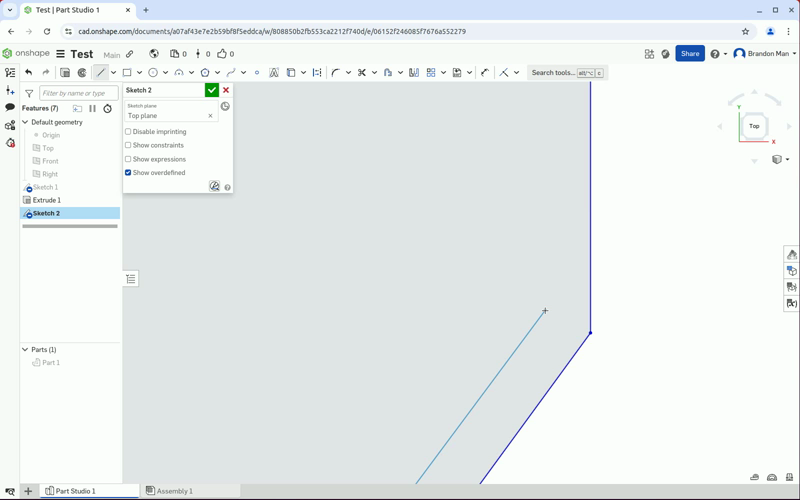
click(545, 310)
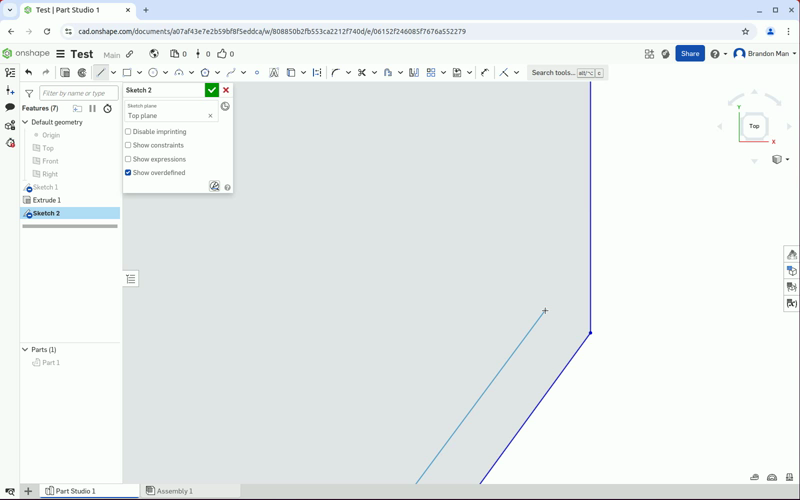
scroll(-6)
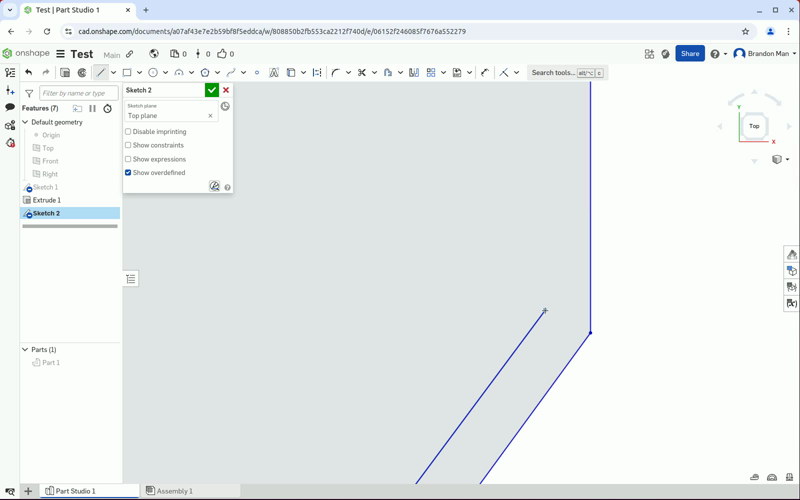
scroll(-6)
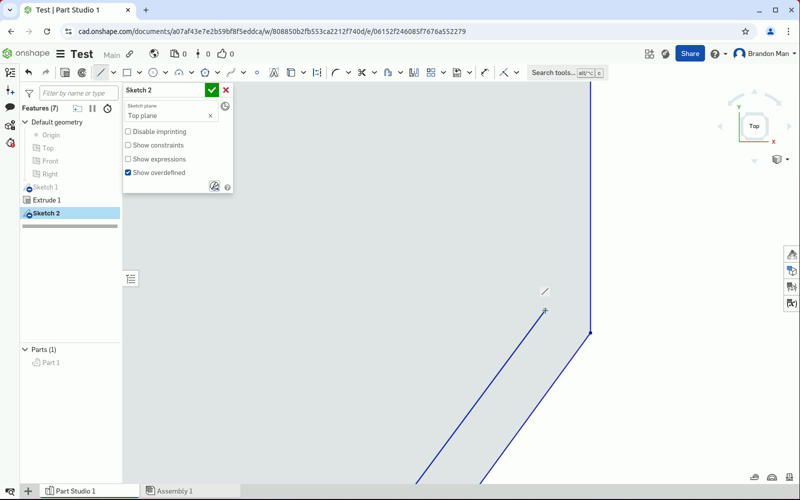
scroll(-6)
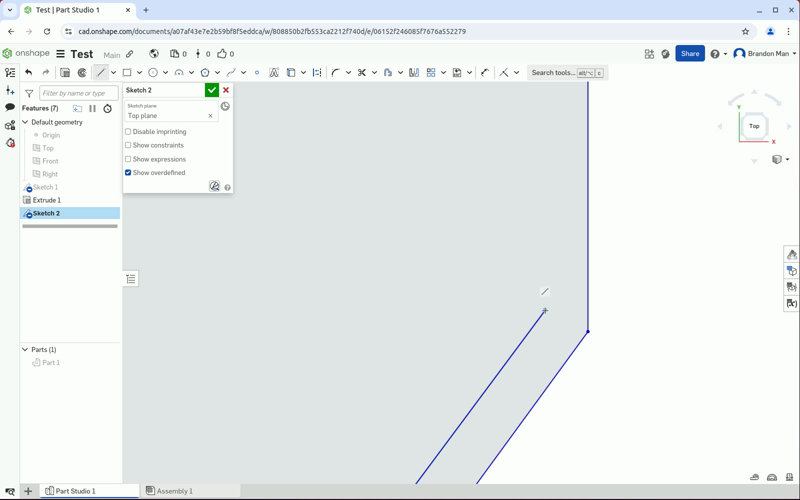
scroll(-6)
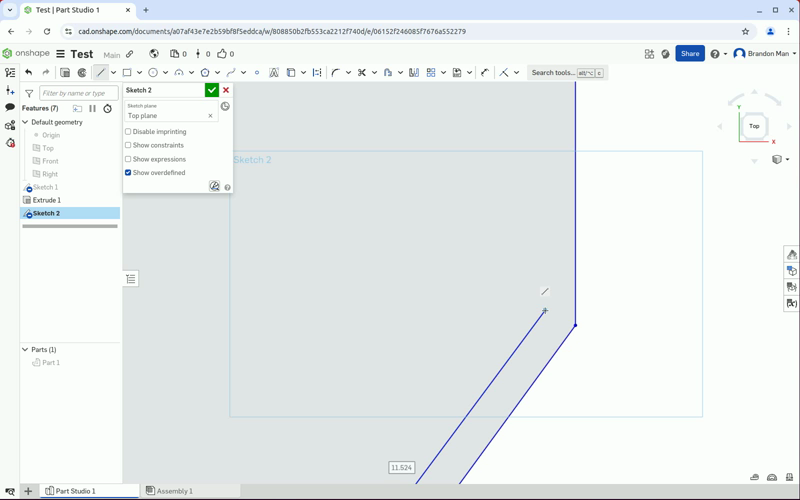
scroll(-6)
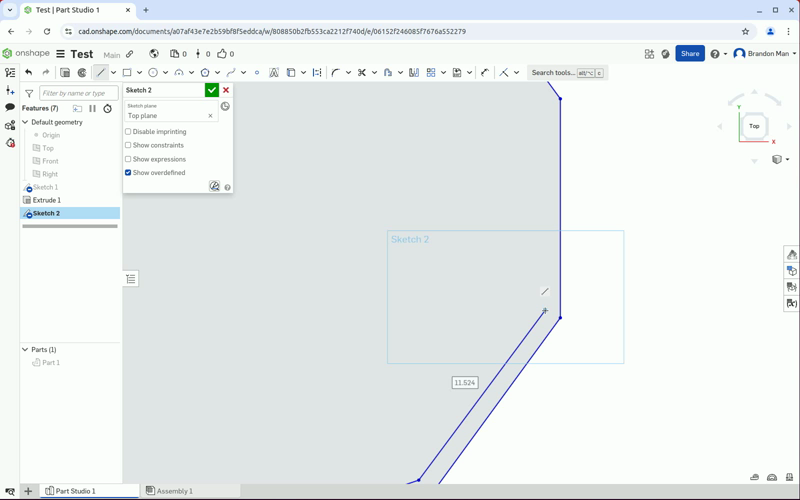
scroll(-6)
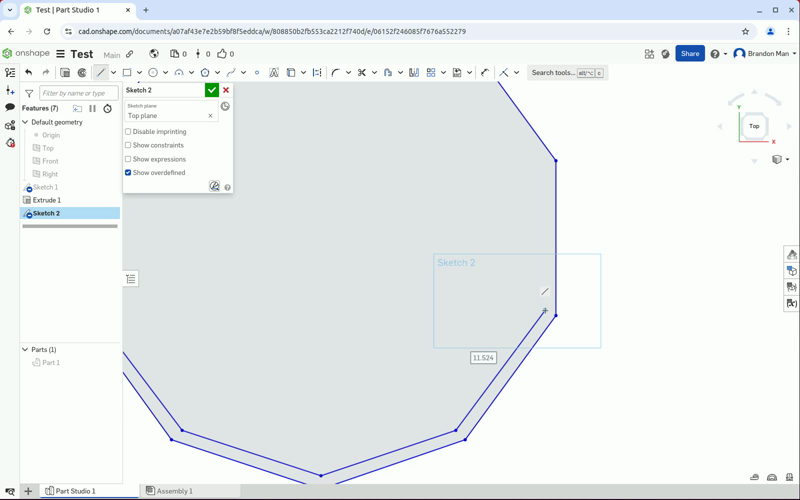
scroll(-6)
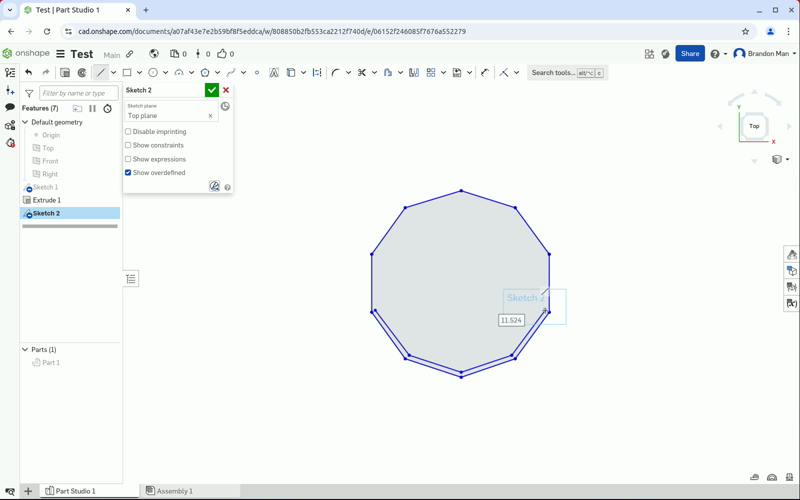
key_up(shift)
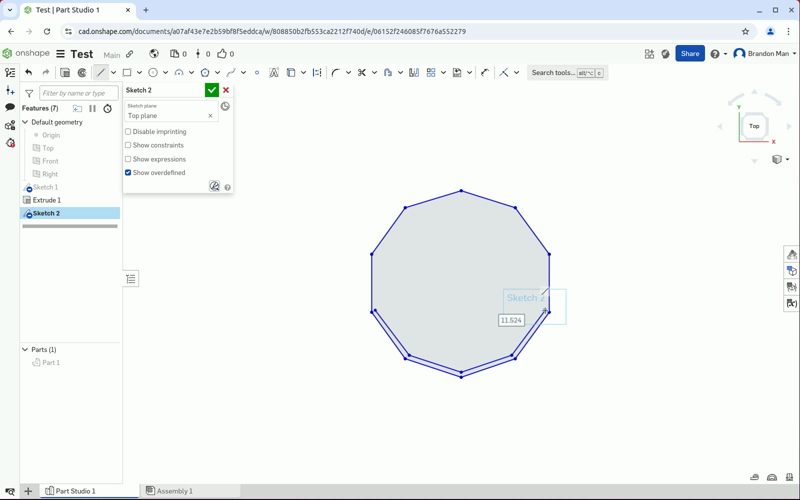
key_down(shift)
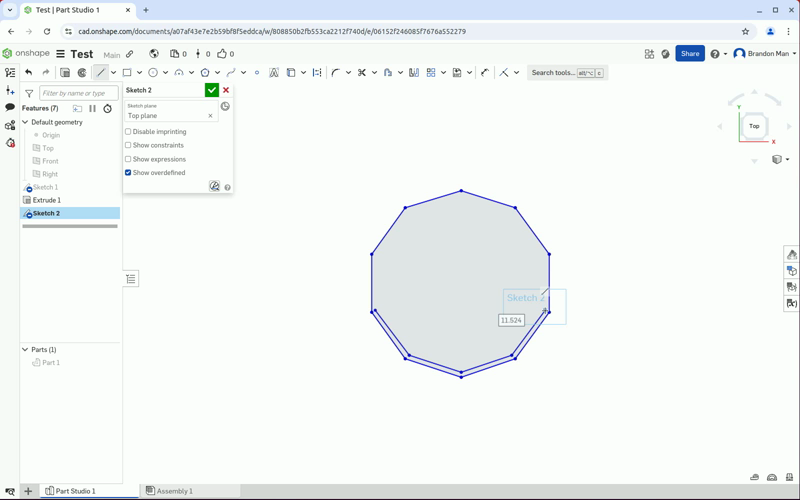
mouse_move(575, 310)
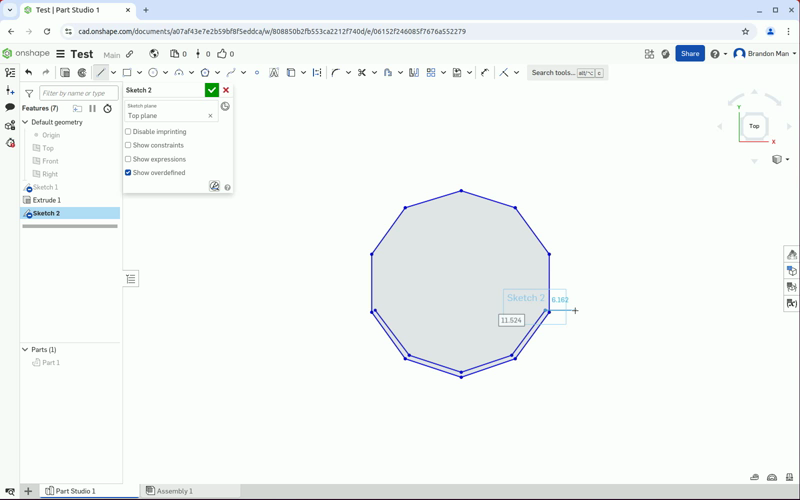
mouse_move(545, 256)
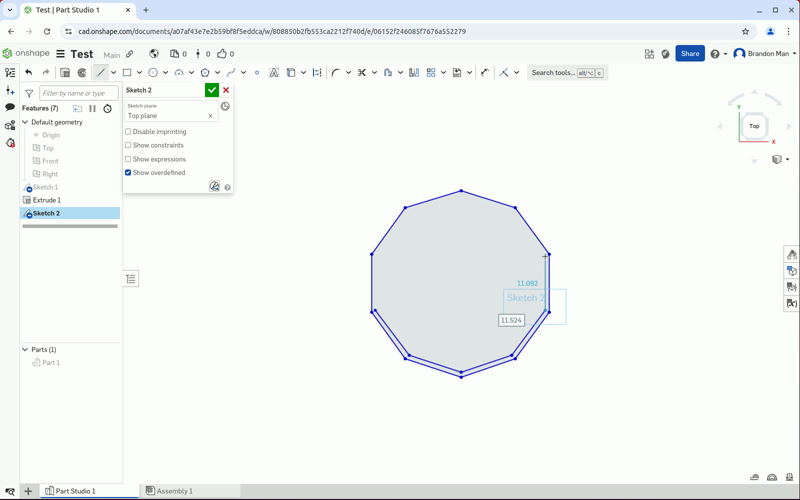
scroll(6)
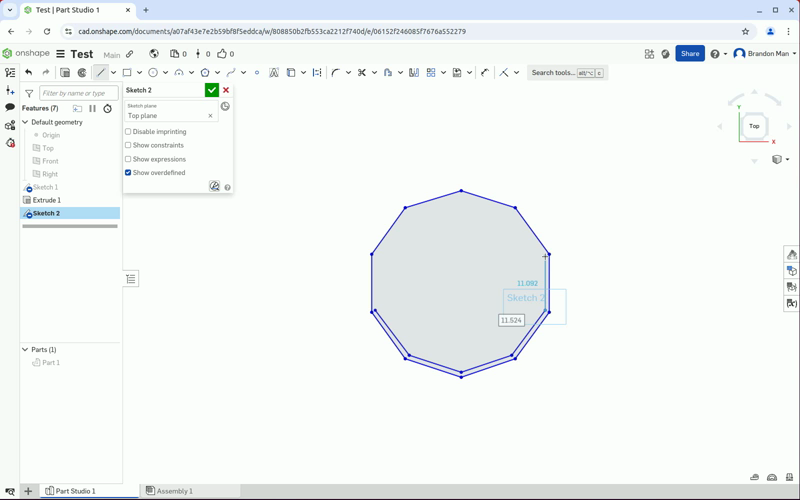
scroll(6)
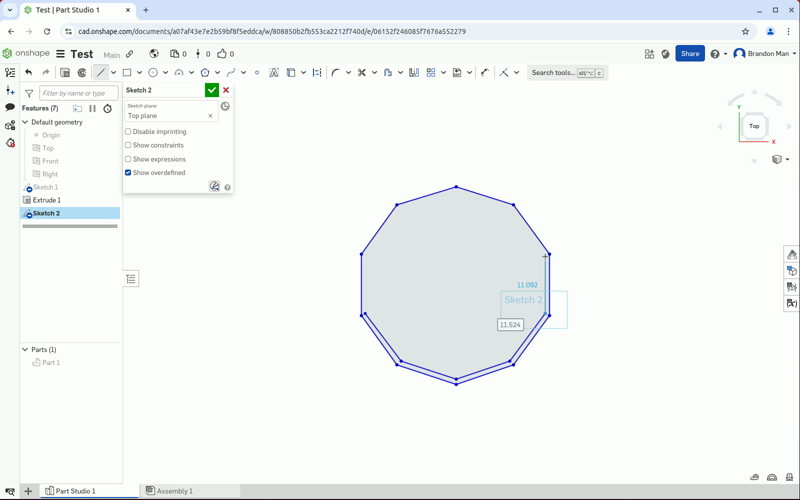
scroll(6)
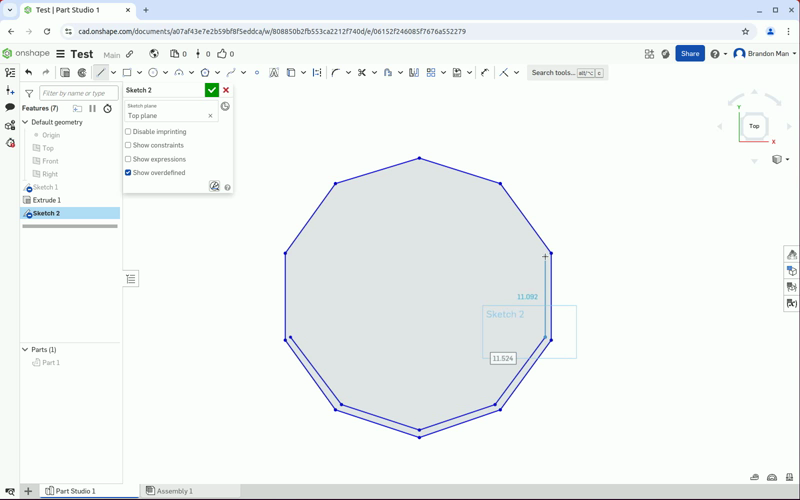
scroll(6)
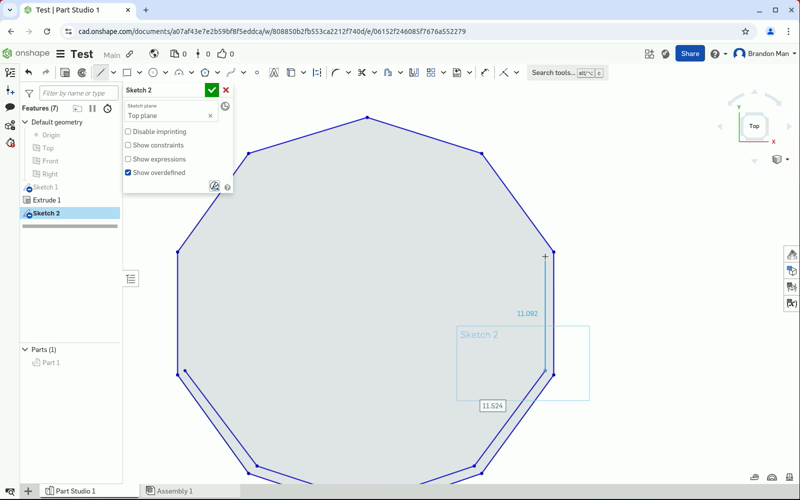
scroll(6)
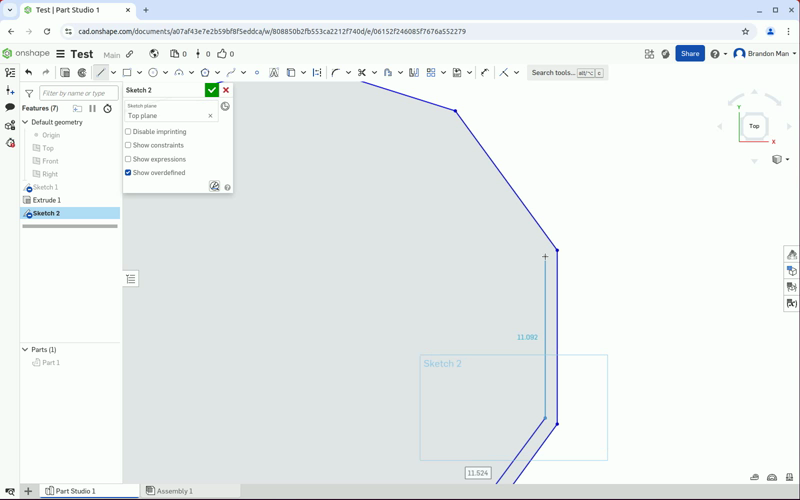
scroll(6)
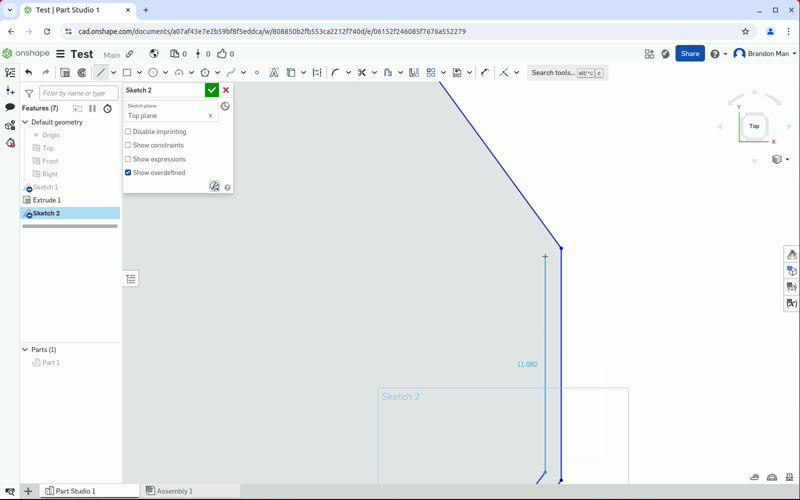
scroll(6)
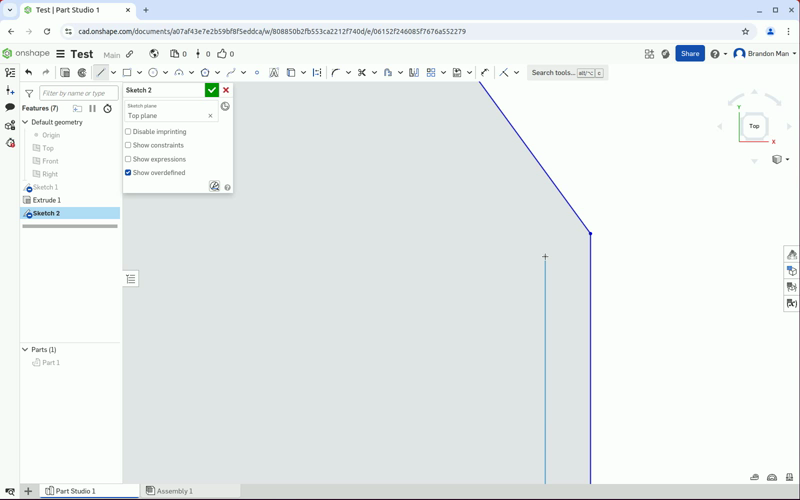
click(545, 256)
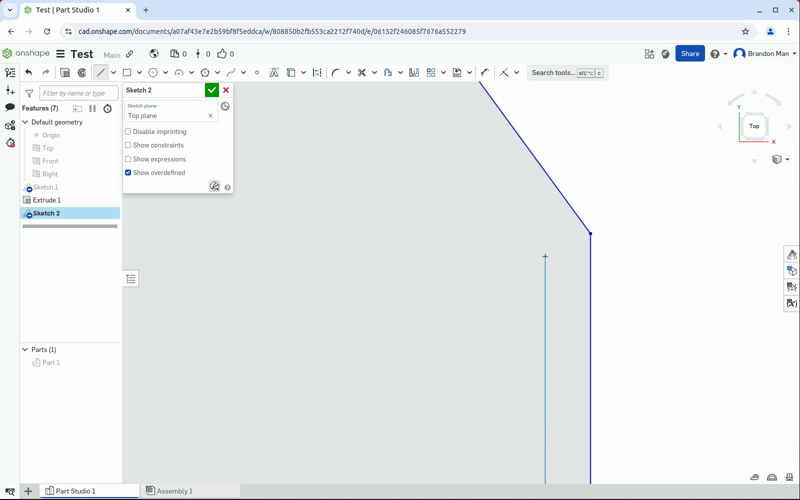
scroll(-6)
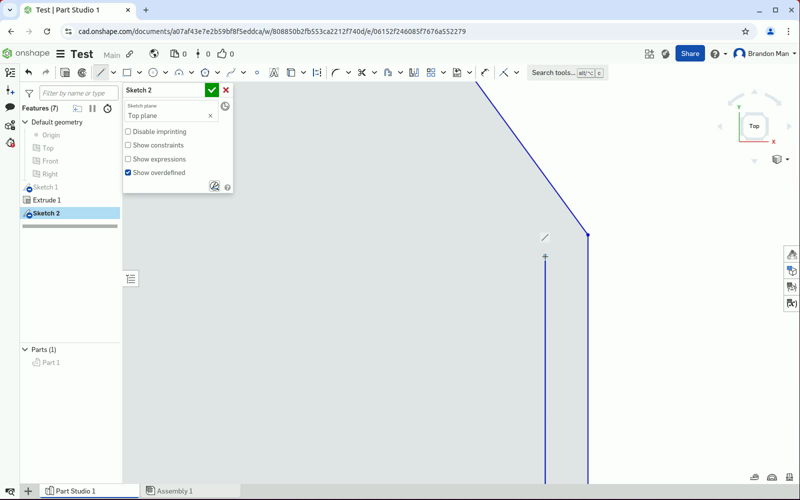
scroll(-6)
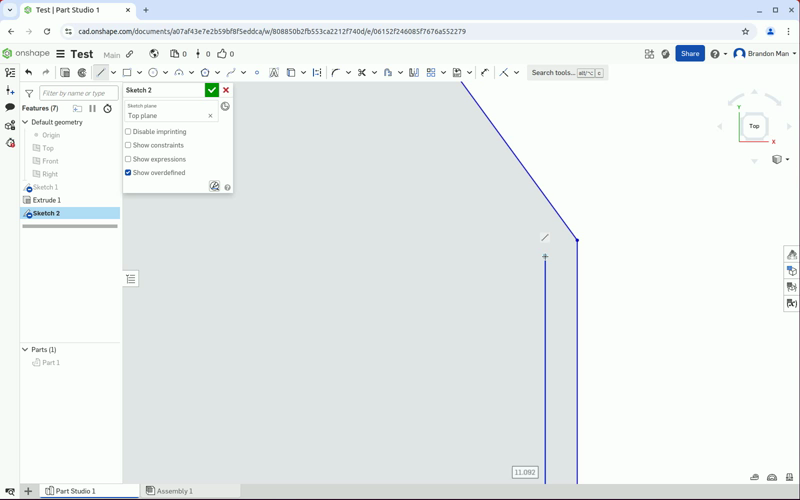
scroll(-6)
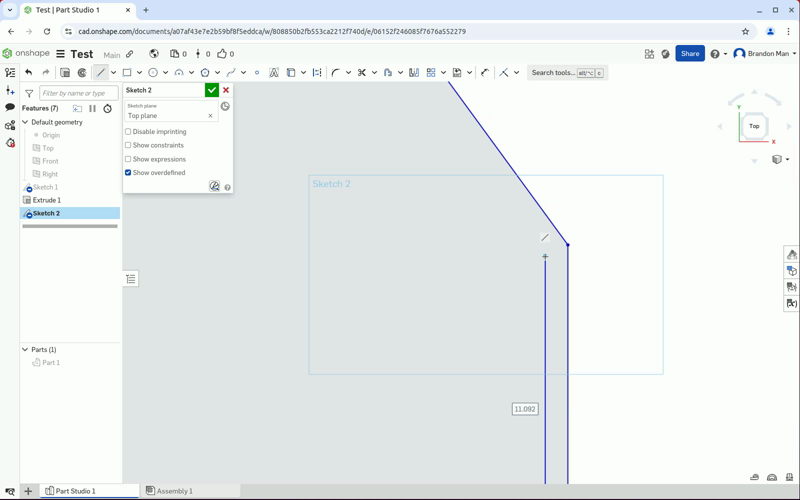
scroll(-6)
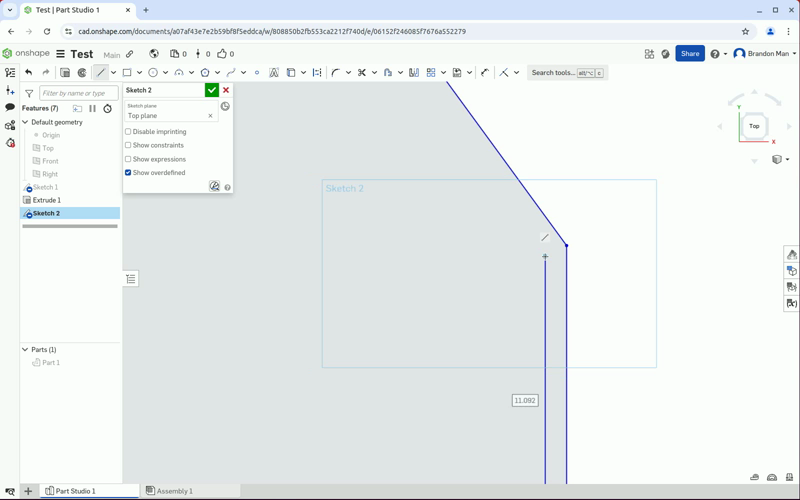
scroll(-6)
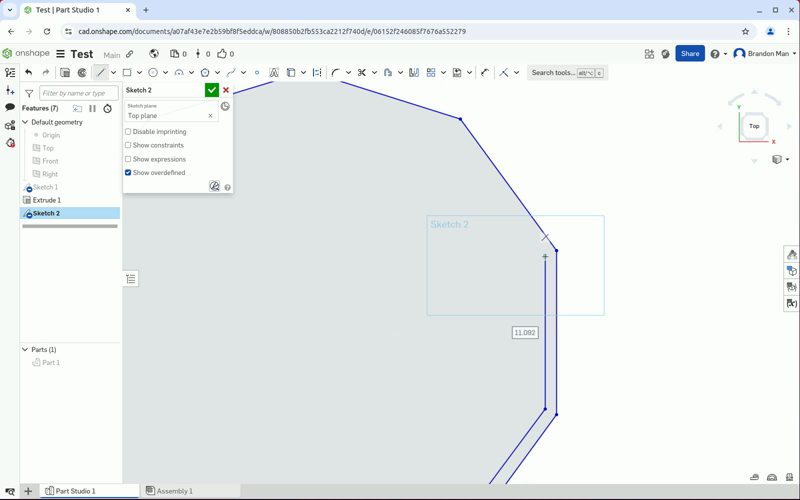
scroll(-6)
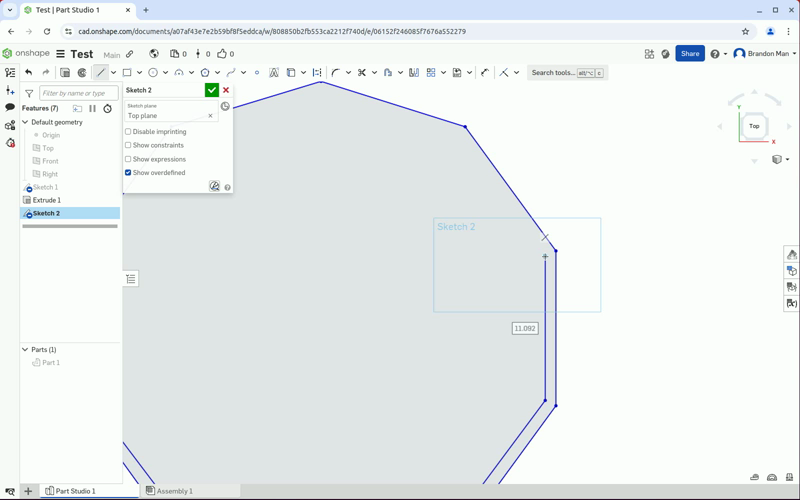
scroll(-6)
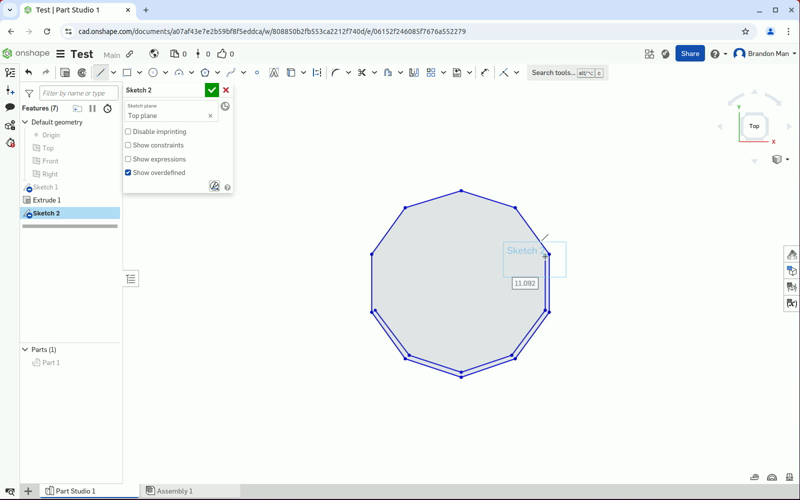
key_up(shift)
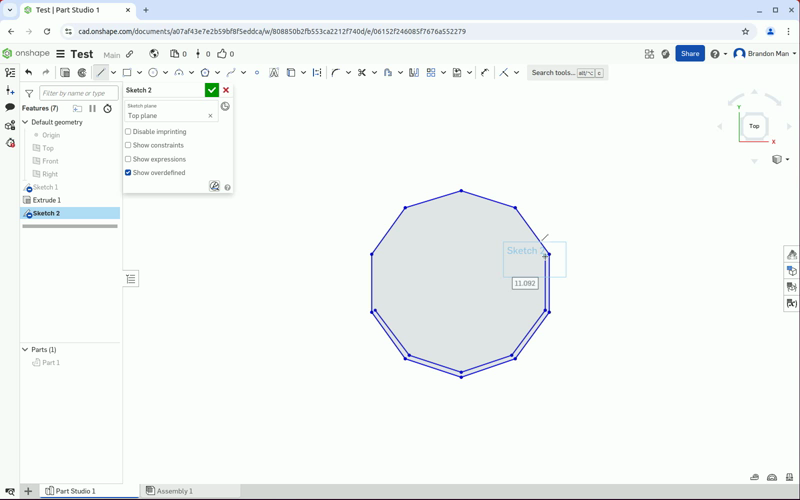
key_down(shift)
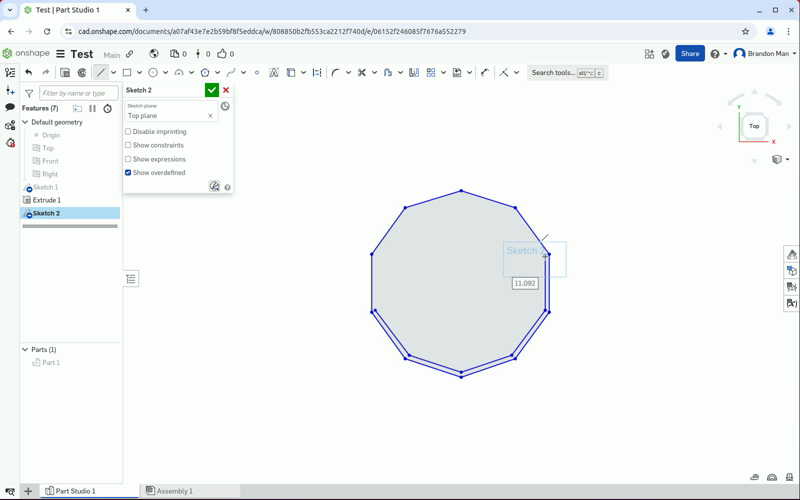
mouse_move(575, 256)
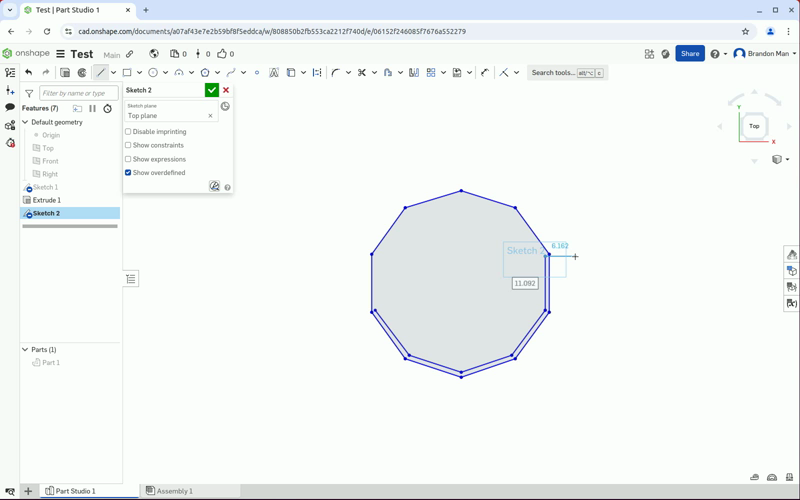
mouse_move(511, 211)
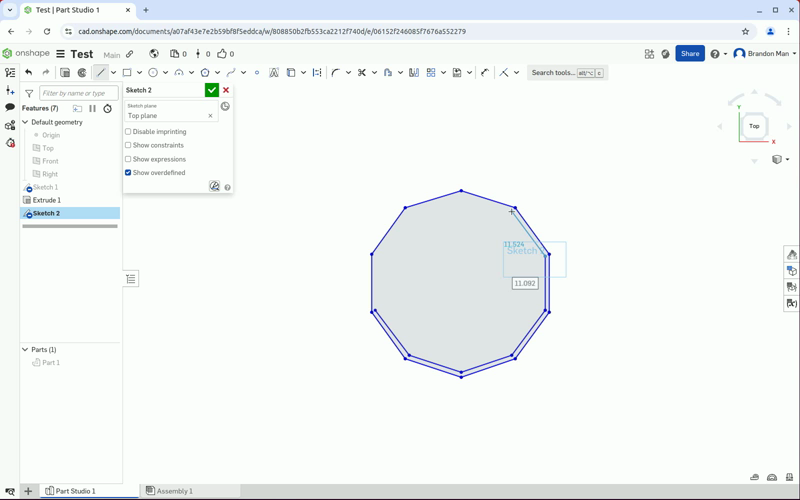
click(511, 211)
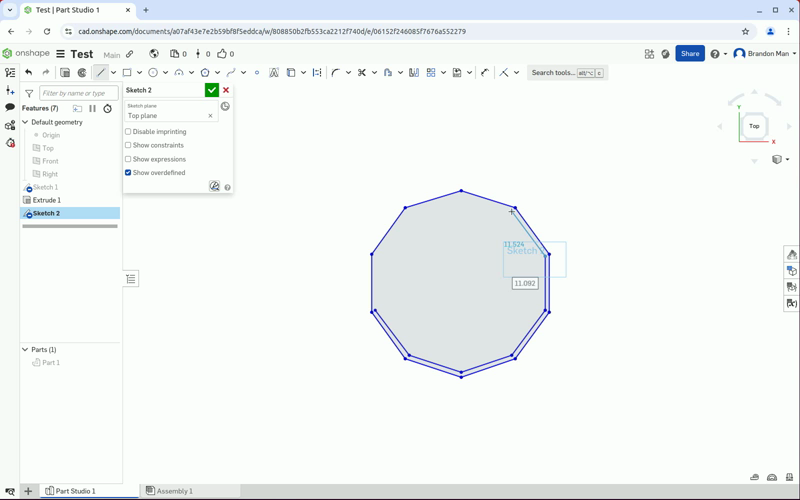
key_up(shift)
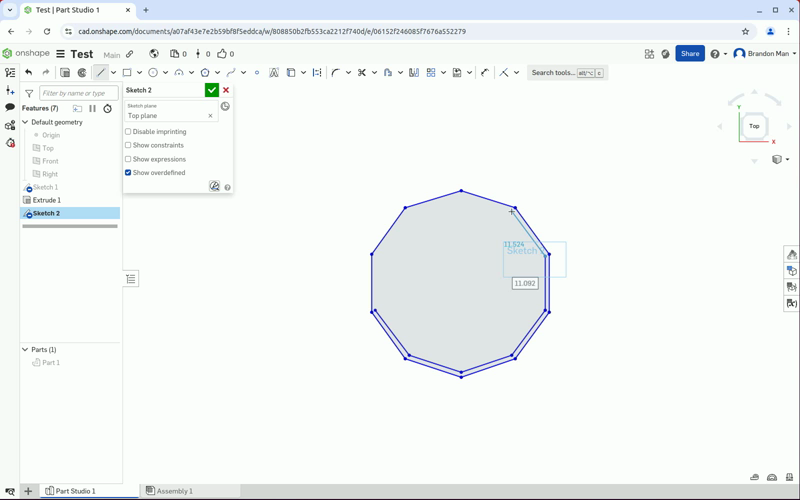
key_down(shift)
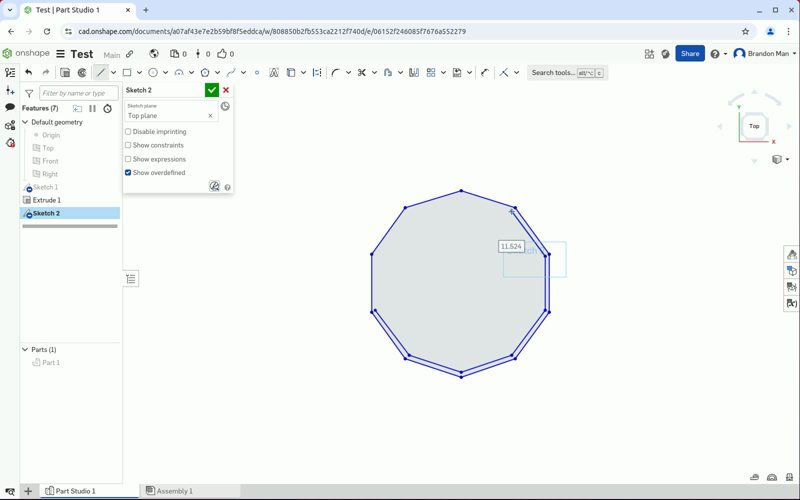
mouse_move(541, 211)
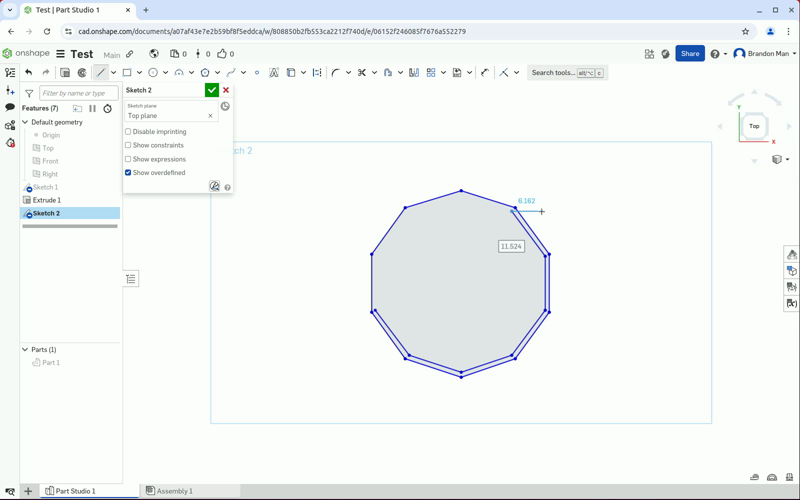
mouse_move(461, 194)
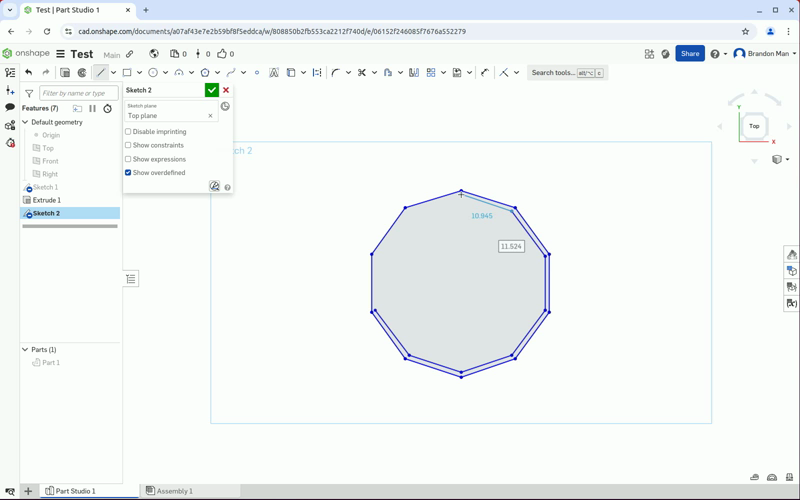
scroll(6)
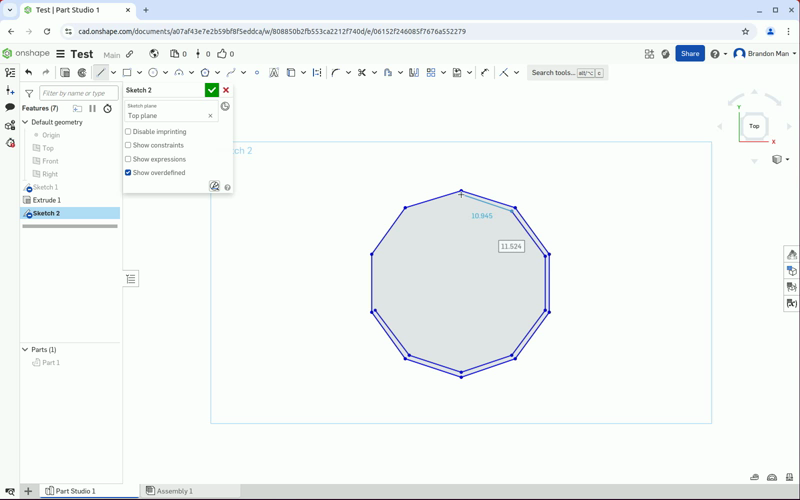
scroll(6)
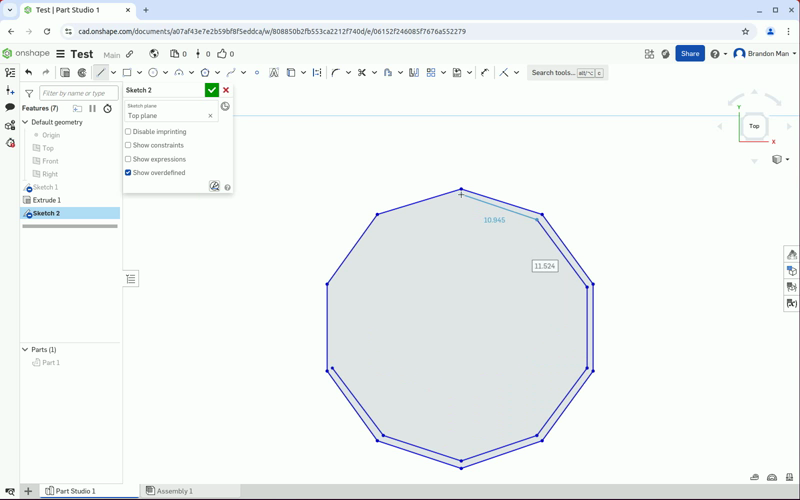
scroll(6)
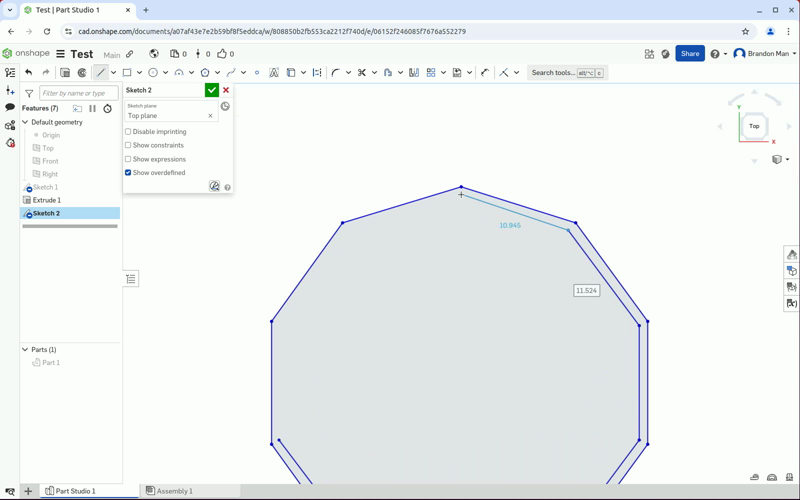
scroll(6)
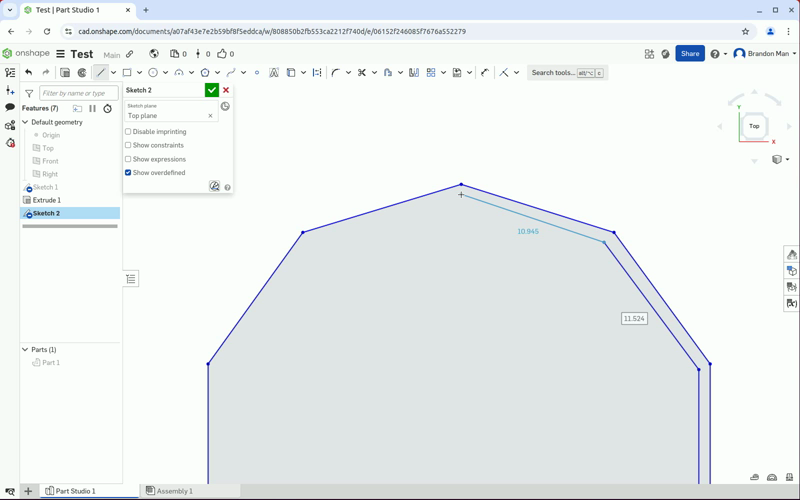
scroll(6)
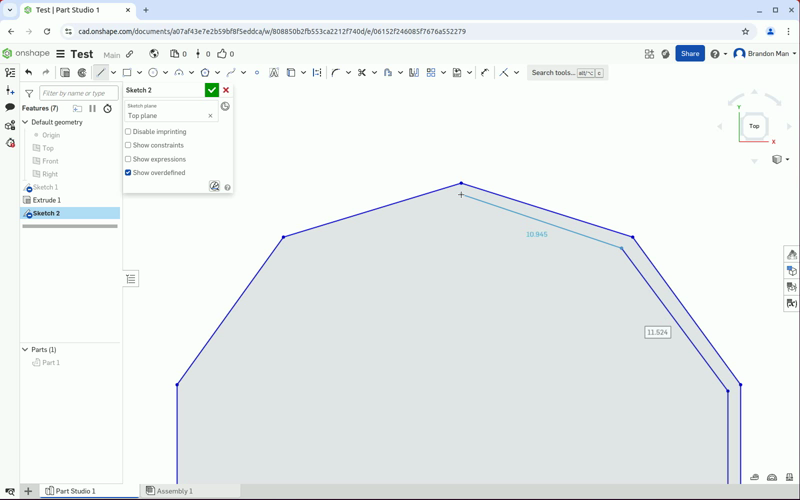
scroll(6)
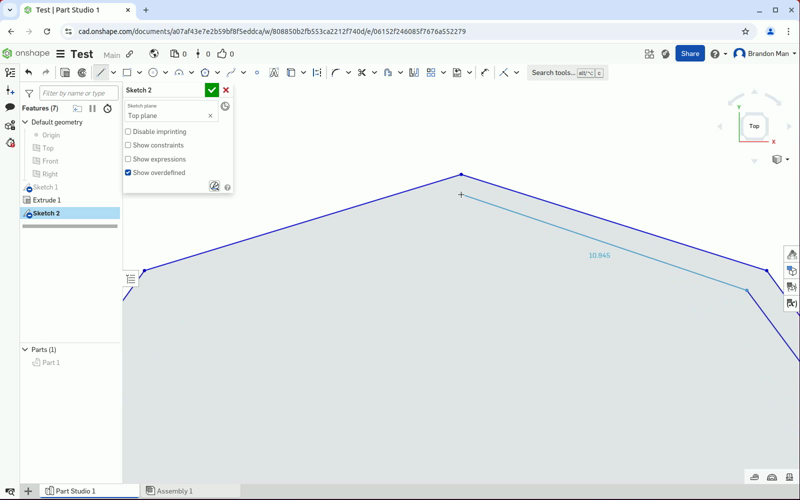
scroll(6)
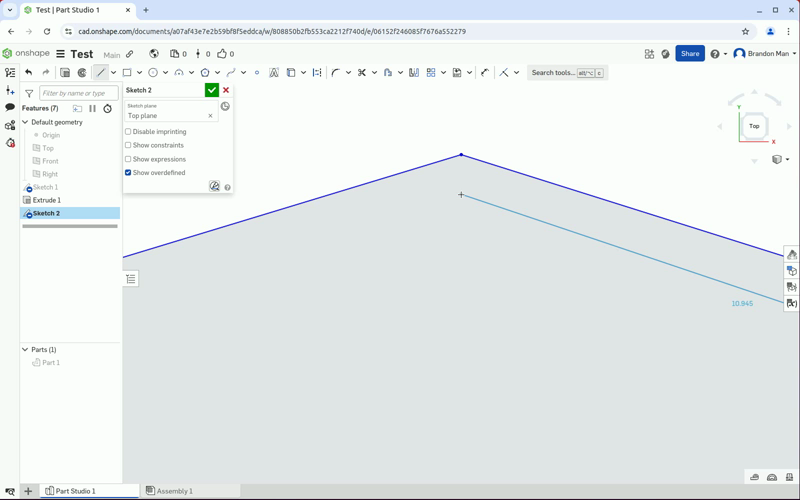
click(461, 194)
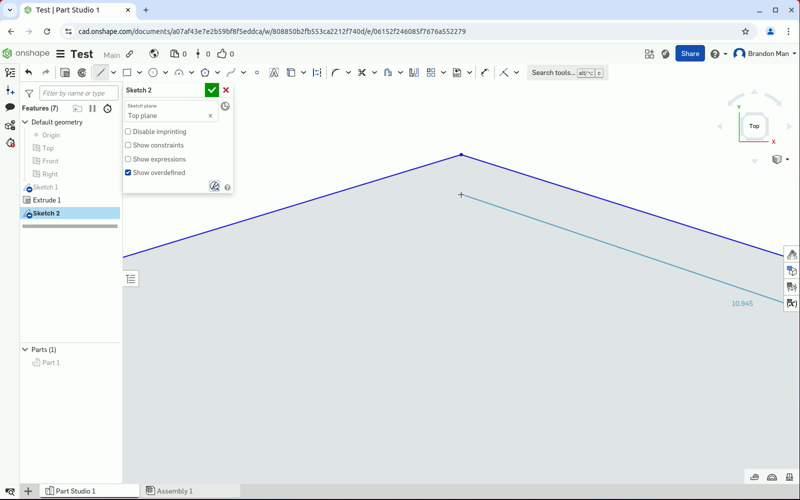
scroll(-6)
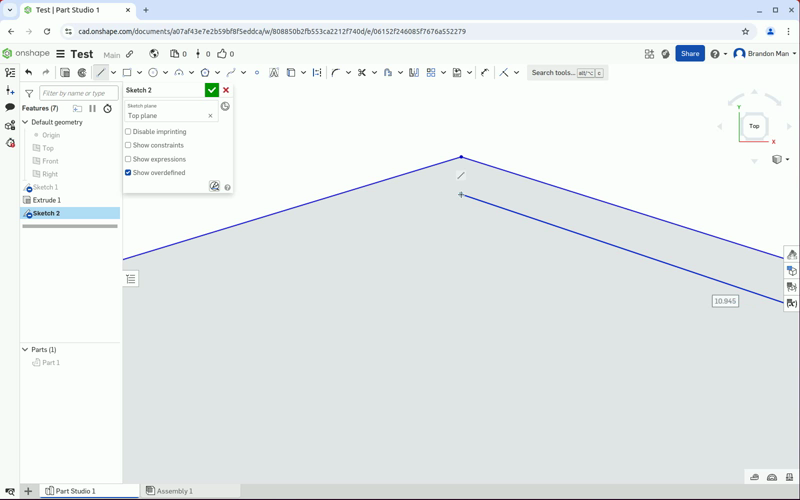
scroll(-6)
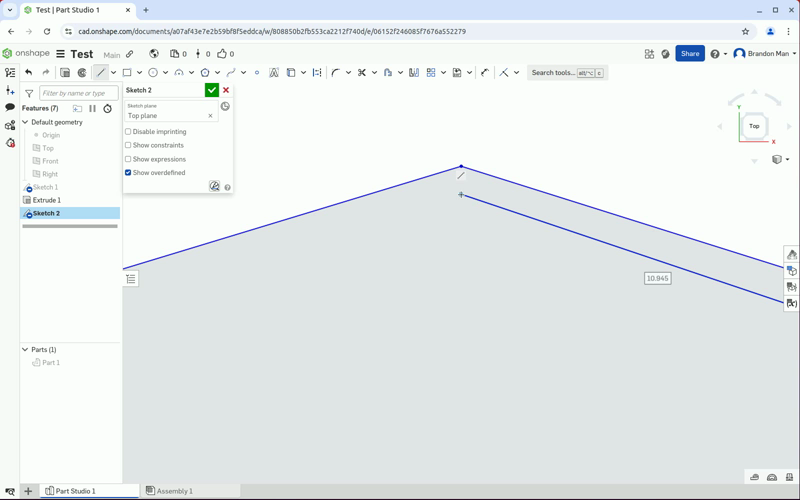
scroll(-6)
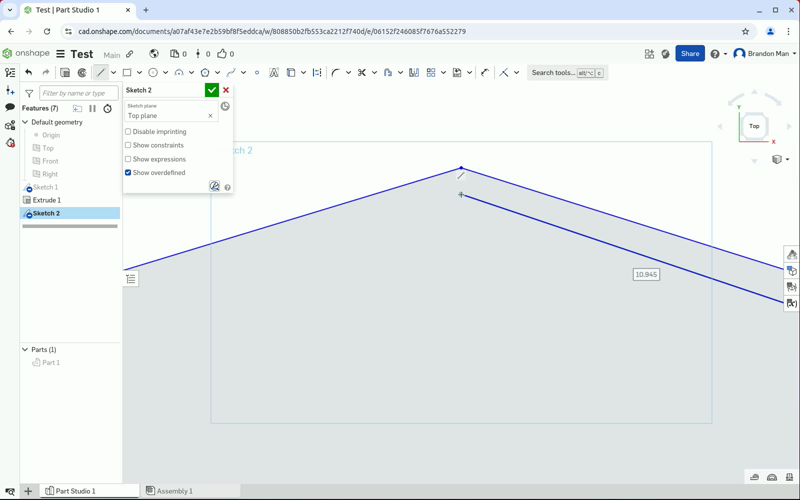
scroll(-6)
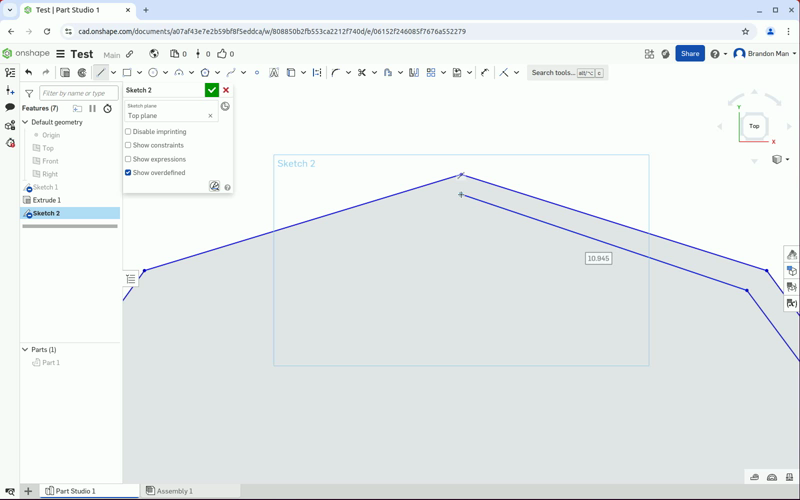
scroll(-6)
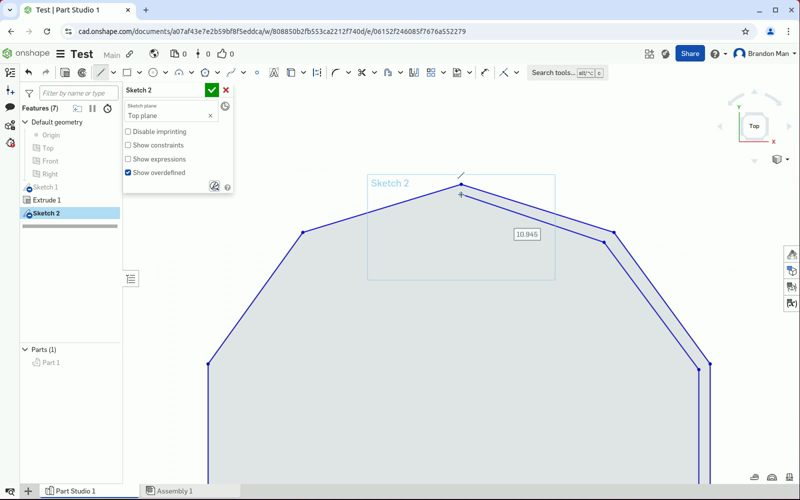
scroll(-6)
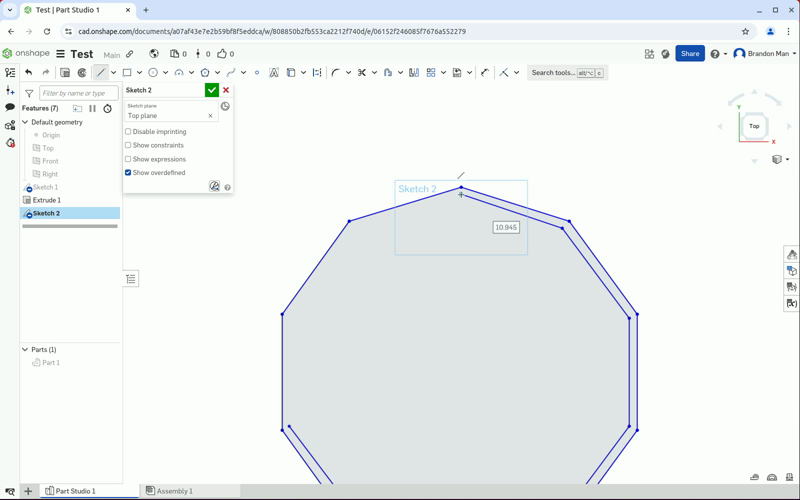
scroll(-6)
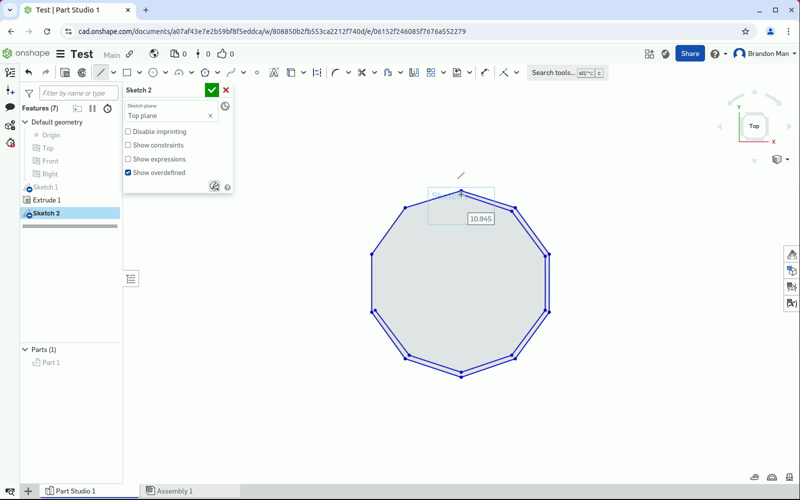
key_up(shift)
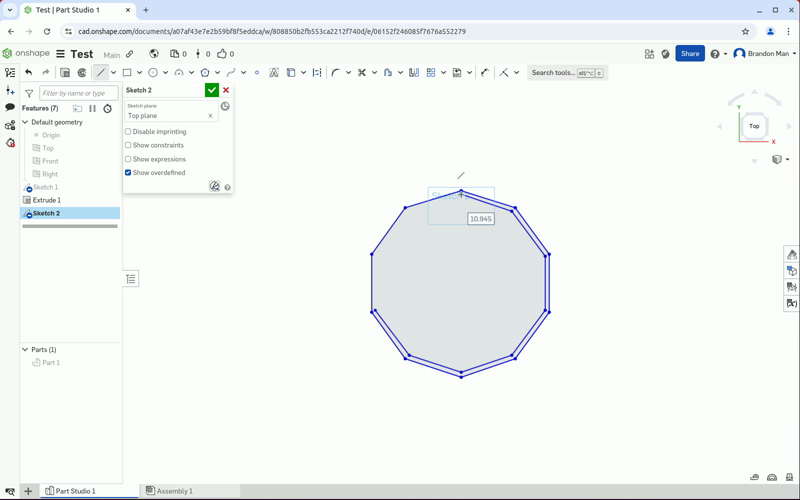
key_down(shift)
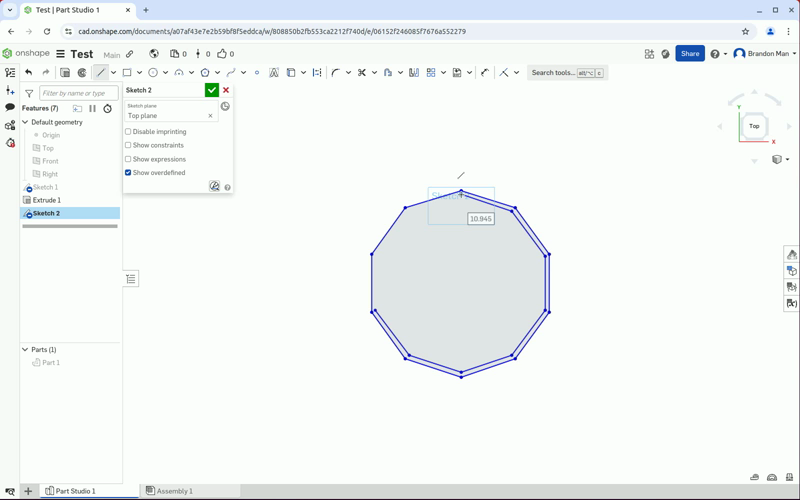
mouse_move(491, 194)
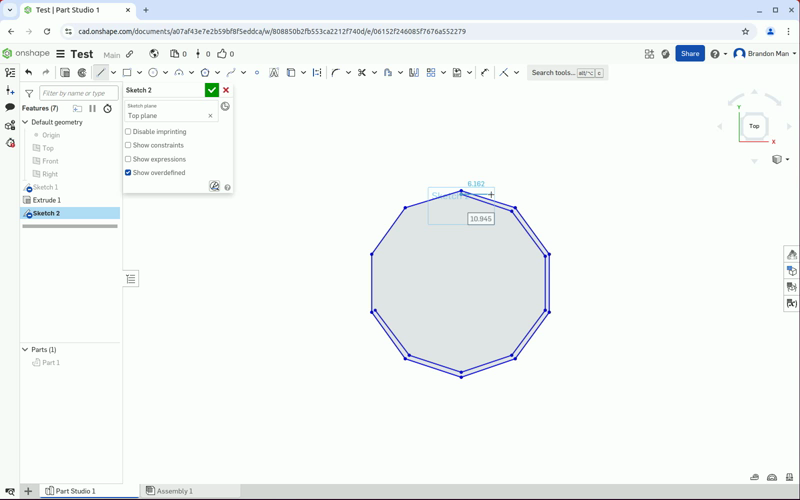
mouse_move(409, 211)
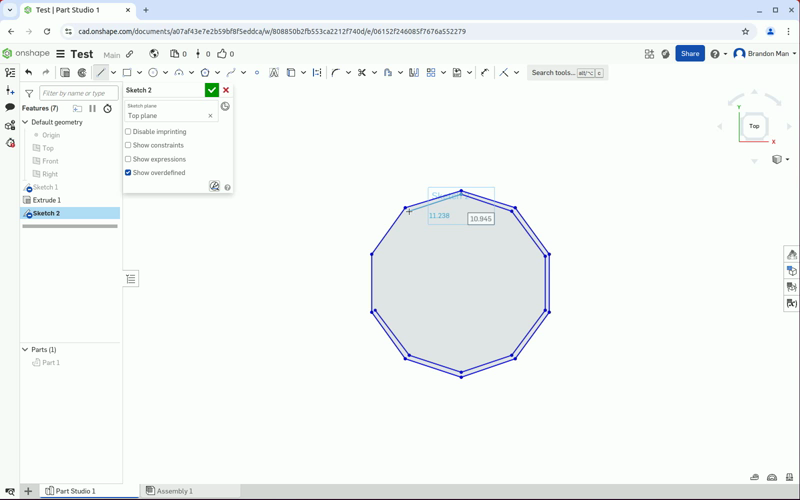
click(409, 211)
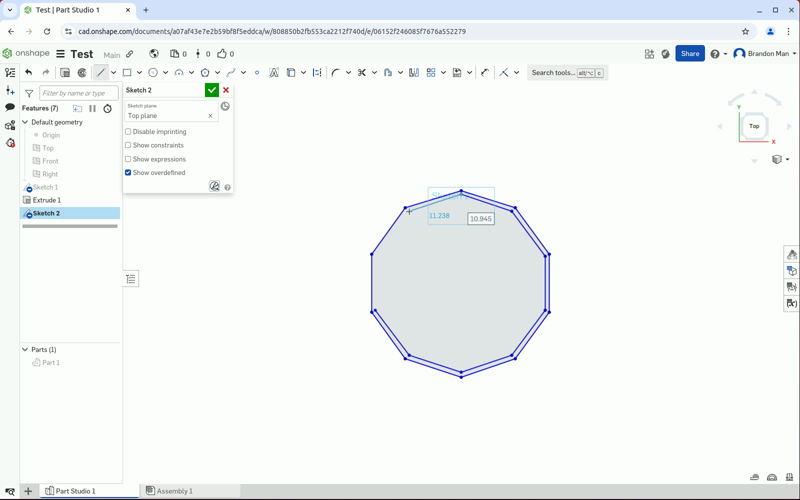
key_up(shift)
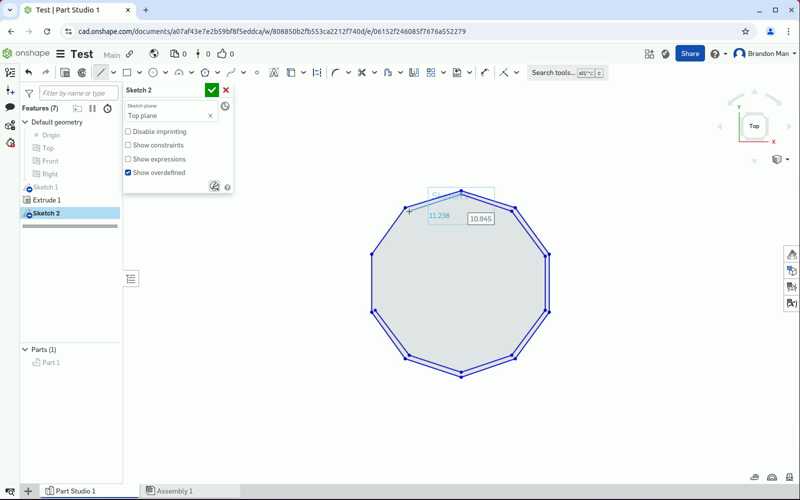
key_down(shift)
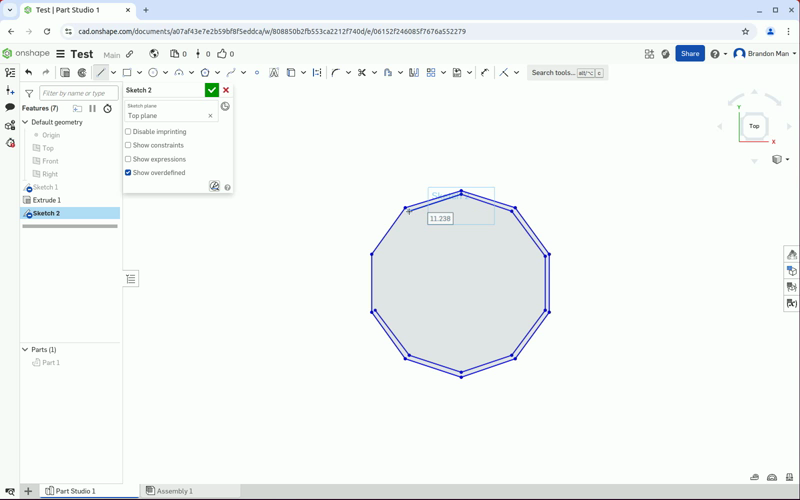
mouse_move(439, 211)
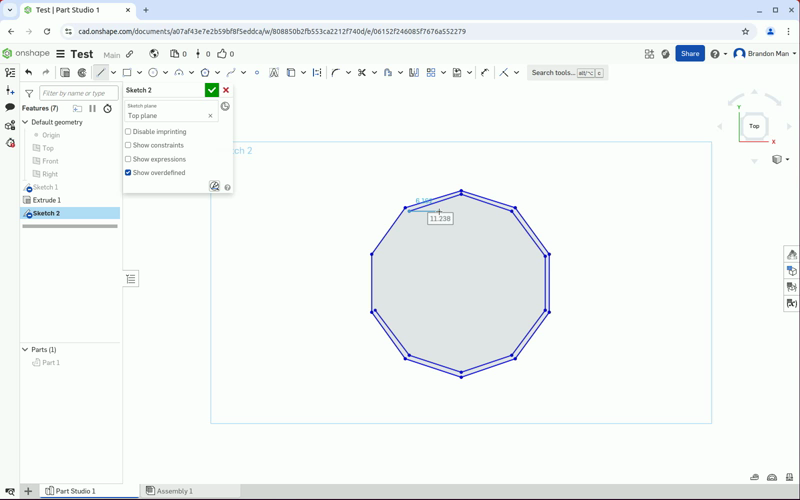
mouse_move(375, 256)
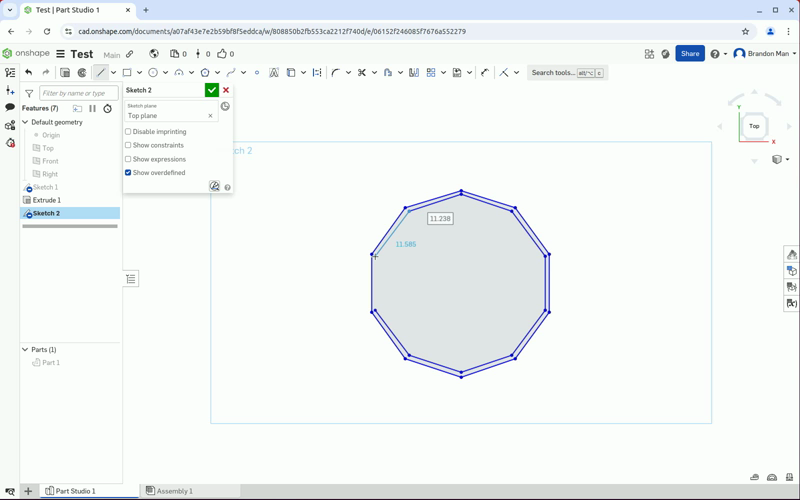
scroll(6)
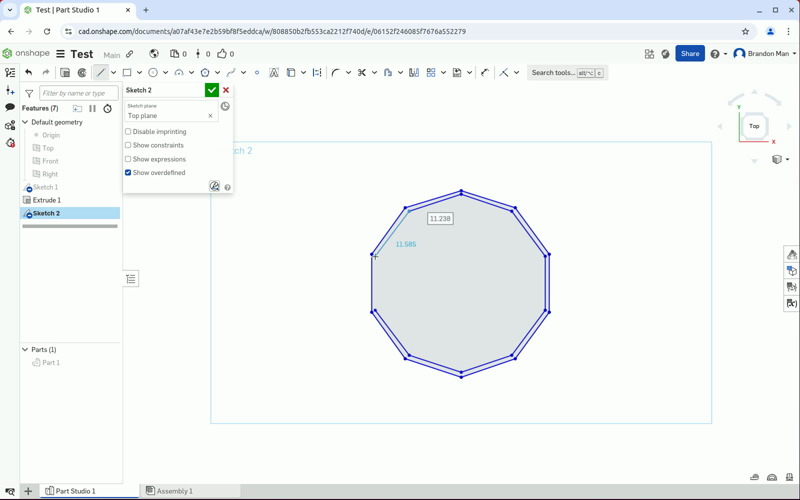
scroll(6)
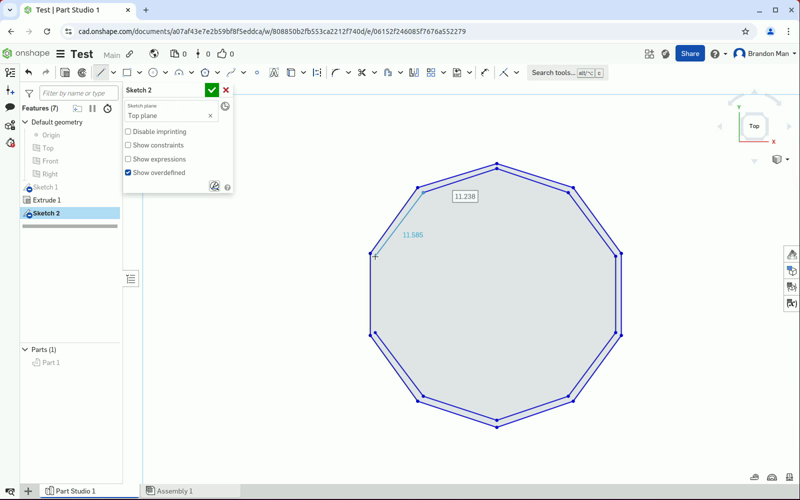
scroll(6)
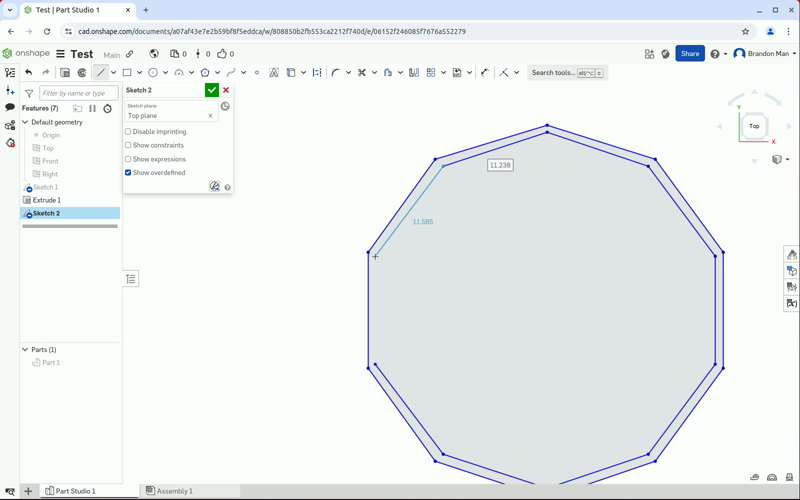
scroll(6)
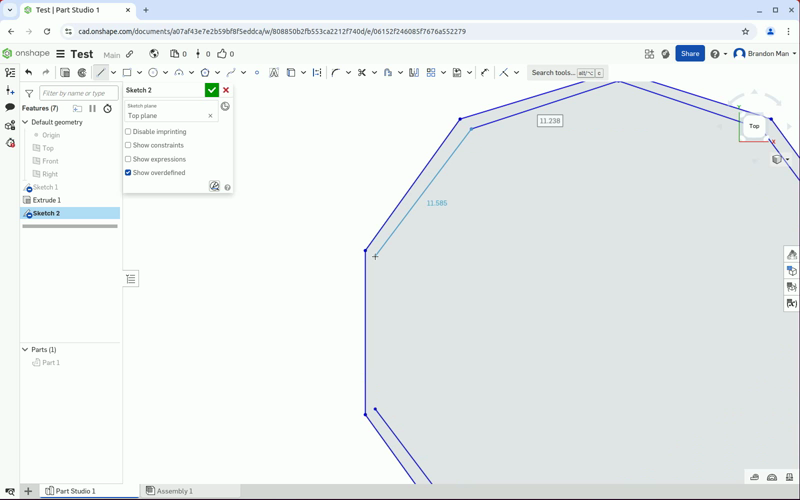
scroll(6)
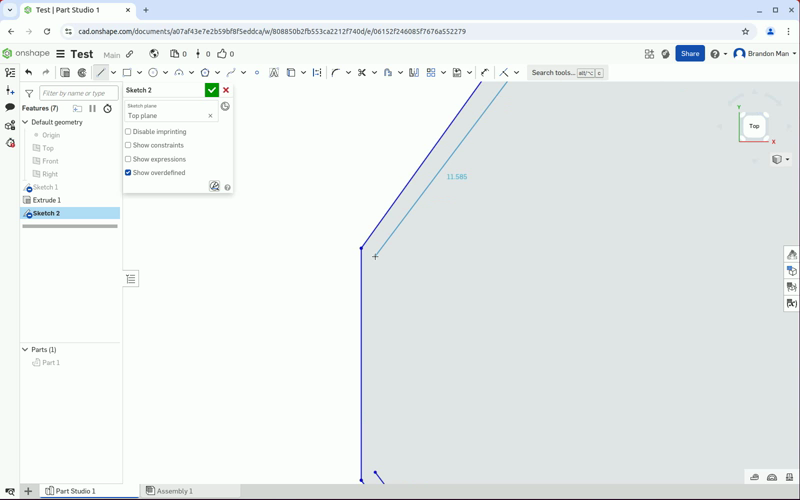
scroll(6)
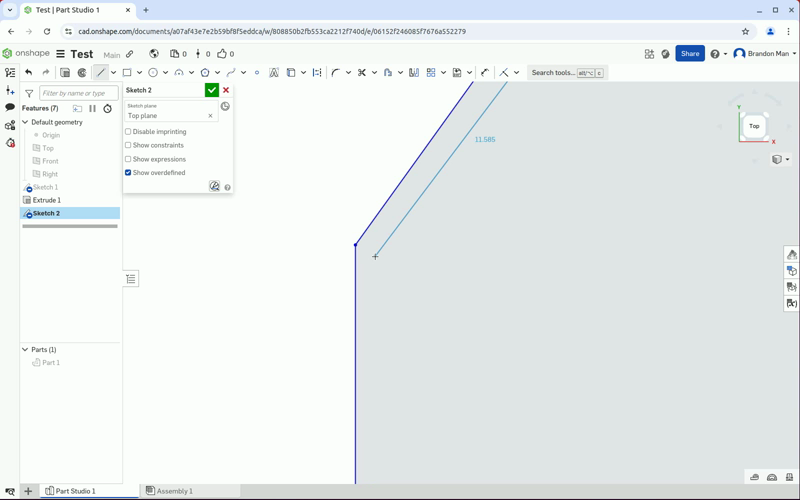
scroll(6)
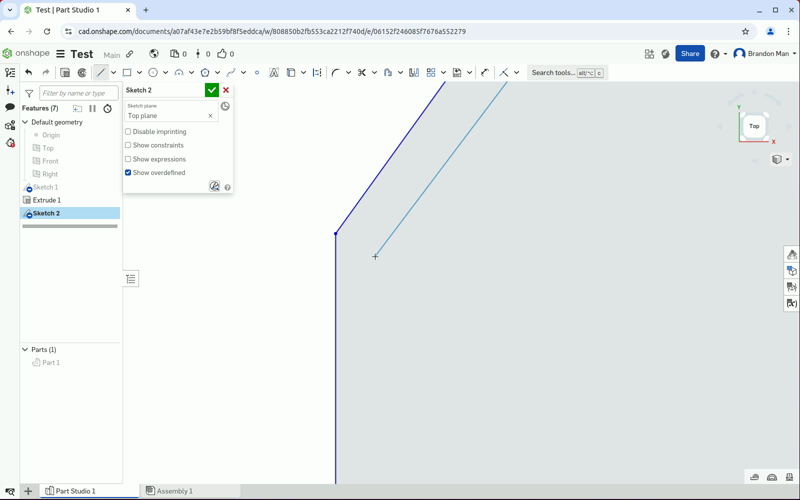
click(375, 256)
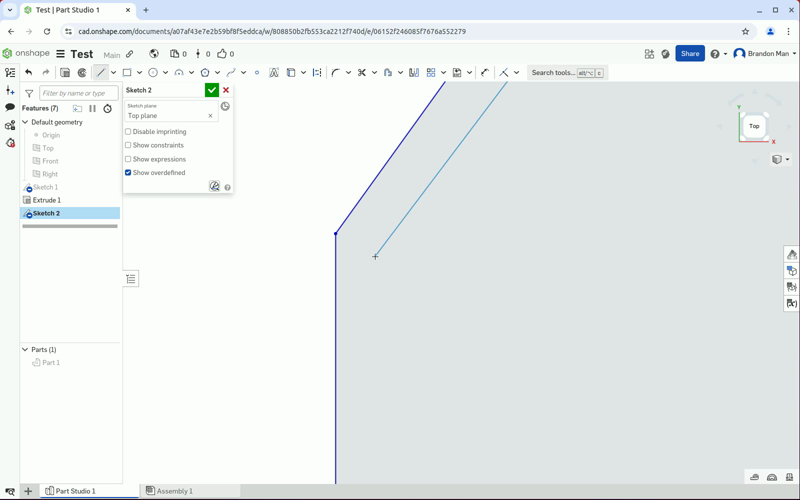
scroll(-6)
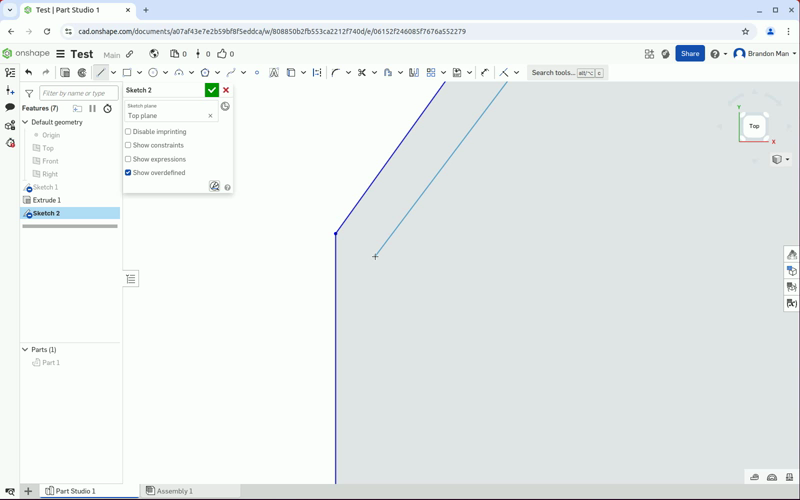
scroll(-6)
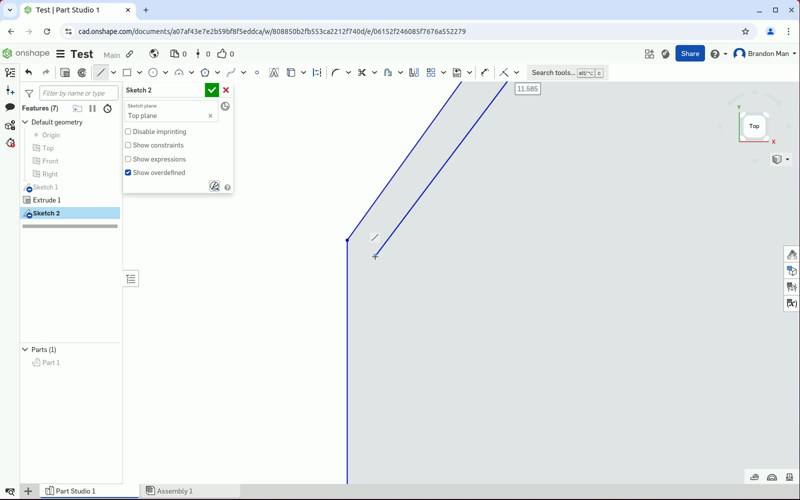
scroll(-6)
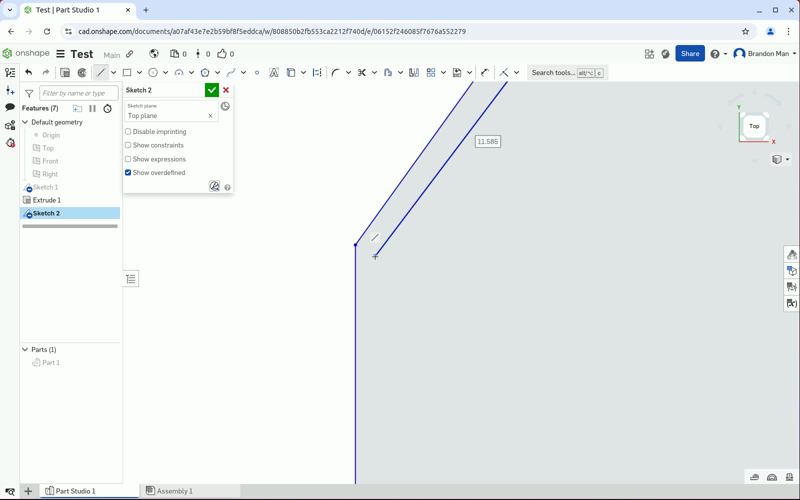
scroll(-6)
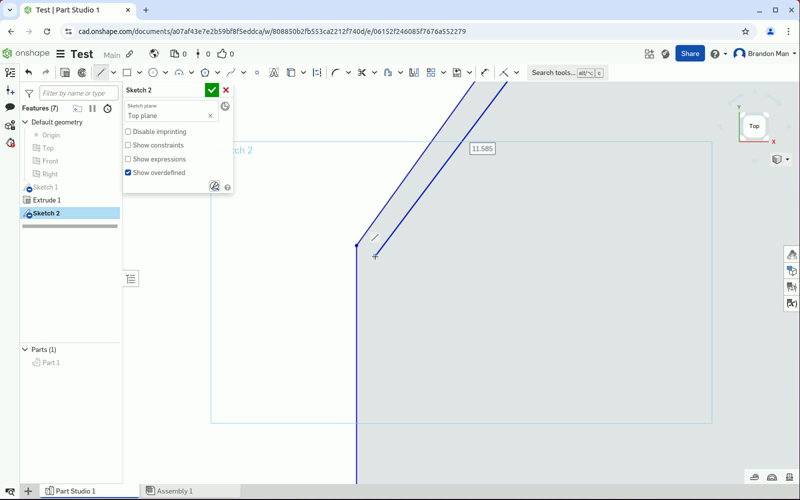
scroll(-6)
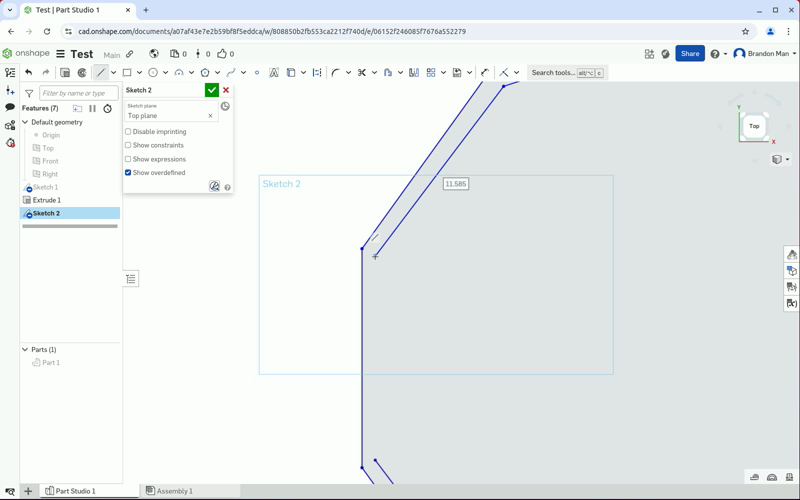
scroll(-6)
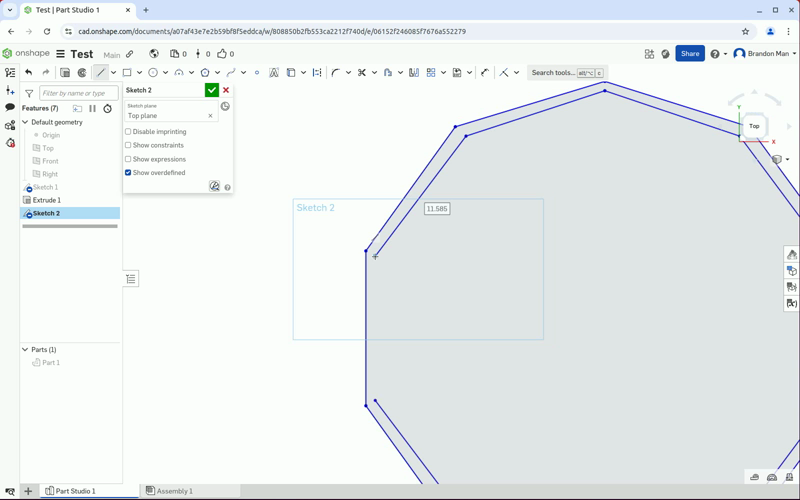
scroll(-6)
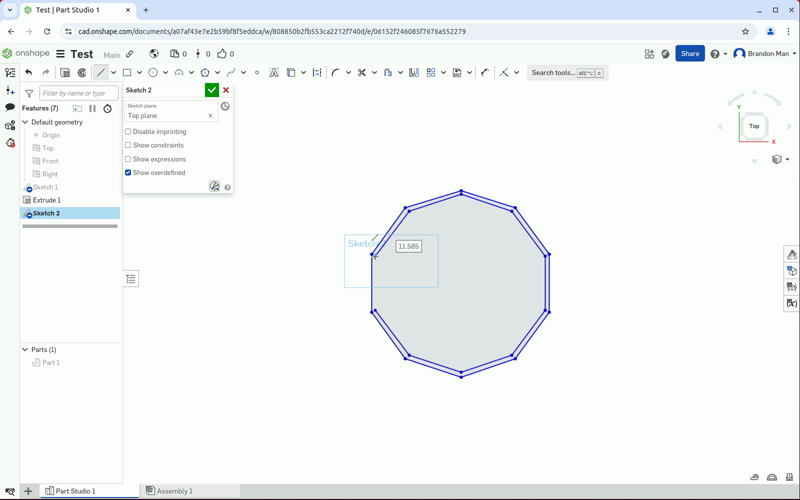
key_up(shift)
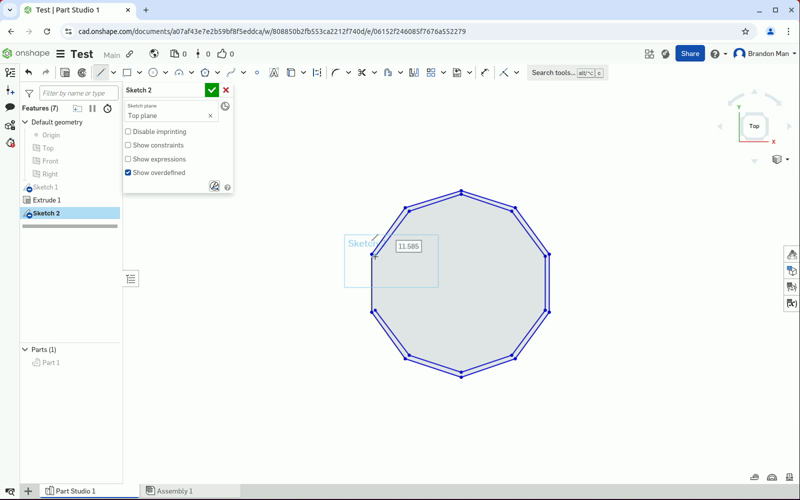
mouse_move(405, 256)
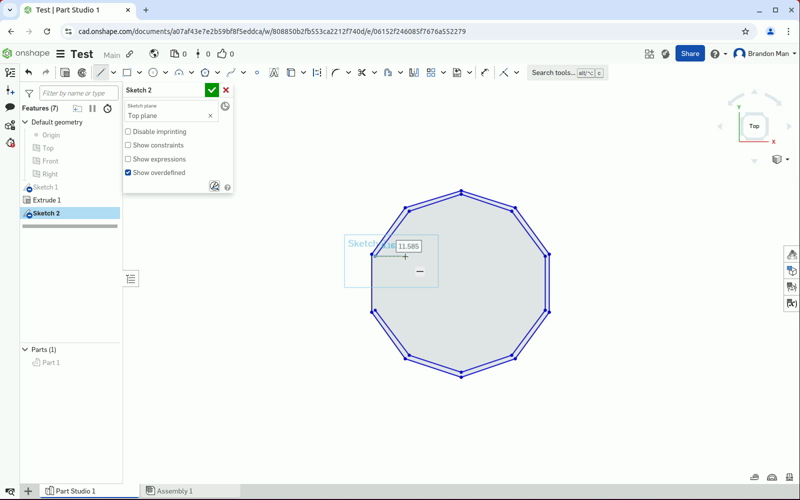
key_down(shift)
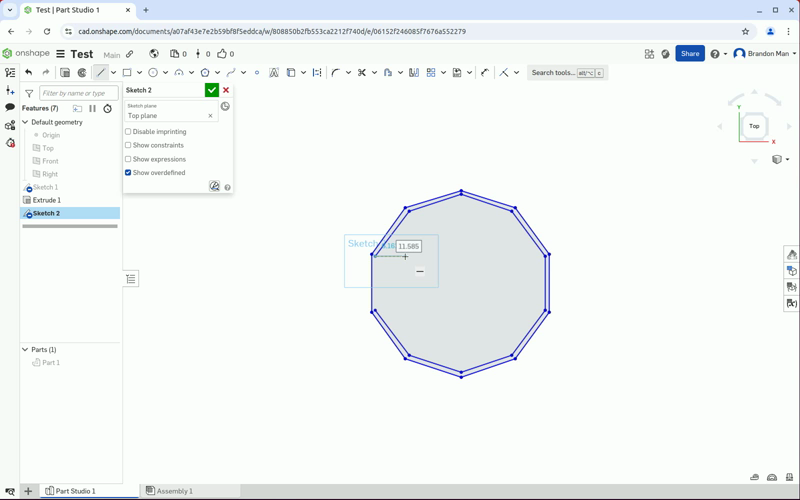
mouse_move(375, 310)
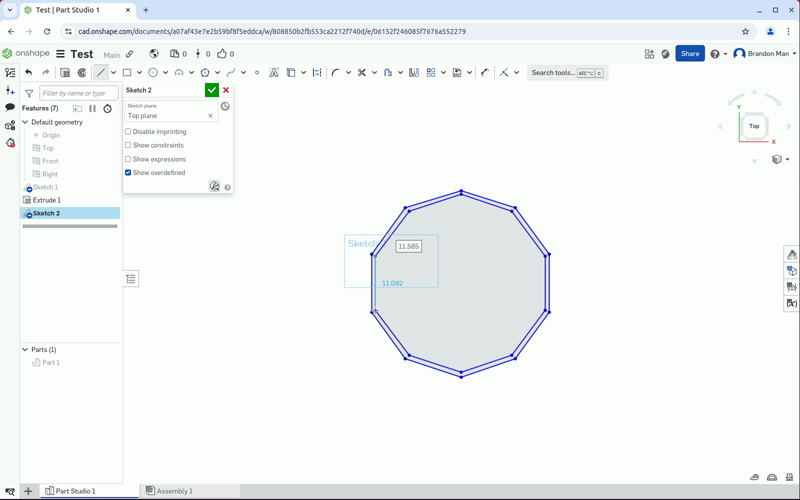
scroll(6)
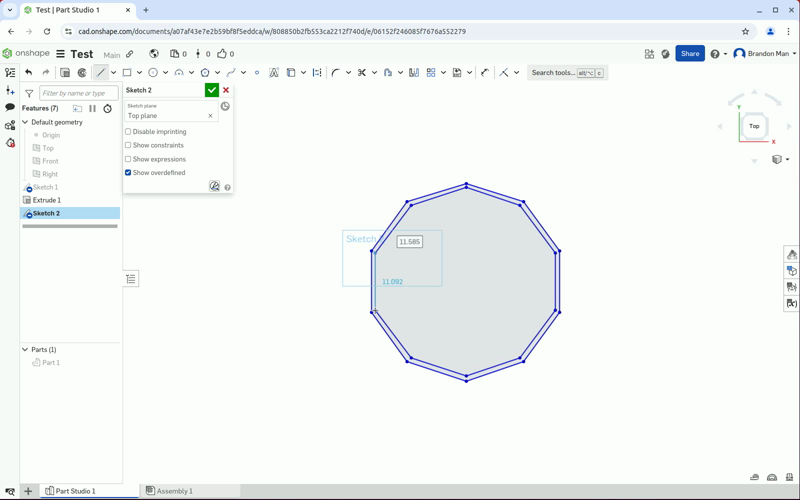
scroll(6)
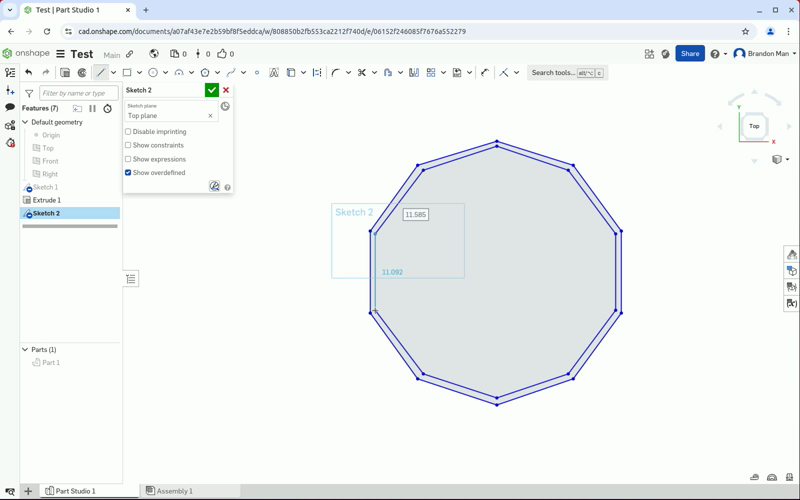
scroll(6)
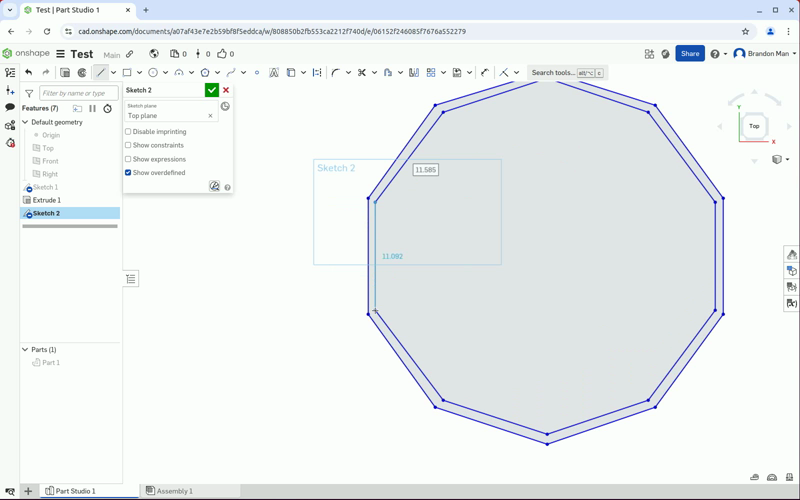
scroll(6)
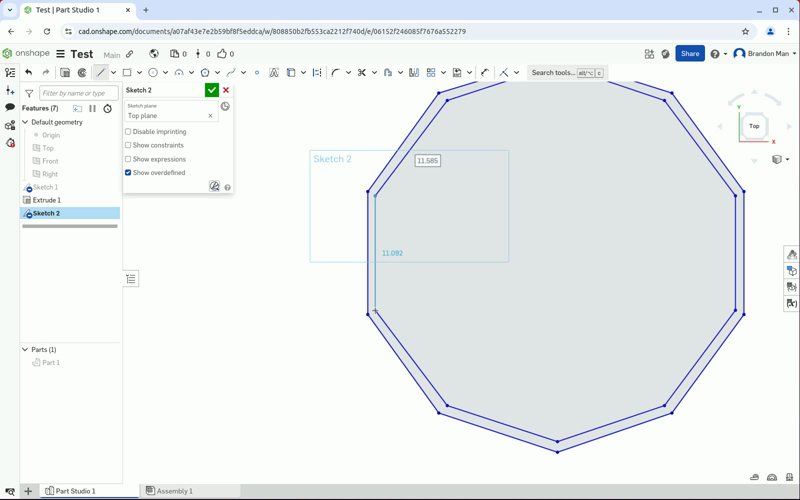
scroll(6)
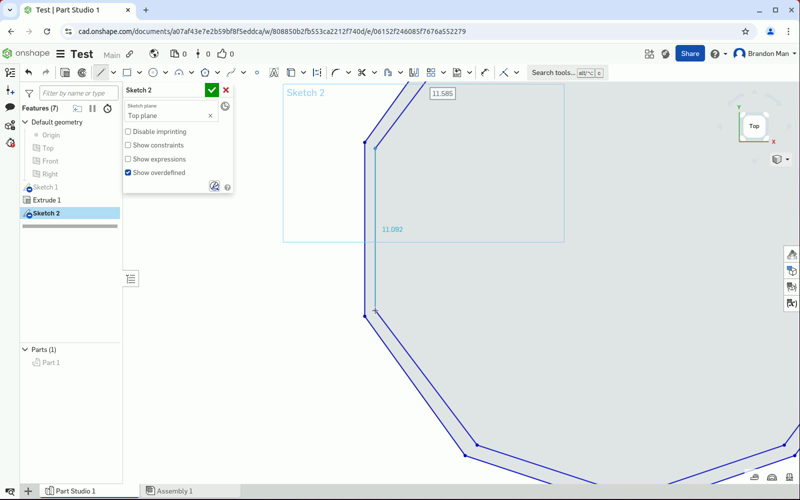
scroll(6)
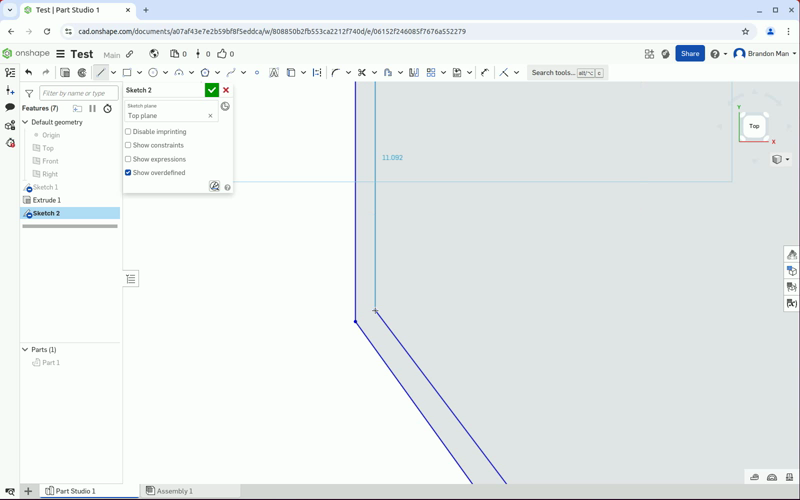
scroll(6)
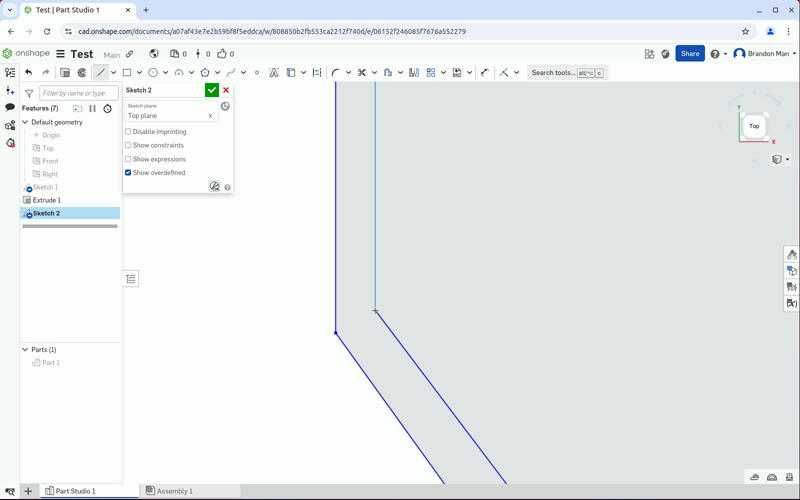
key_up(shift)
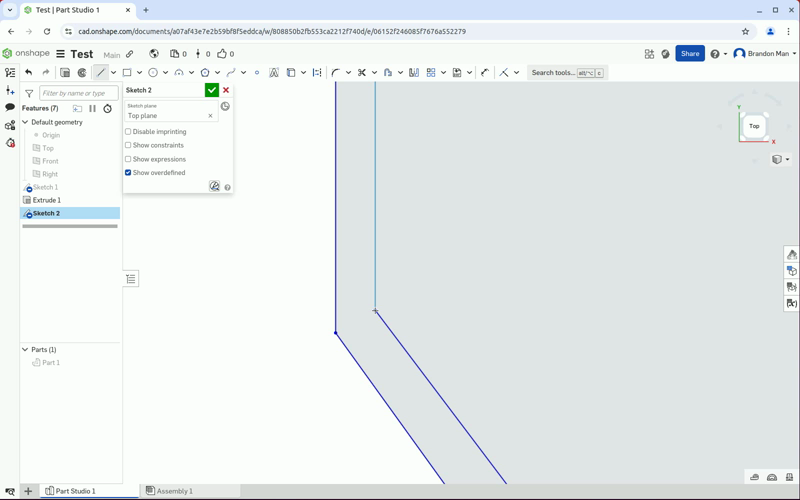
click(375, 310)
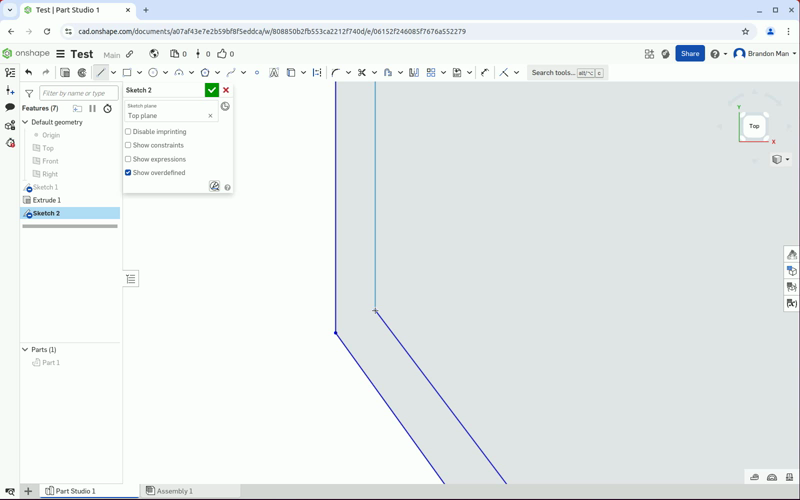
scroll(-6)
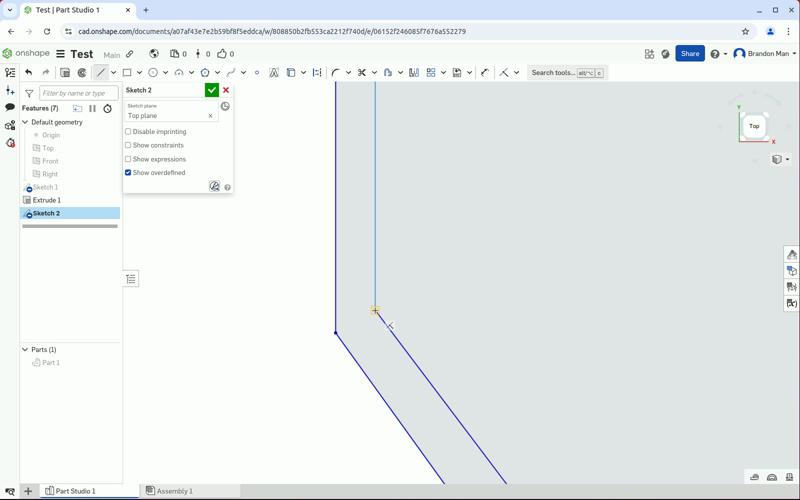
scroll(-6)
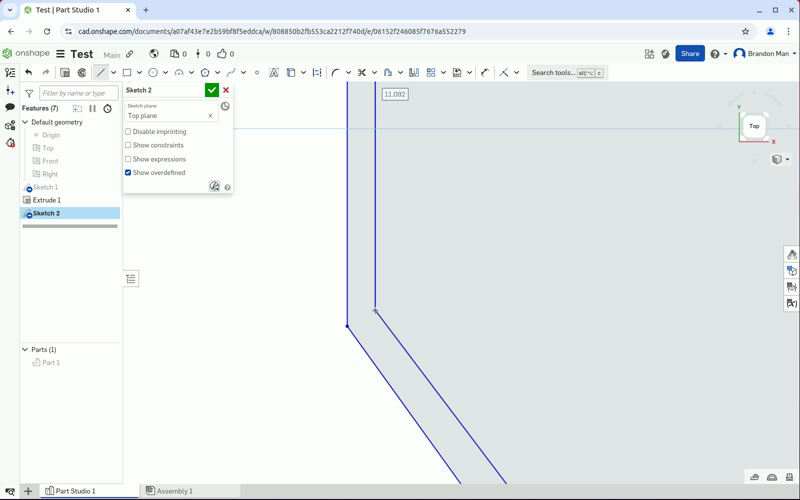
scroll(-6)
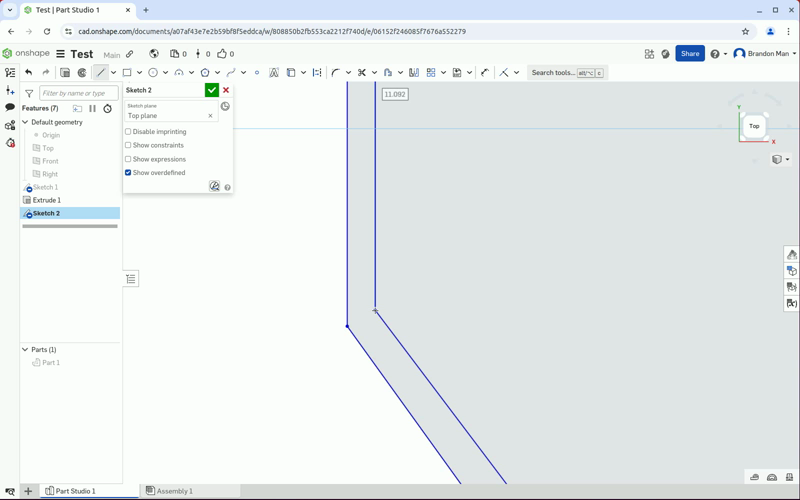
scroll(-6)
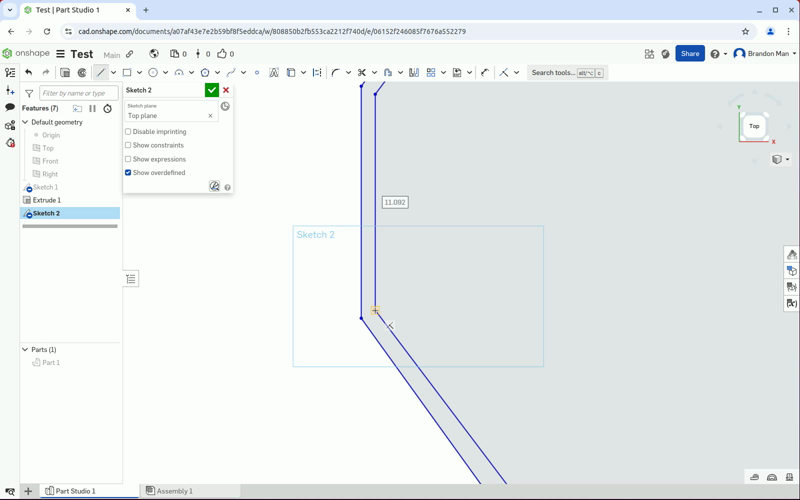
scroll(-6)
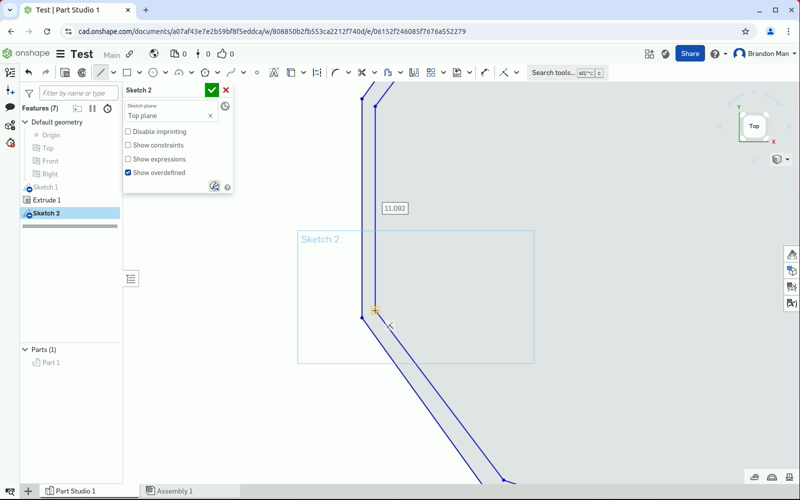
scroll(-6)
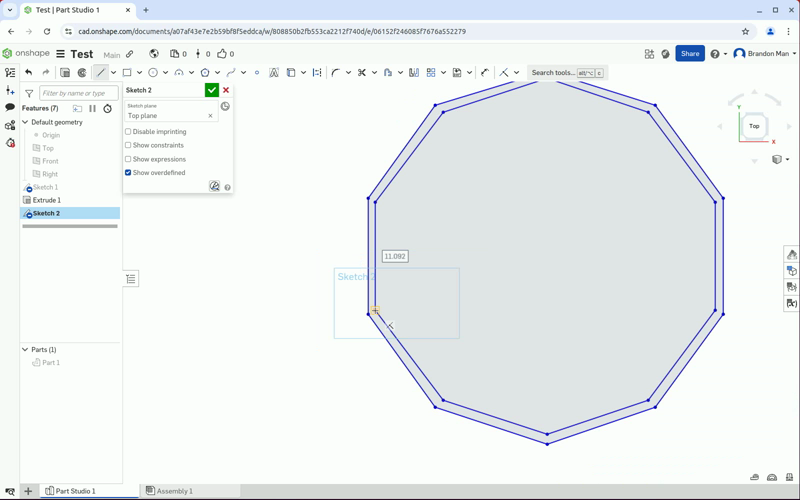
scroll(-6)
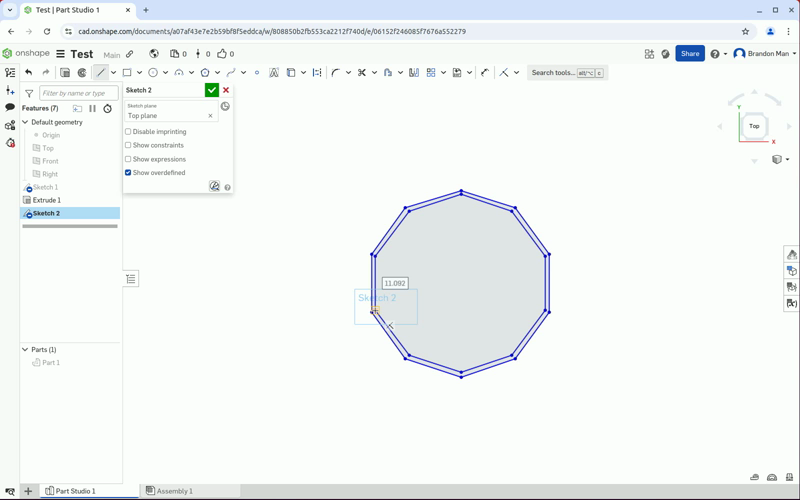
key(esc)
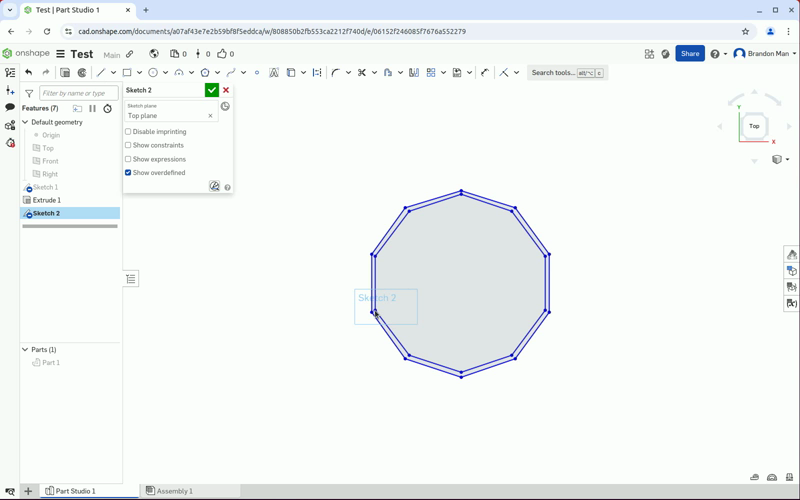
mouse_move(547, 276)
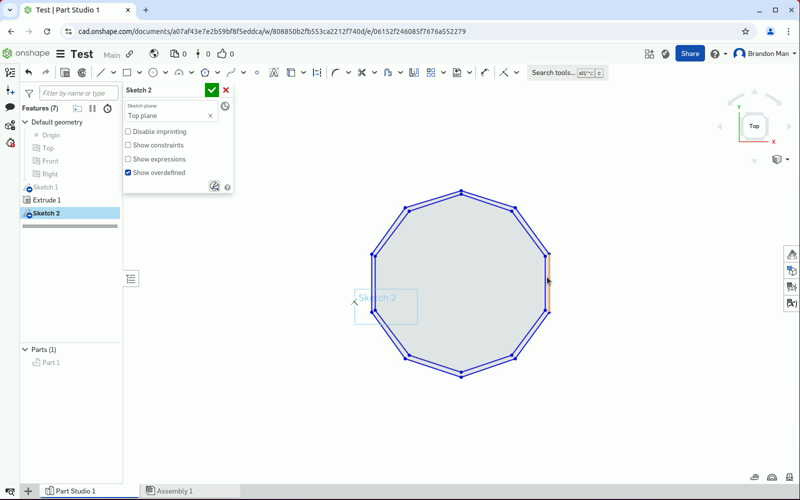
click(547, 276)
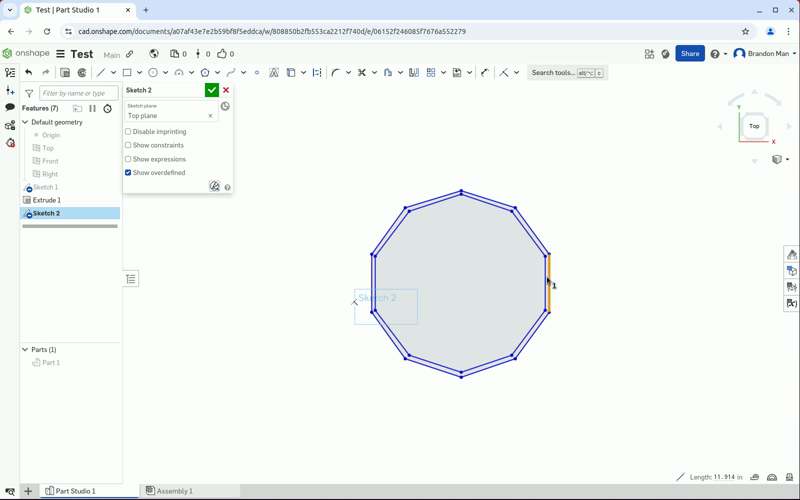
mouse_move(73, 352)
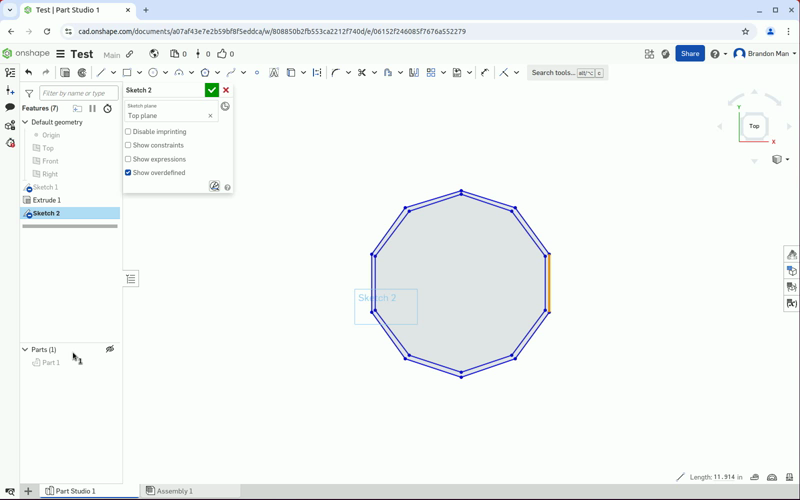
key(shift+y)
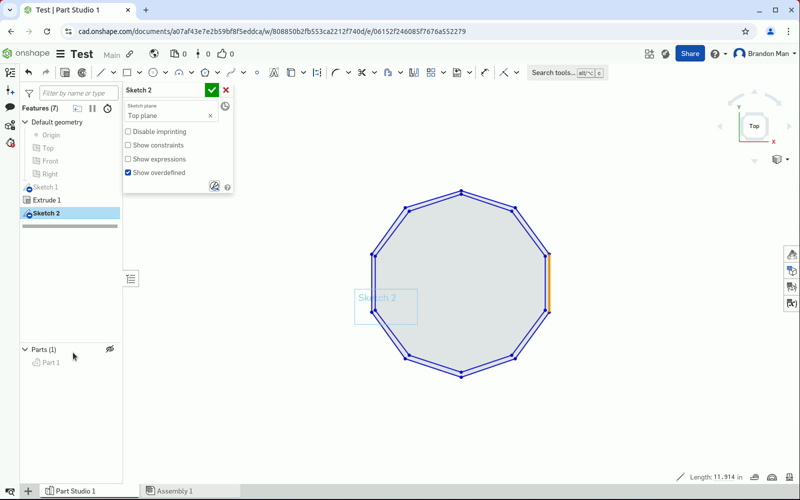
key(shift+e)
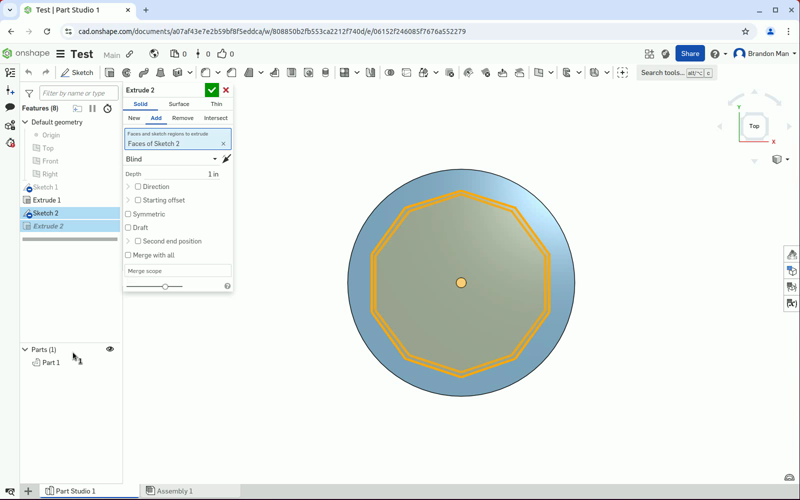
mouse_move(143, 106)
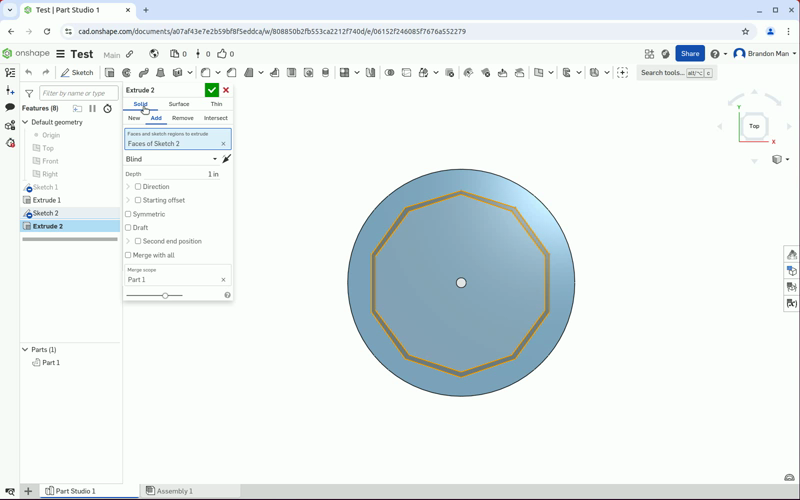
click(143, 106)
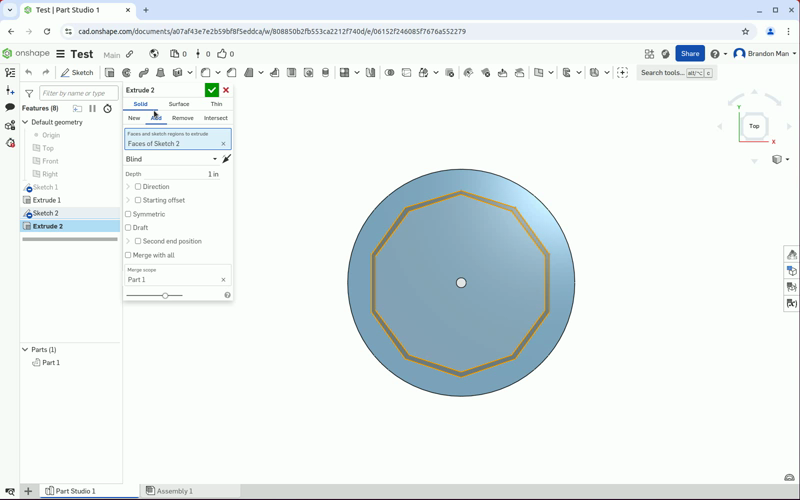
mouse_move(186, 120)
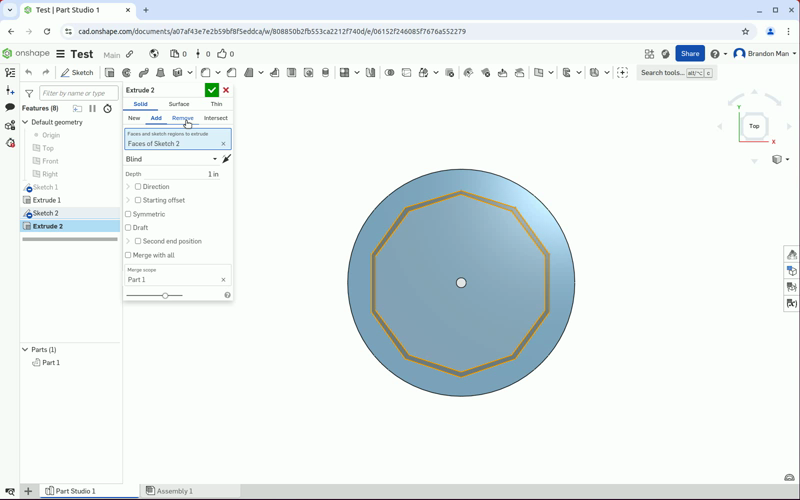
click(186, 120)
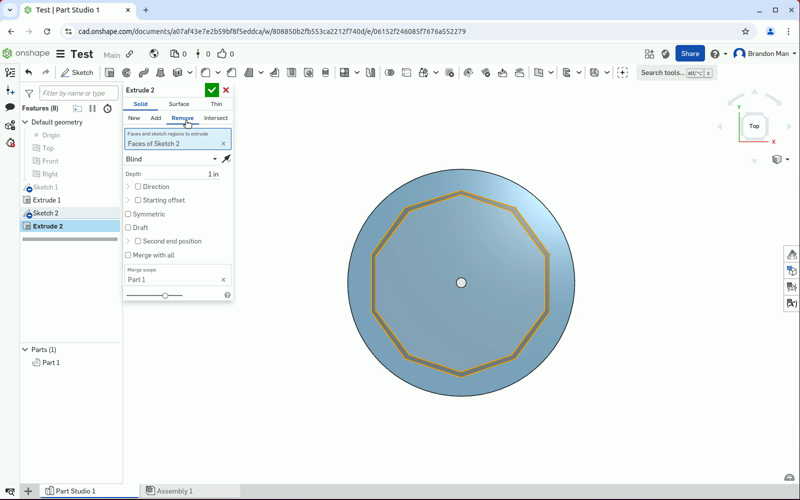
key(tab, 4)
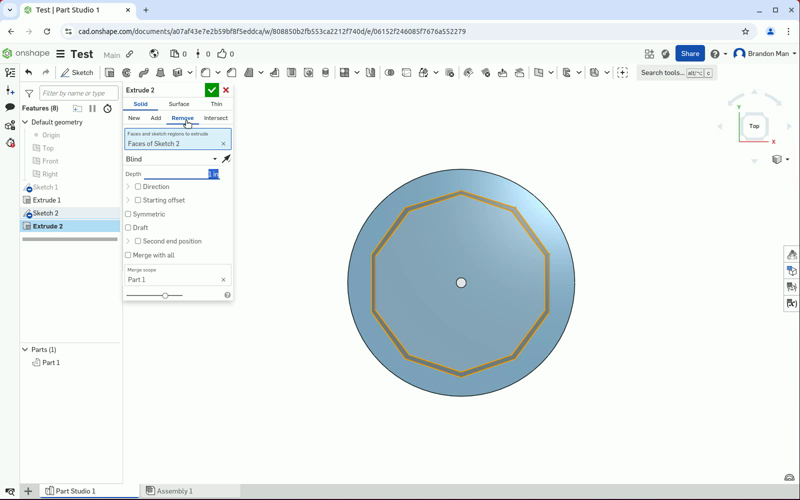
text(1.204)
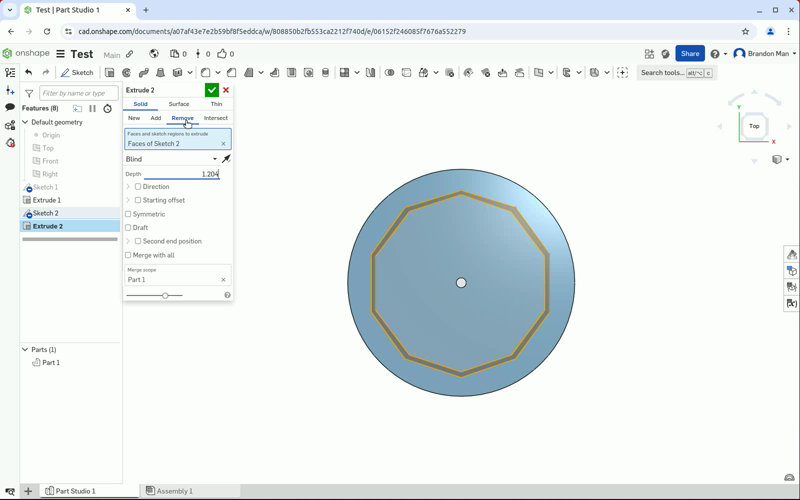
key(tab, 6)
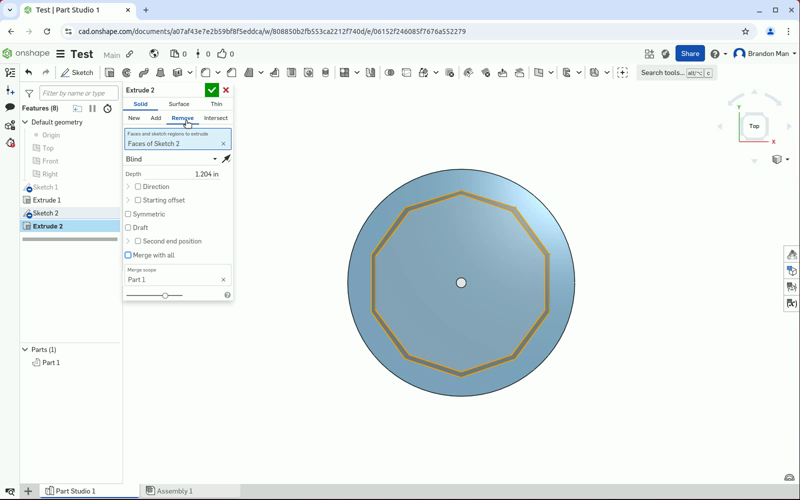
key(space)
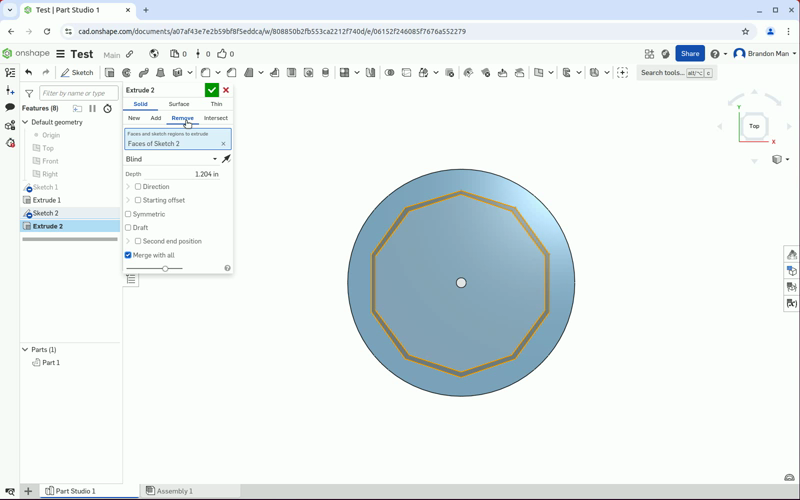
key(enter)
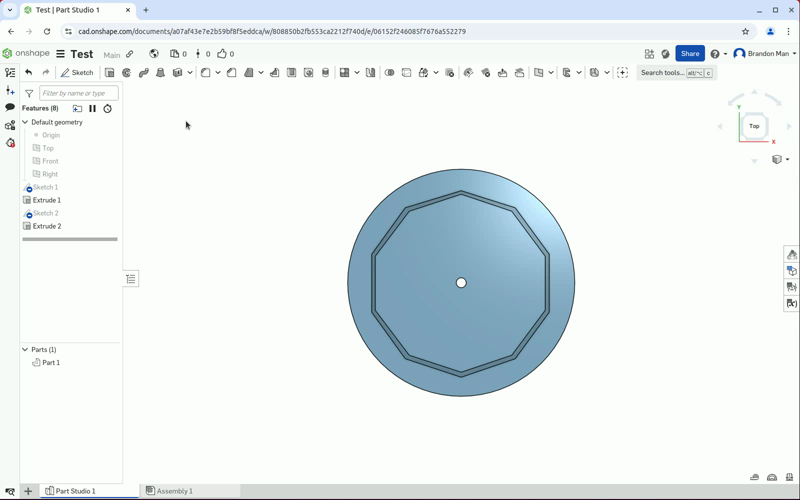
key(shift+h)
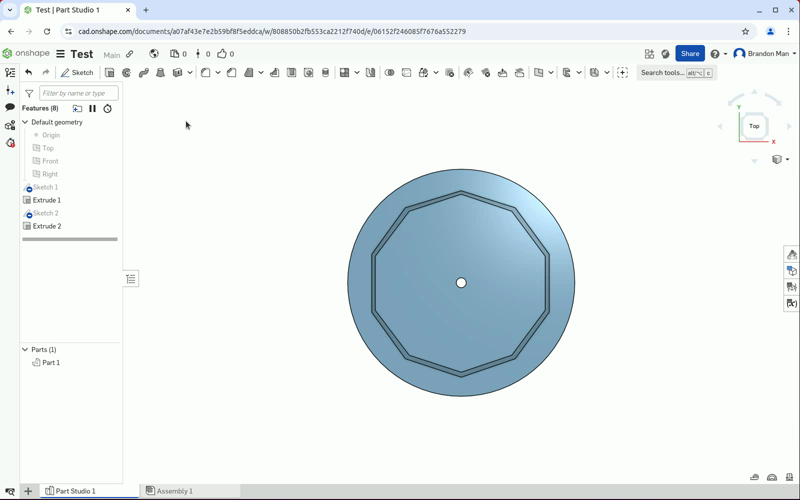
key(shift+h)
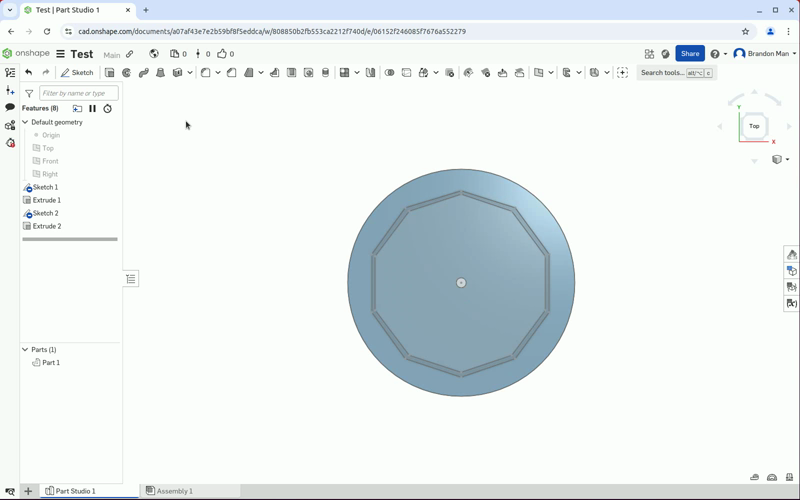
key(shift+7)
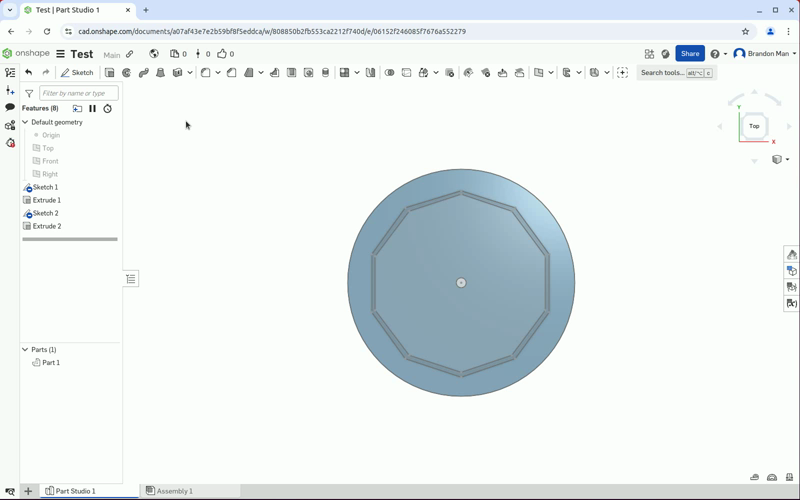
key(up, 3)
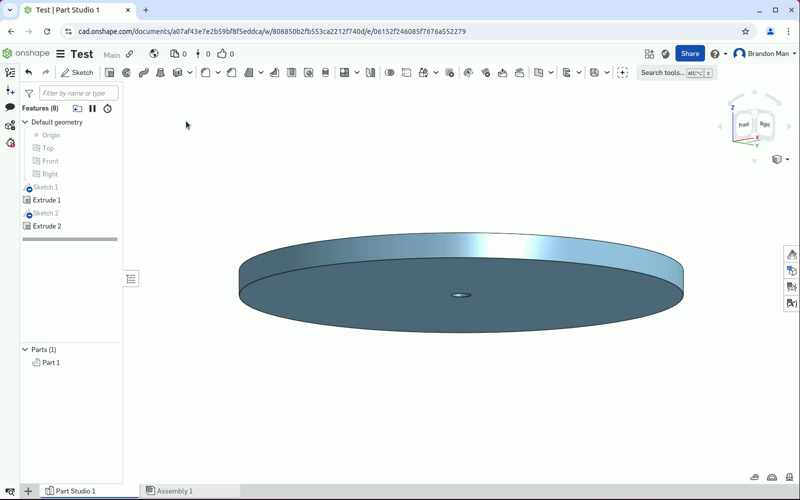
key(left, 3)
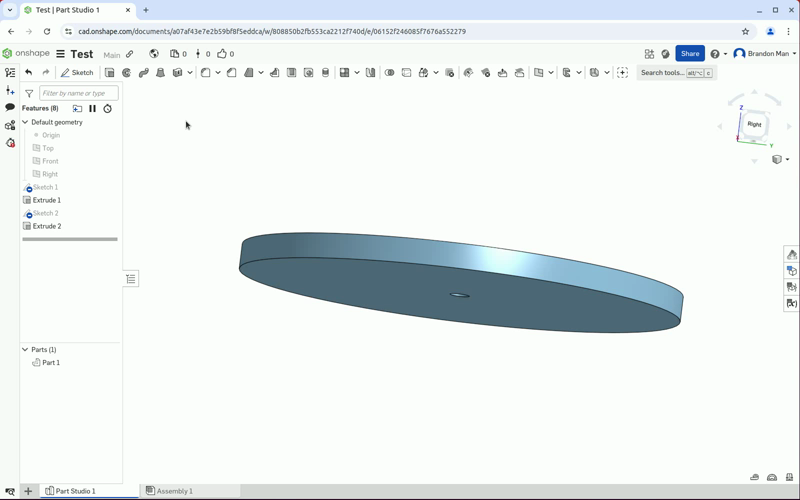
key(right, 3)
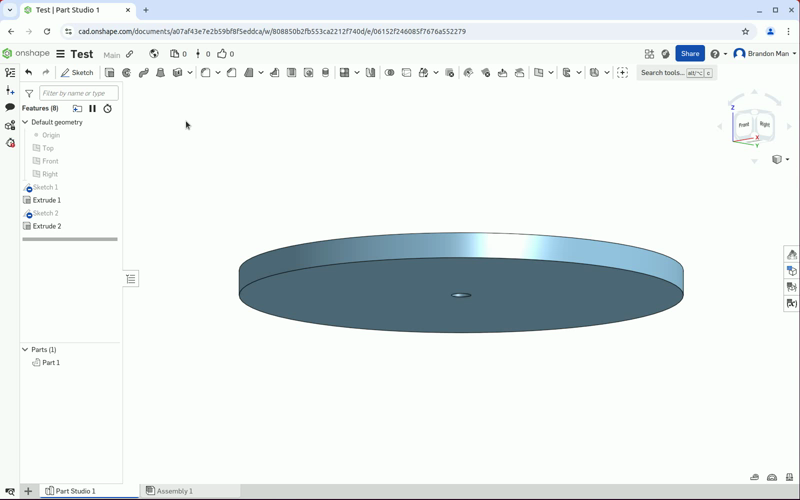
key(down, 3)
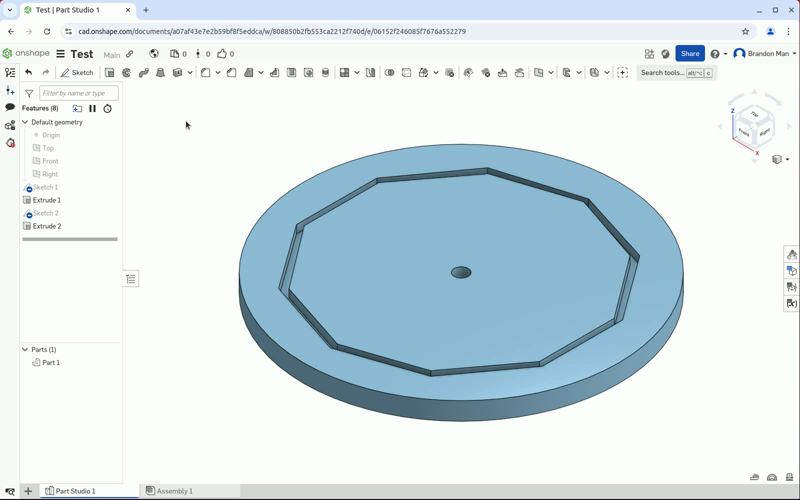
mouse_move(73, 189)
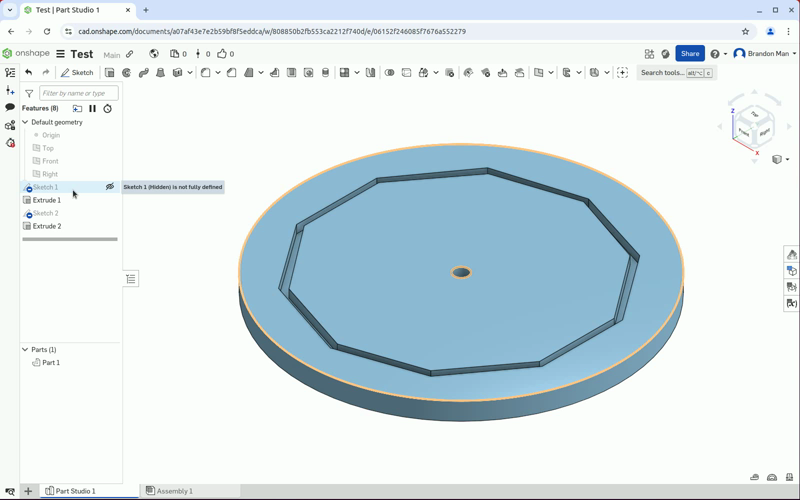
click(73, 189)